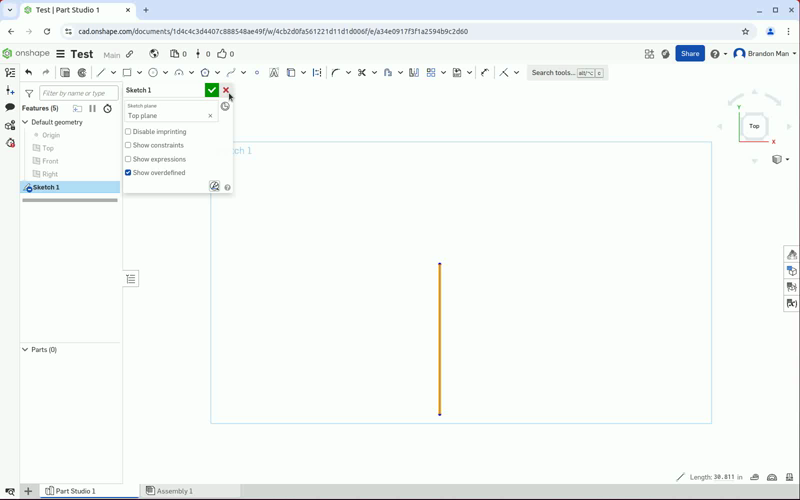
key(shift+h)
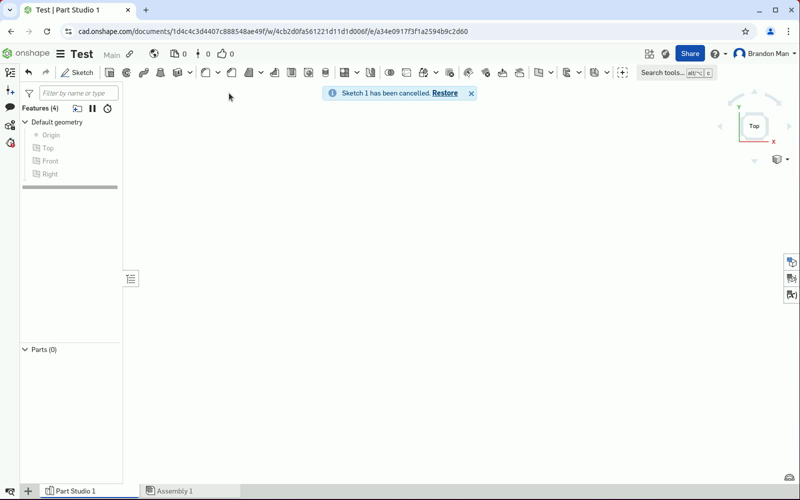
mouse_move(73, 352)
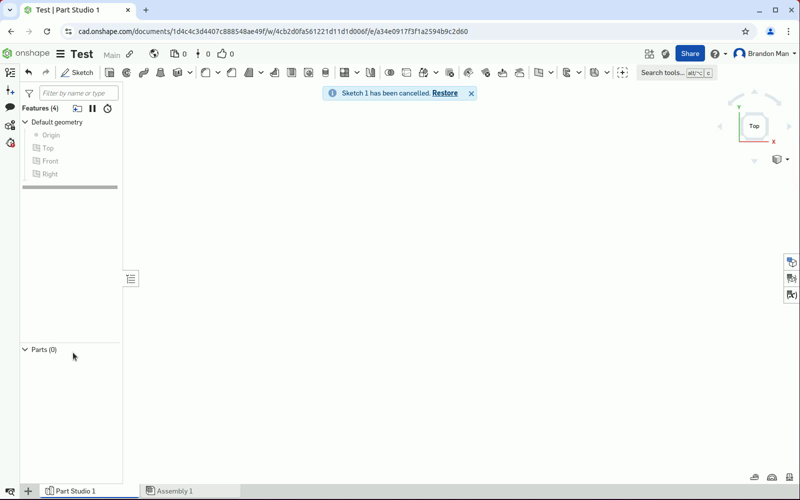
key(y)
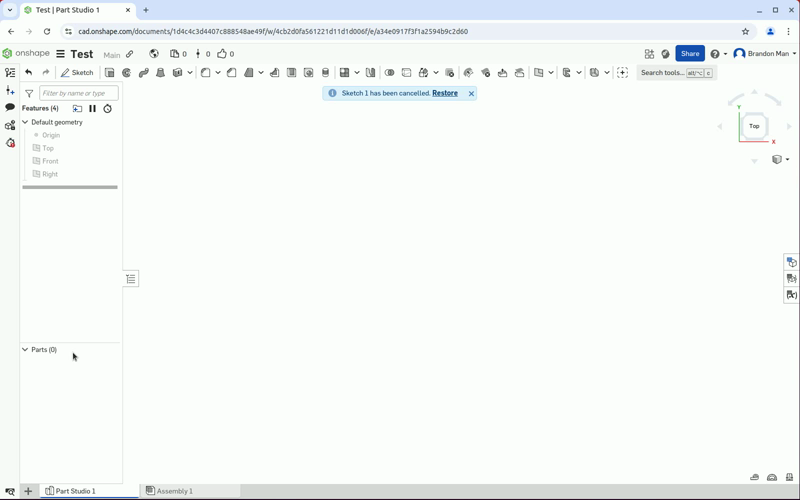
key(shift+p)
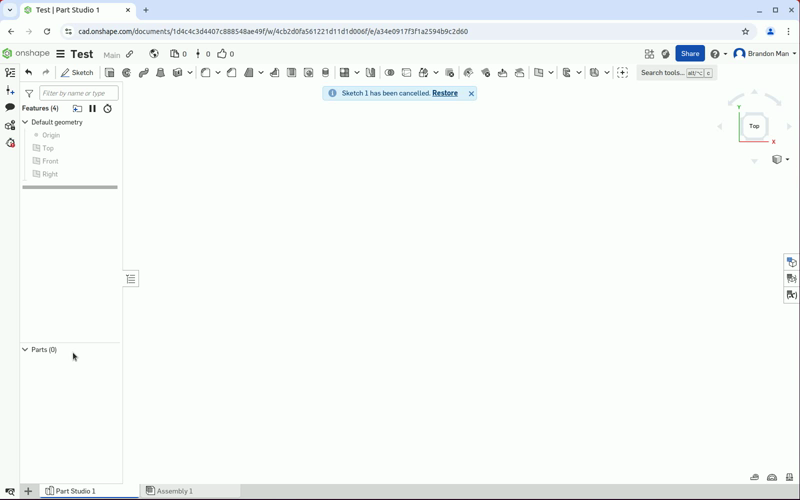
key(space)
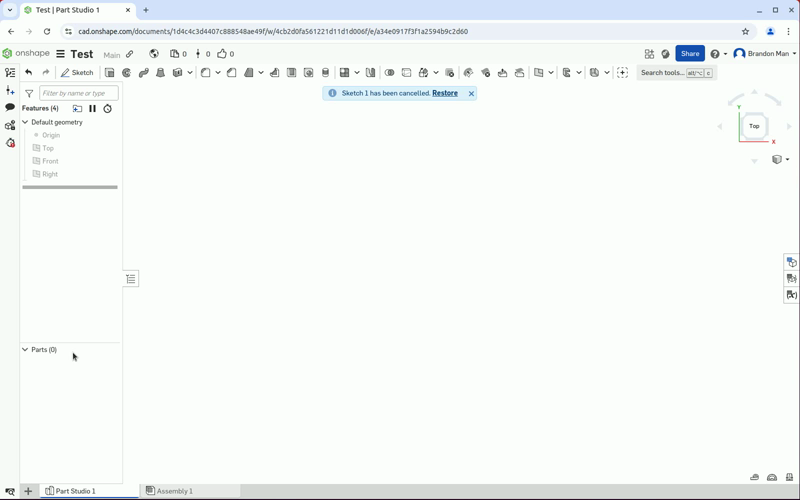
key_down(shift)
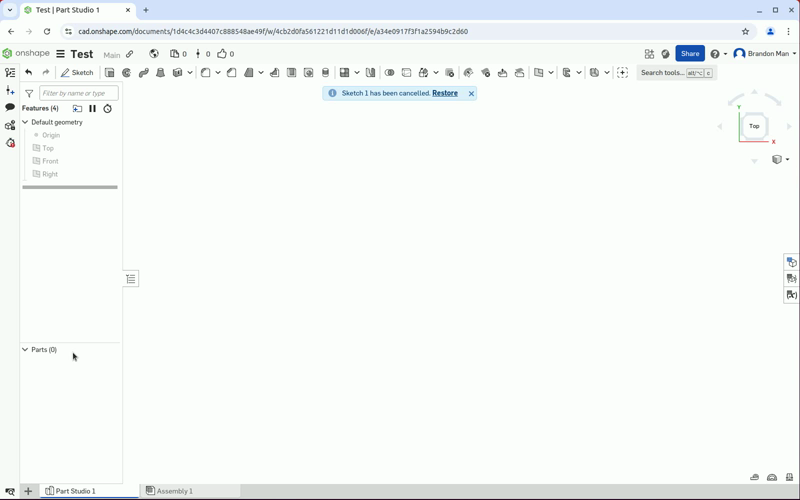
key(up)
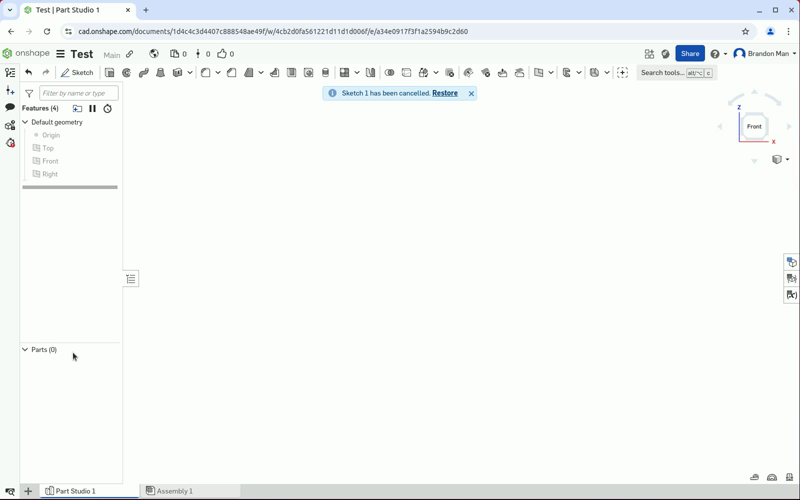
key_up(shift)
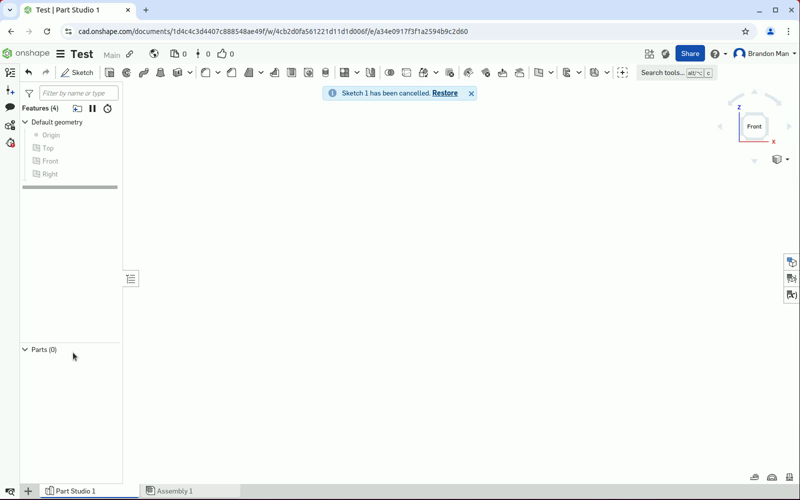
key(space)
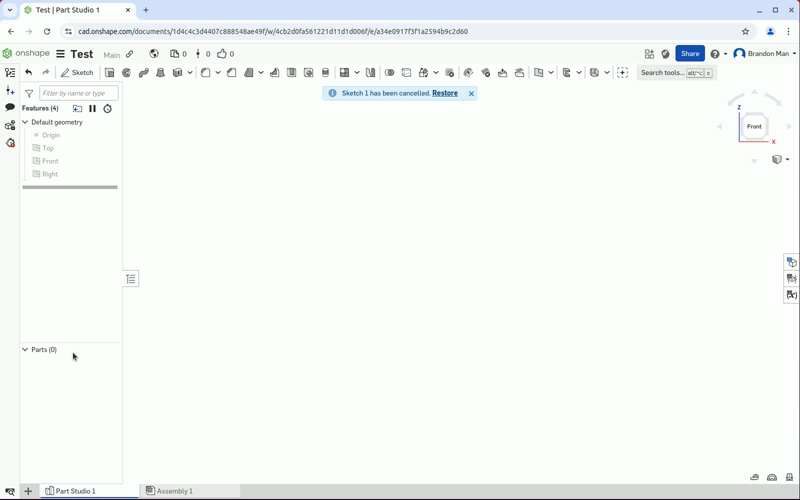
key_down(shift)
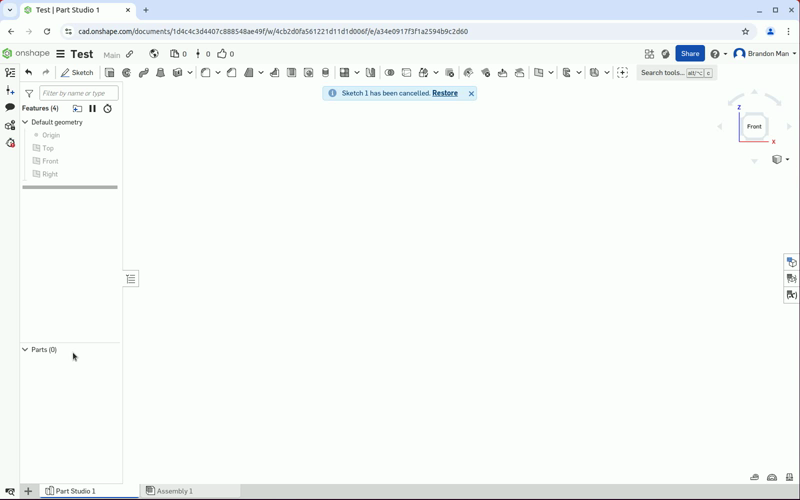
key(left)
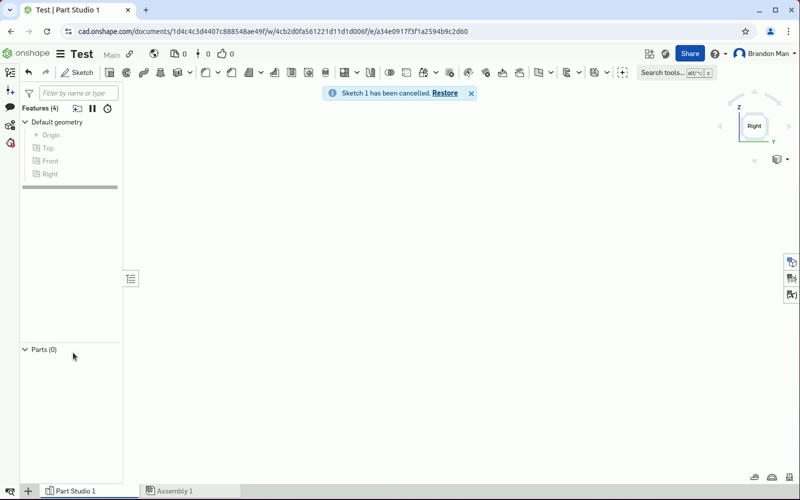
key_up(shift)
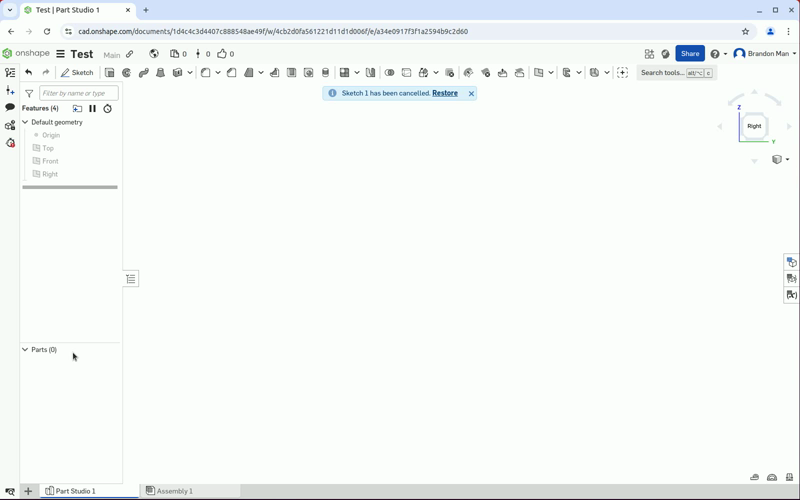
mouse_move(73, 352)
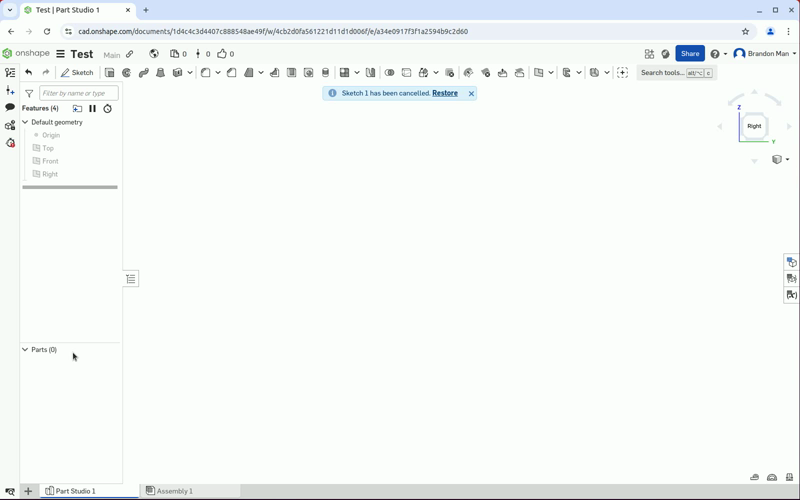
key(shift+y)
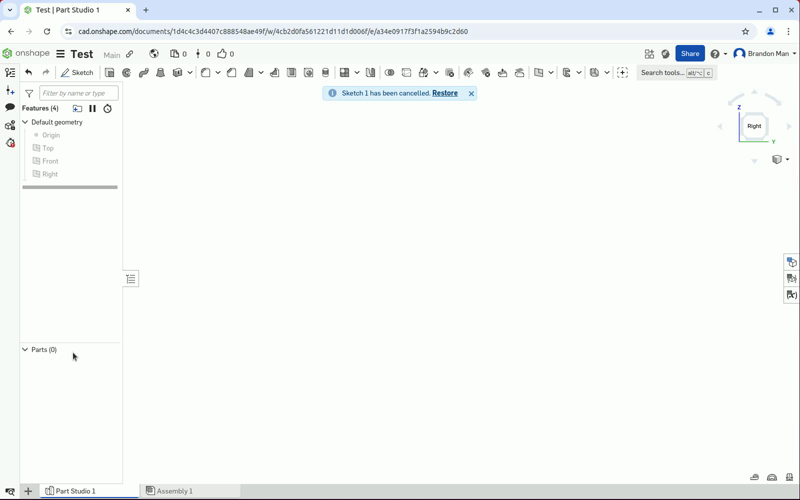
key(shift+s)
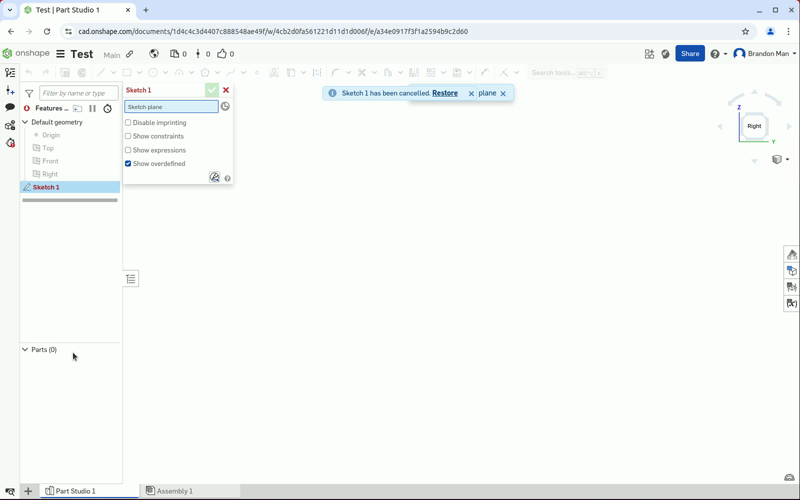
mouse_move(73, 176)
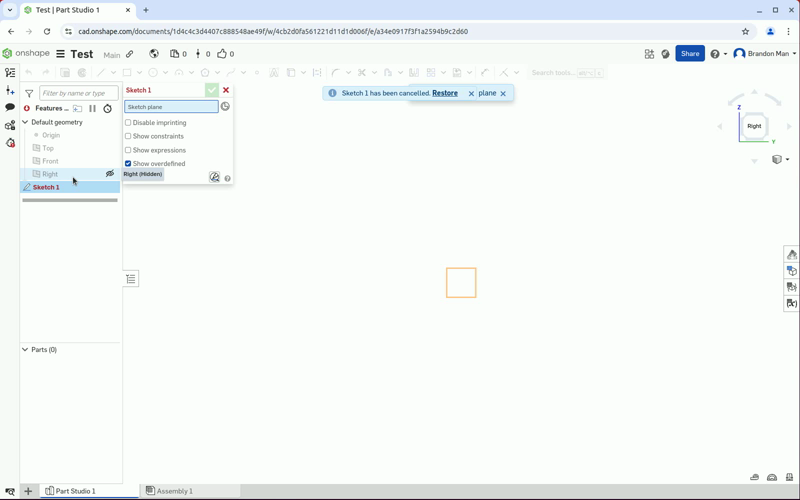
click(73, 176)
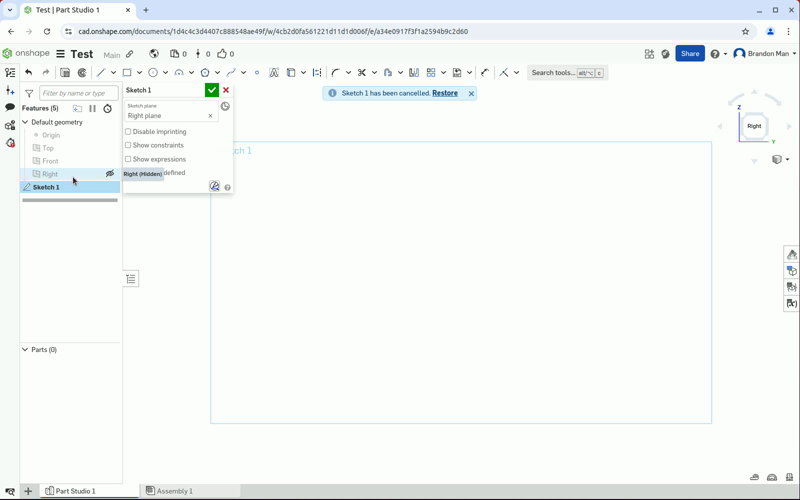
mouse_move(73, 352)
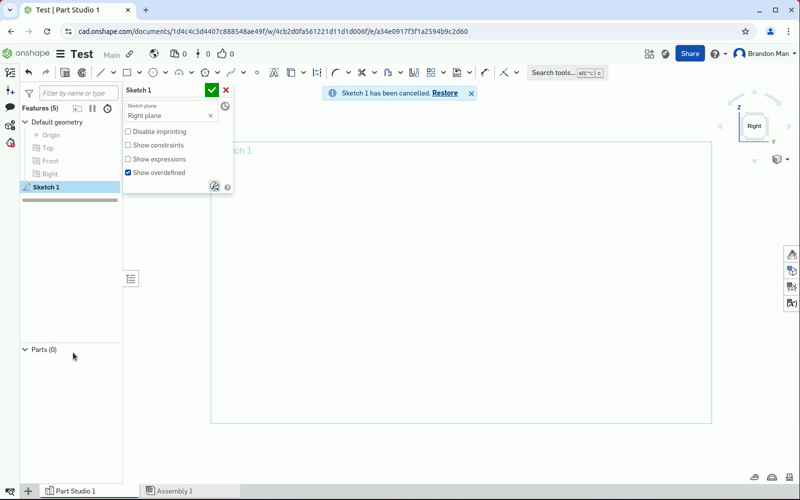
key(y)
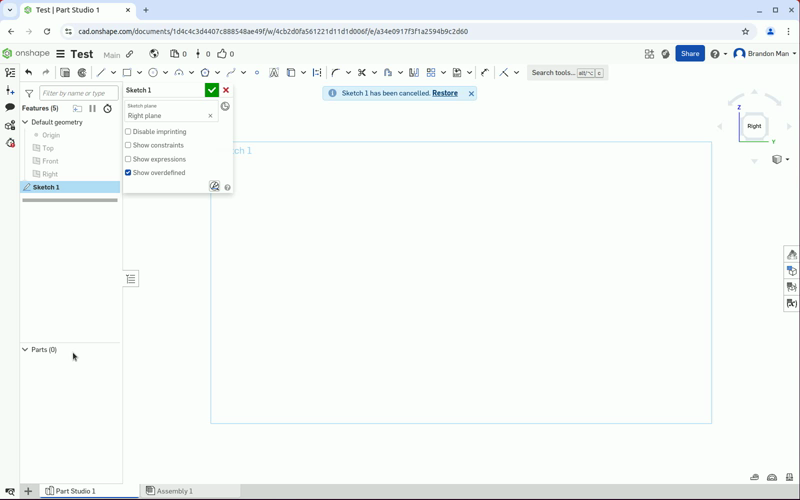
key(l)
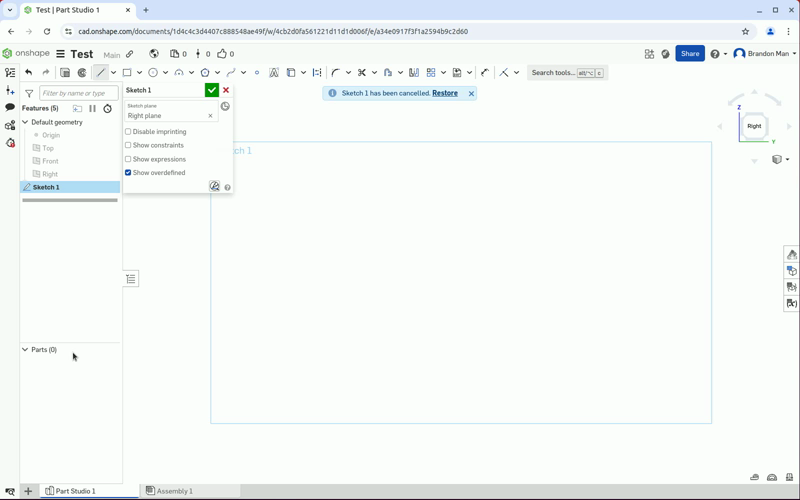
key_down(shift)
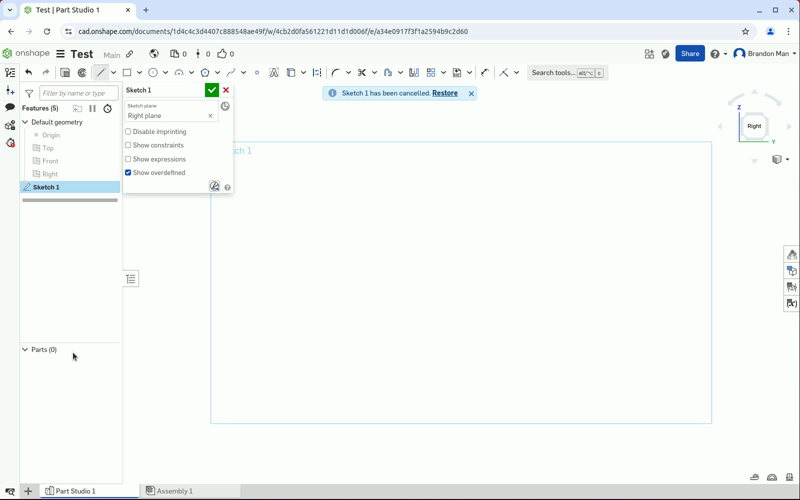
mouse_move(445, 295)
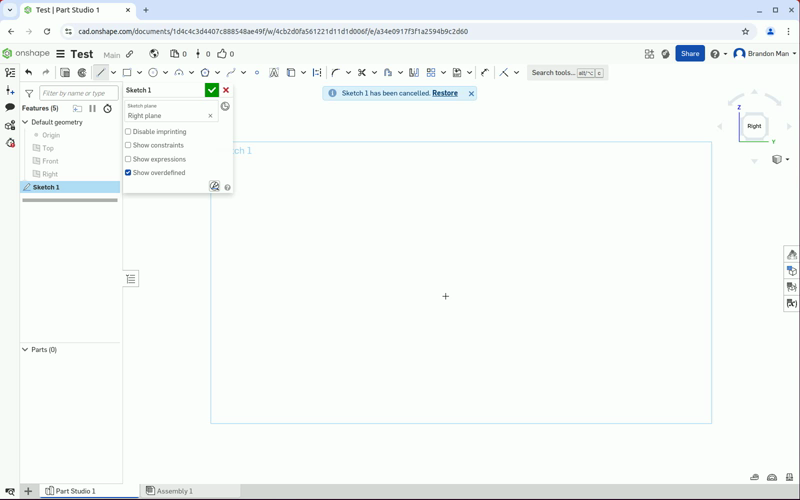
click(445, 295)
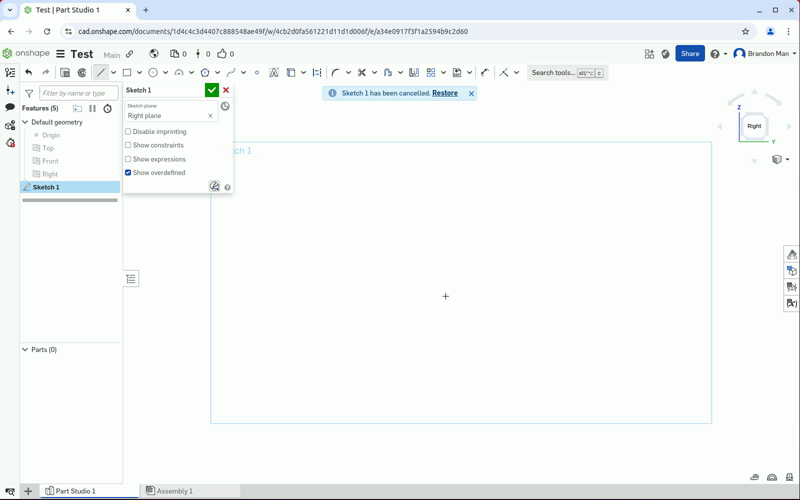
key_up(shift)
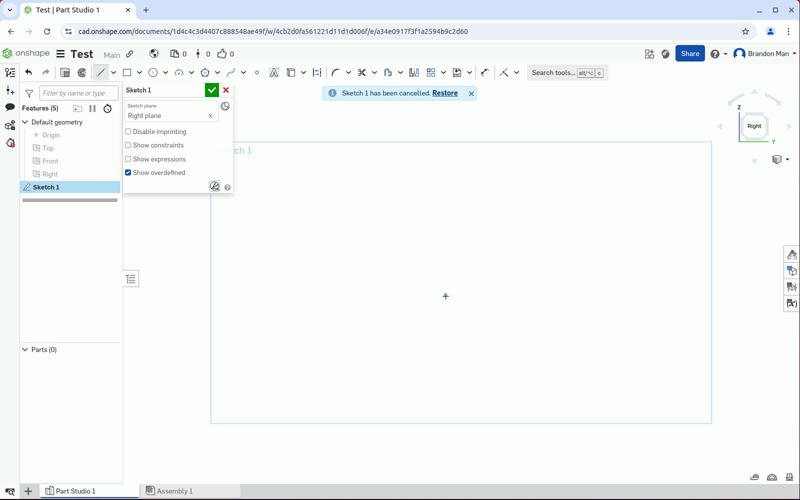
key_down(shift)
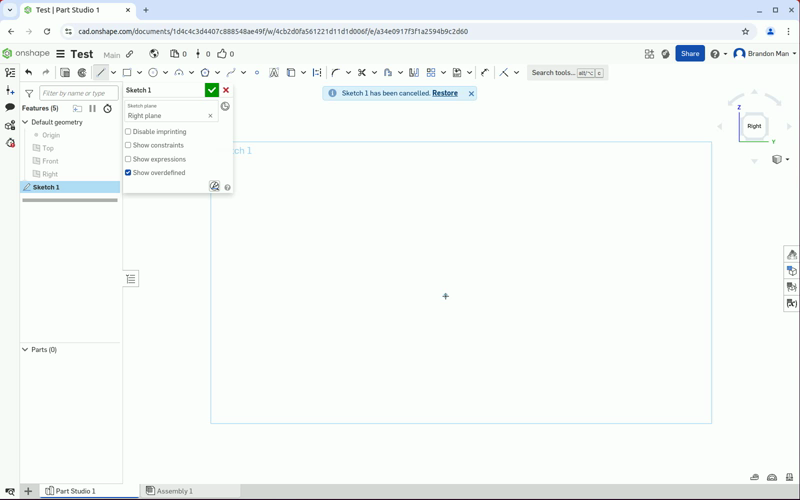
mouse_move(475, 295)
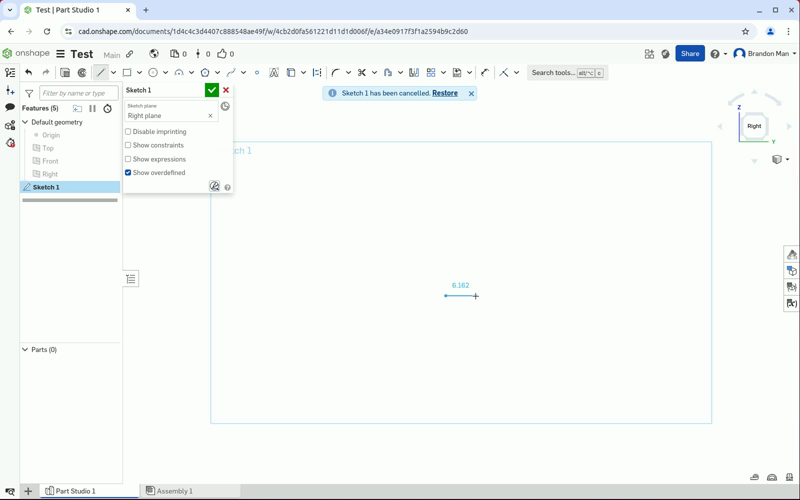
mouse_move(483, 295)
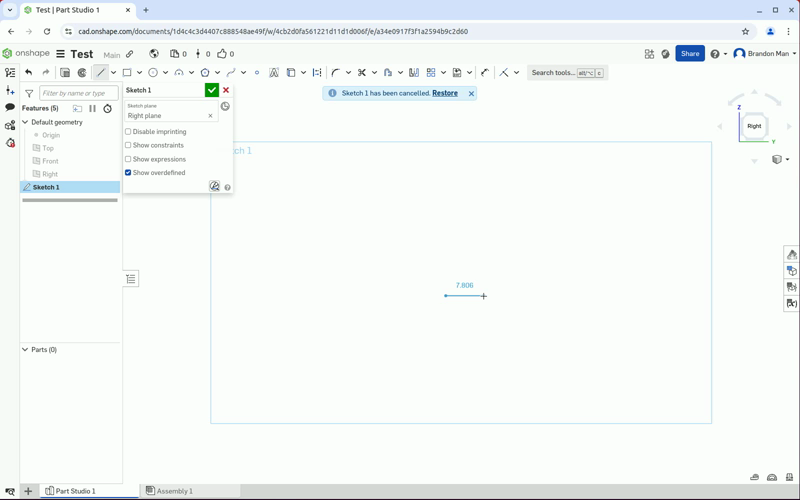
click(483, 295)
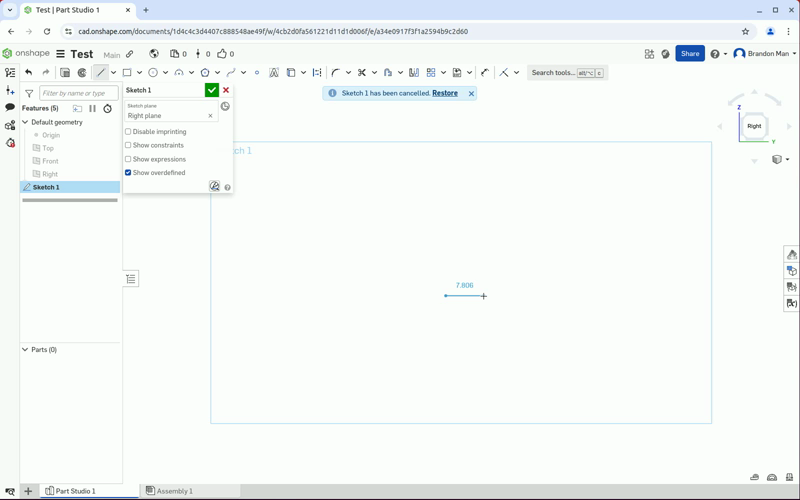
key_up(shift)
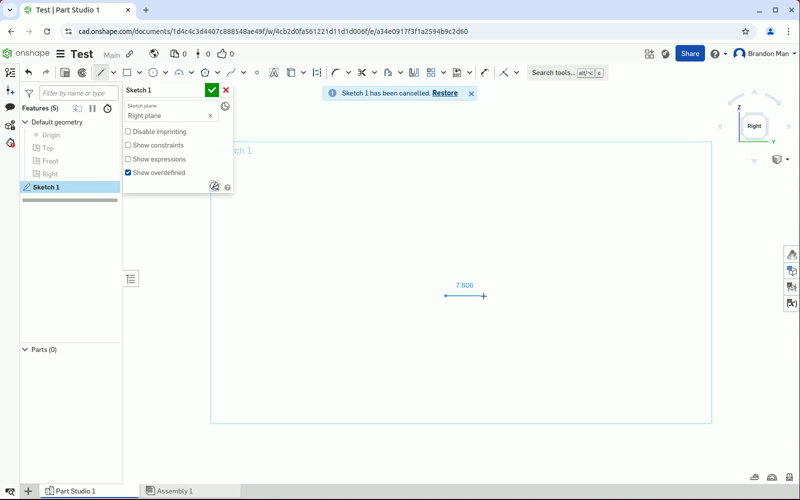
key_down(shift)
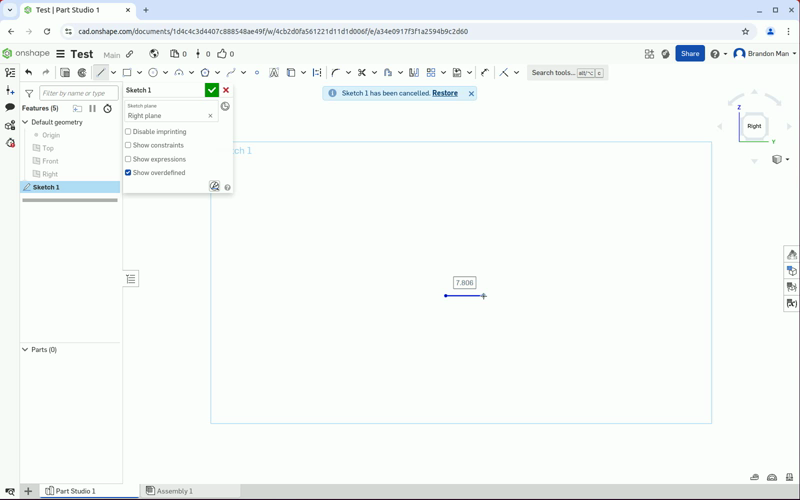
mouse_move(513, 295)
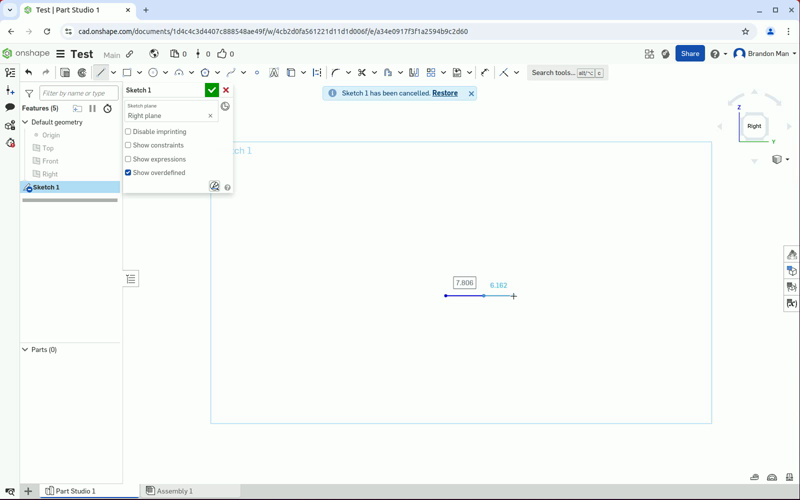
mouse_move(483, 266)
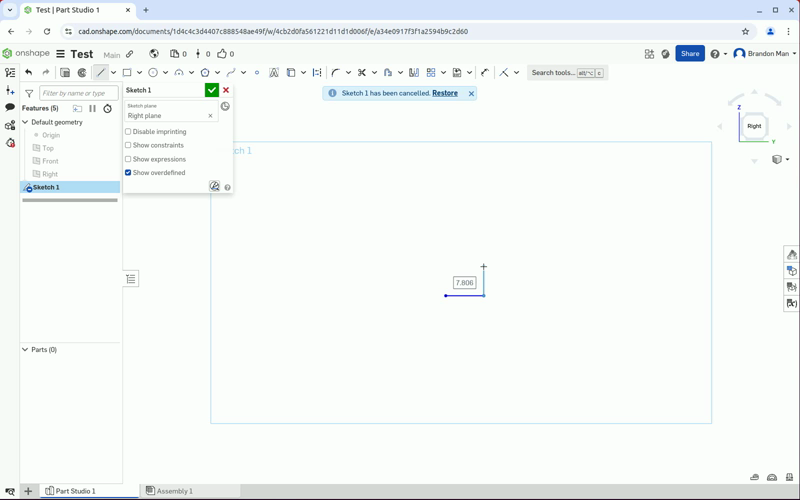
click(483, 266)
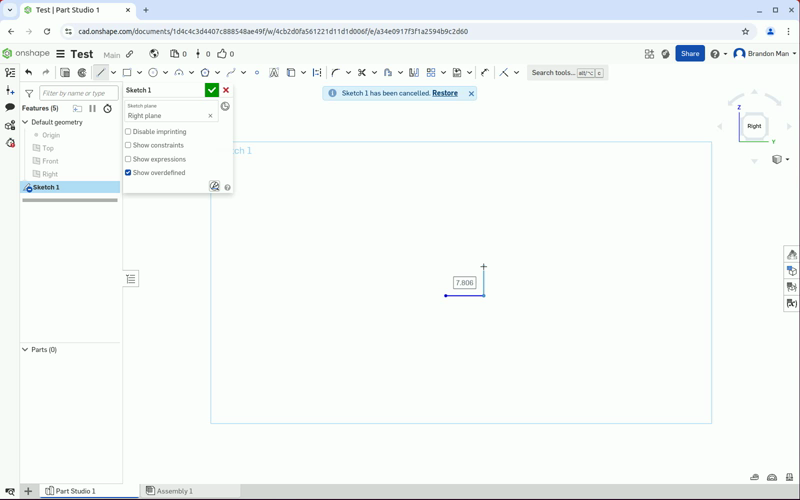
key_up(shift)
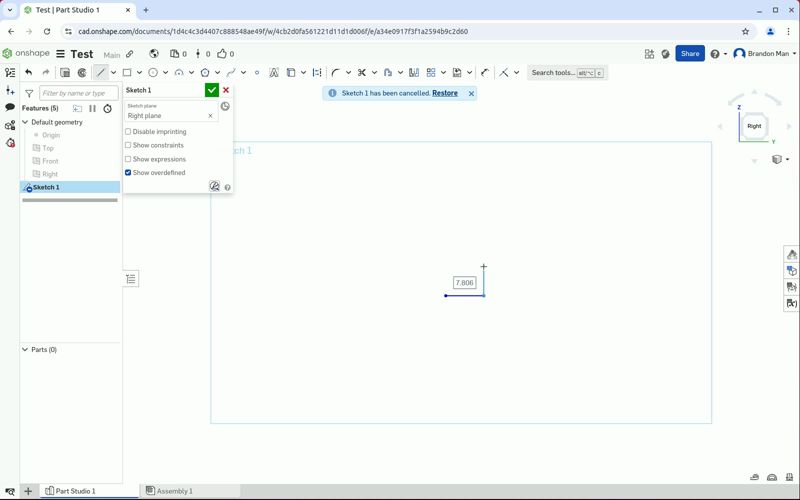
key_down(shift)
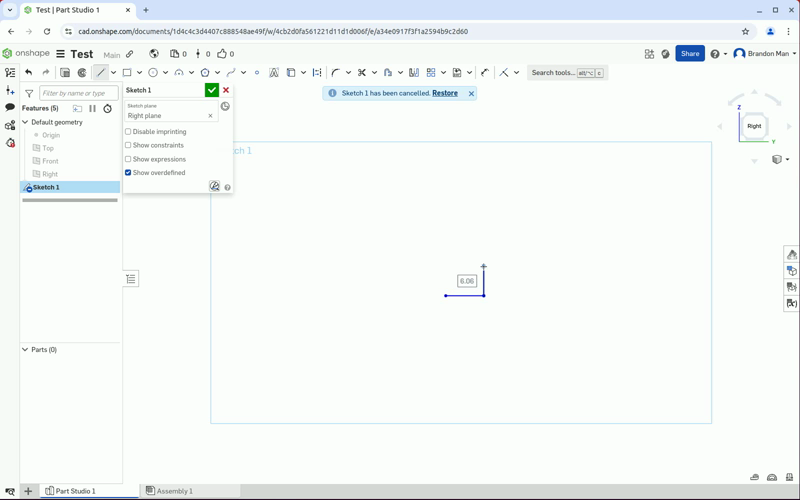
mouse_move(513, 266)
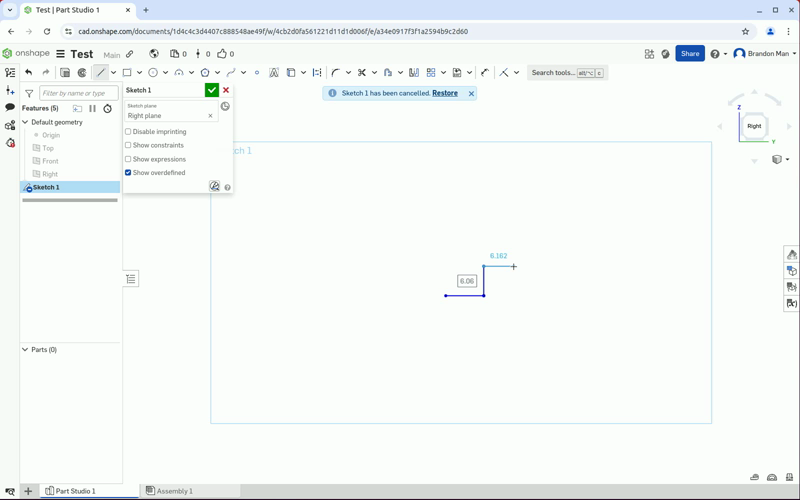
mouse_move(445, 266)
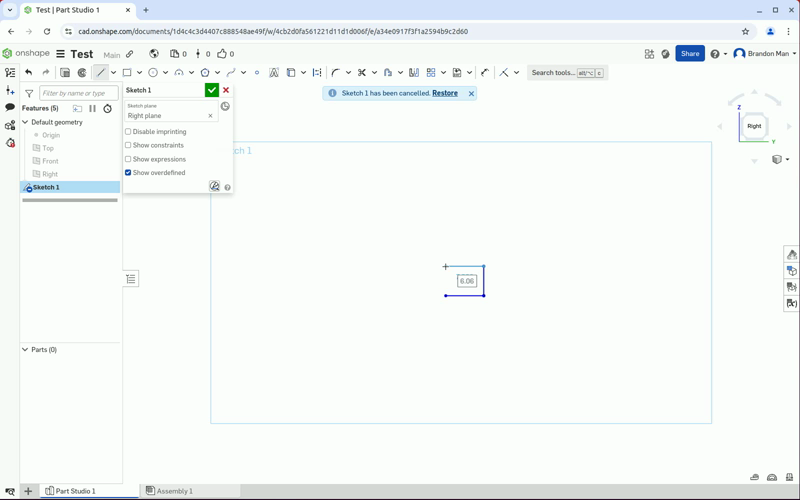
click(445, 266)
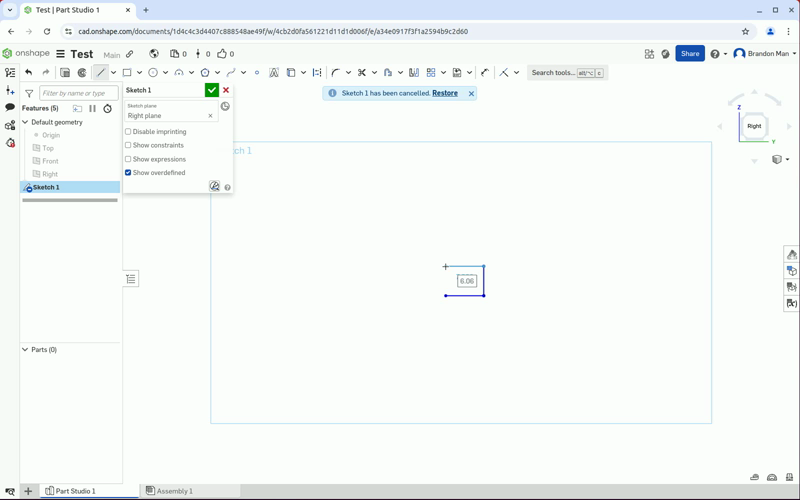
key_up(shift)
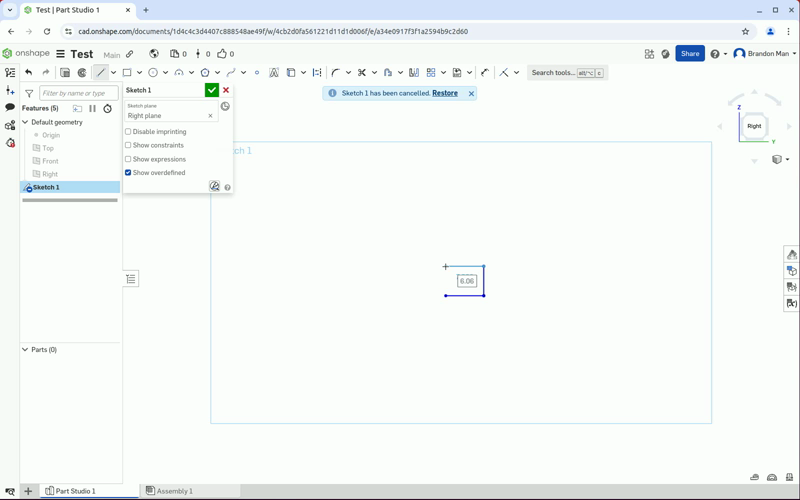
mouse_move(475, 266)
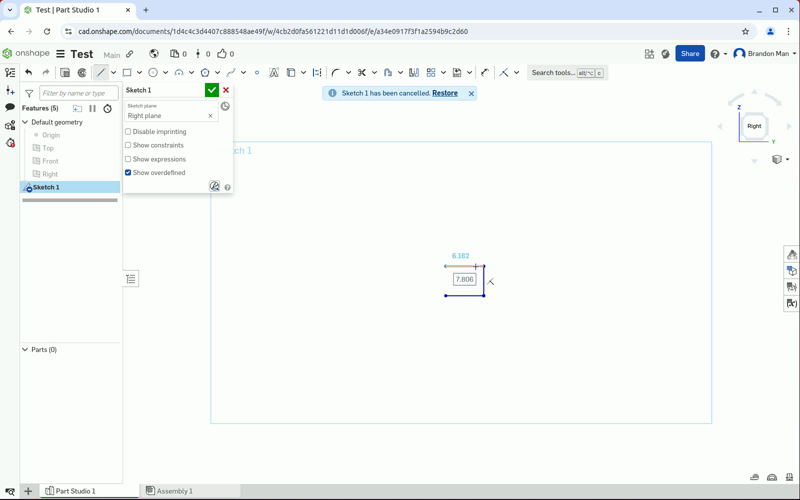
key_down(shift)
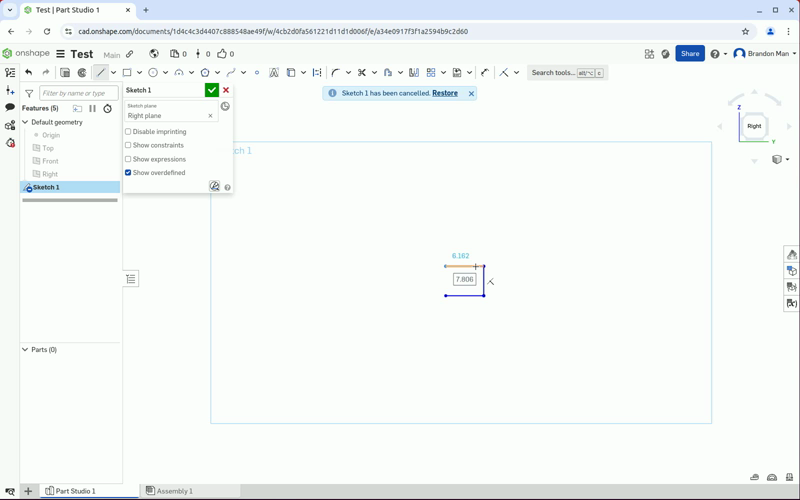
mouse_move(445, 295)
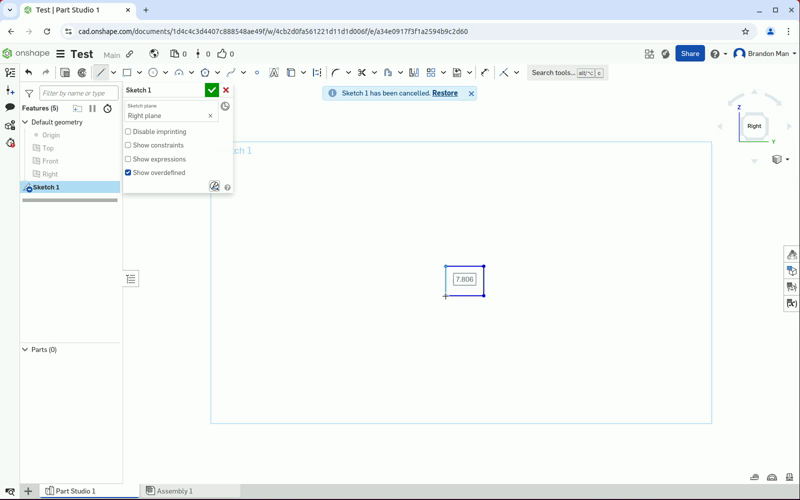
key_up(shift)
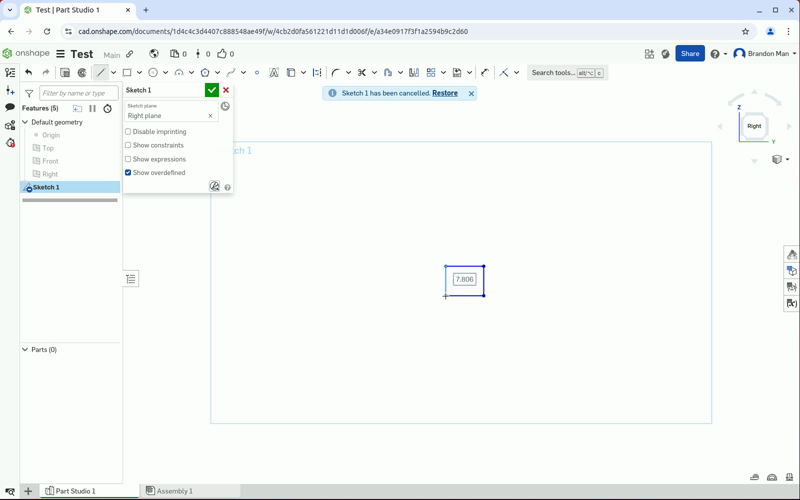
click(445, 295)
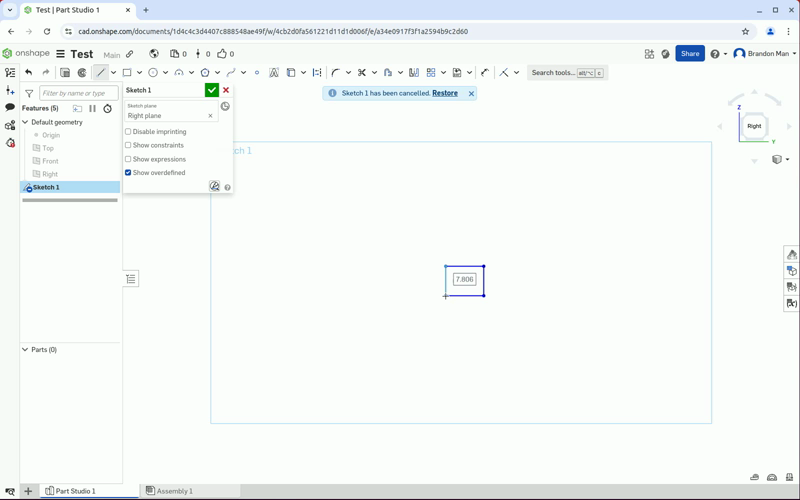
key(esc)
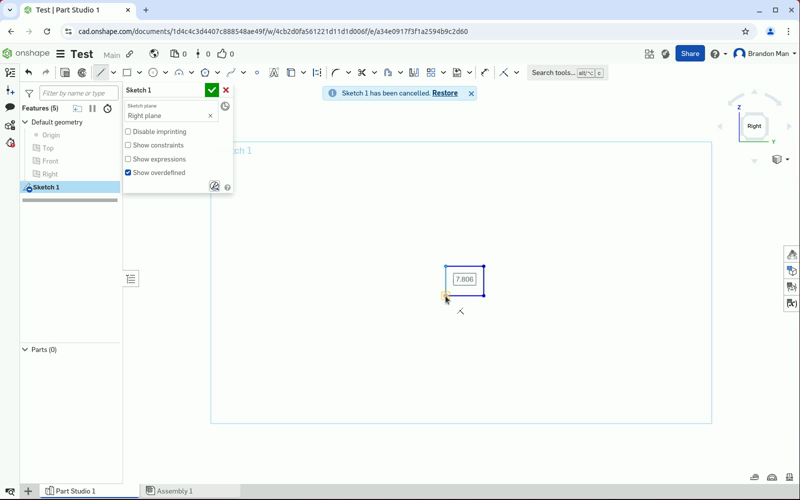
mouse_move(469, 285)
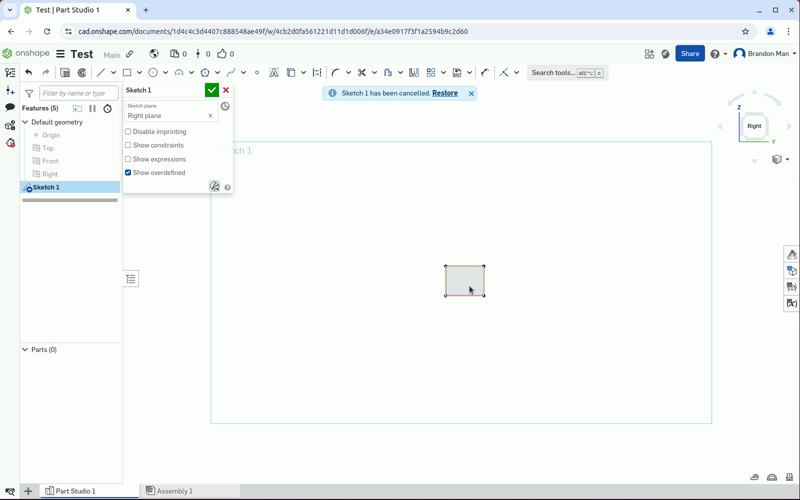
scroll(6)
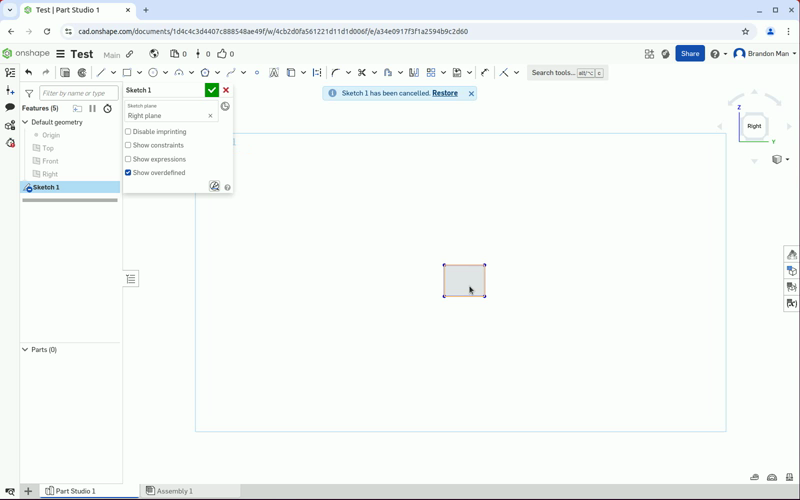
scroll(6)
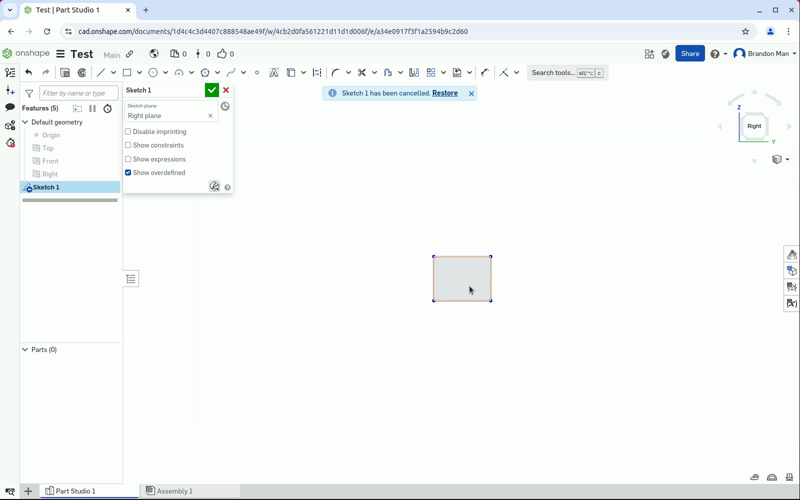
scroll(6)
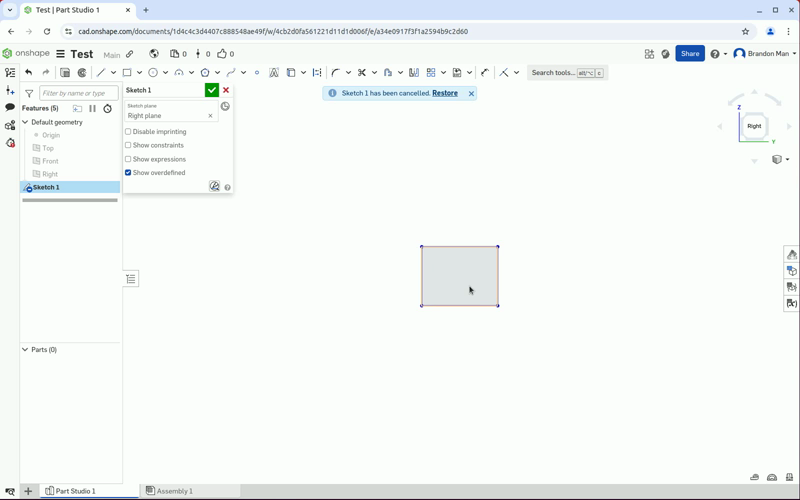
scroll(6)
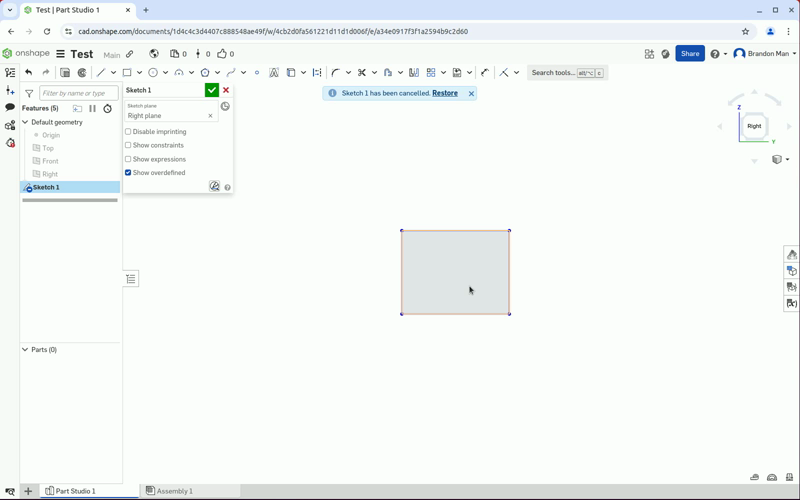
scroll(6)
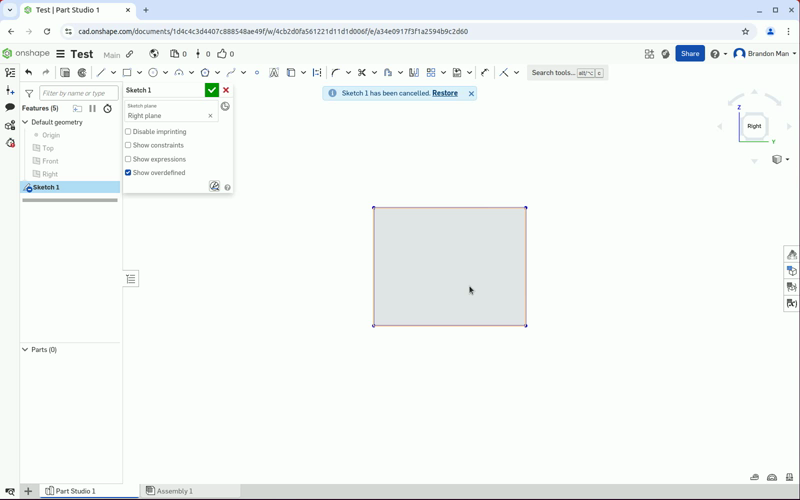
scroll(6)
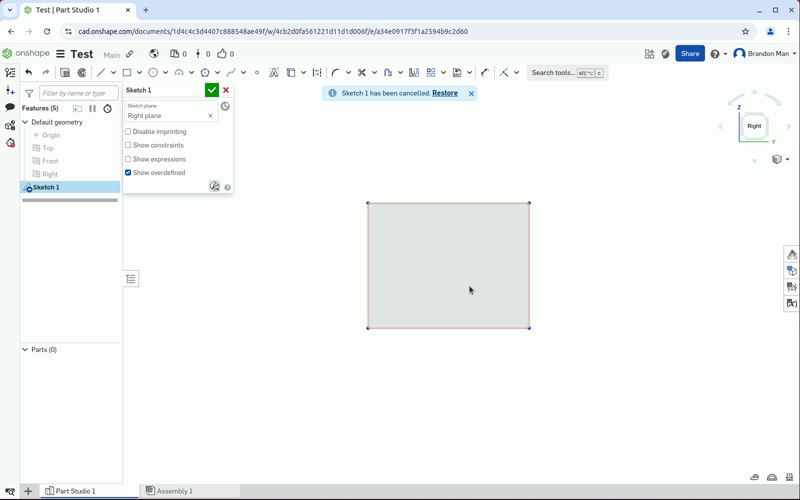
scroll(6)
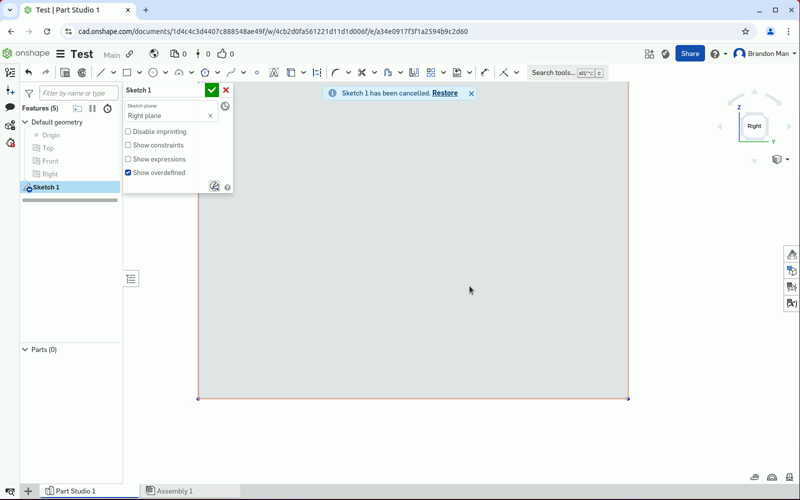
click(469, 285)
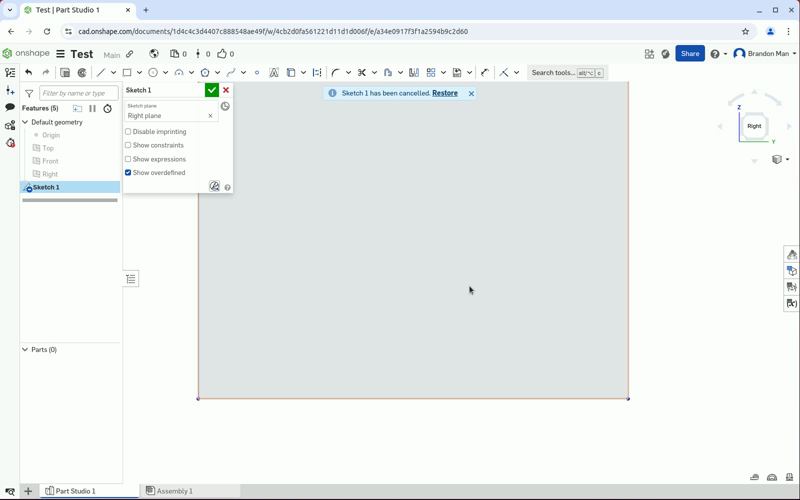
scroll(-6)
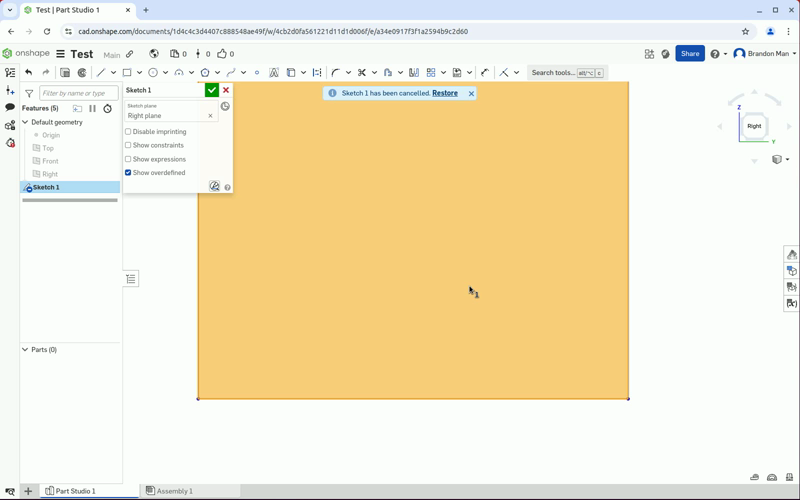
scroll(-6)
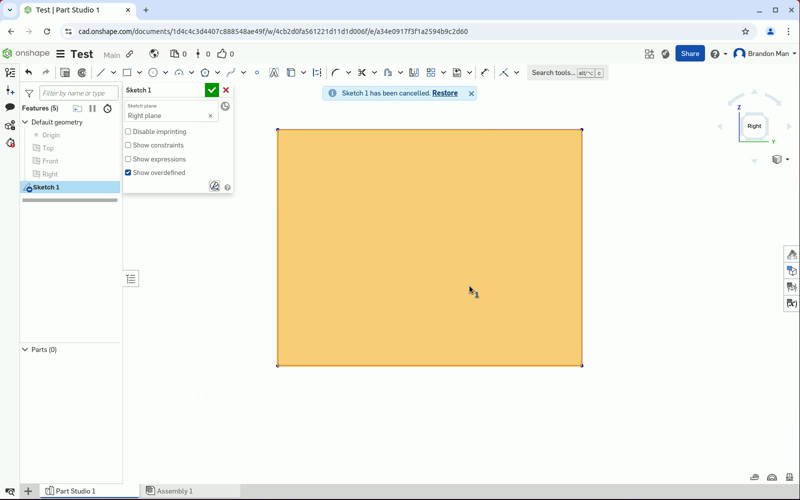
scroll(-6)
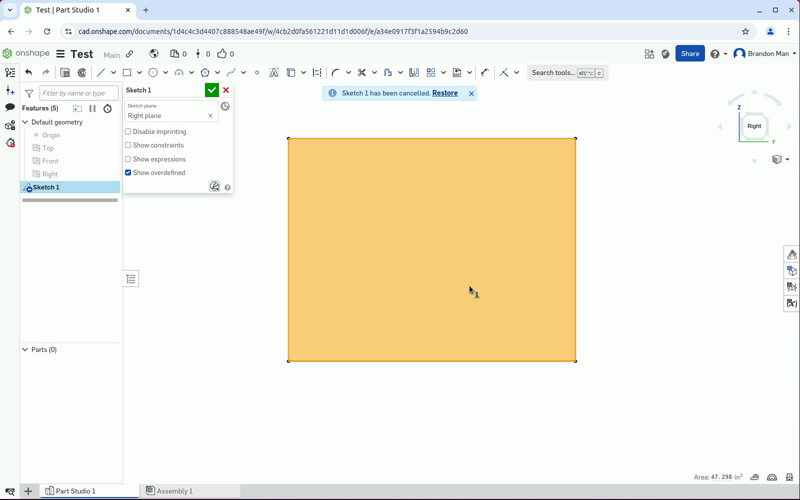
scroll(-6)
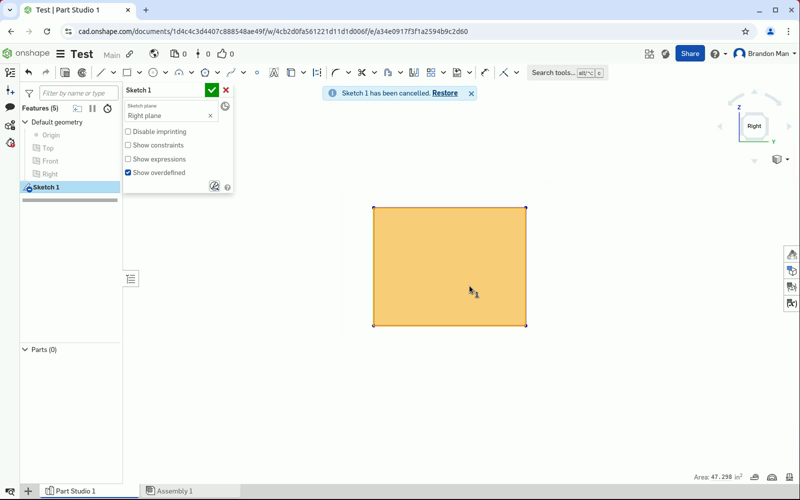
scroll(-6)
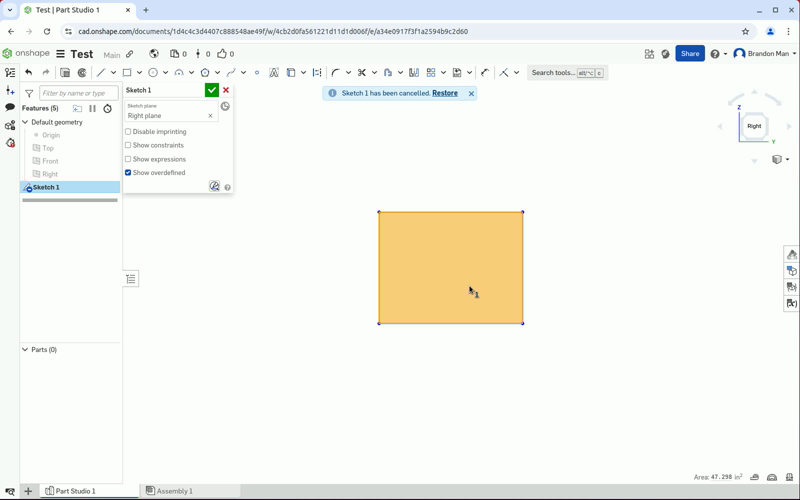
scroll(-6)
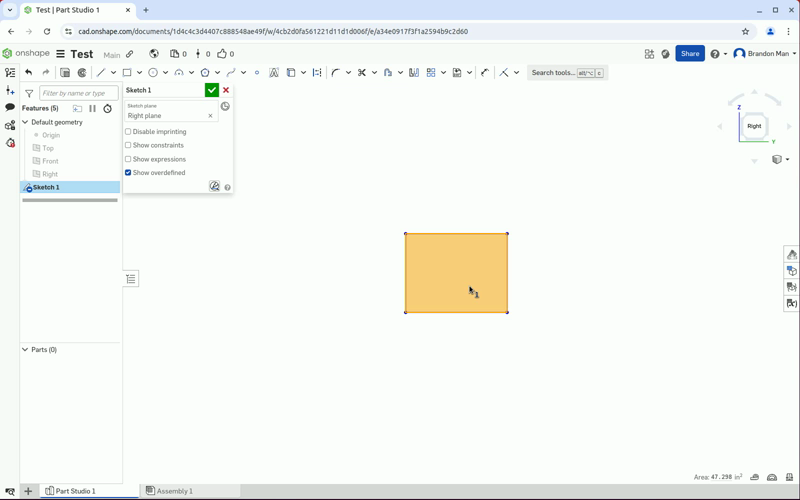
scroll(-6)
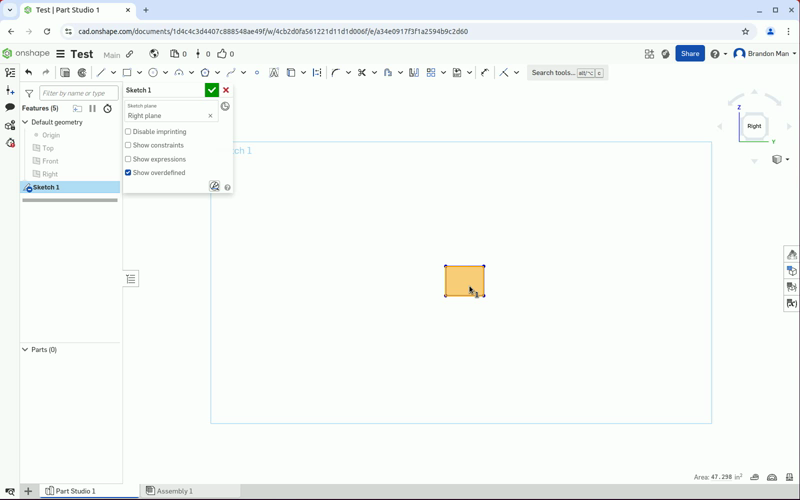
mouse_move(73, 352)
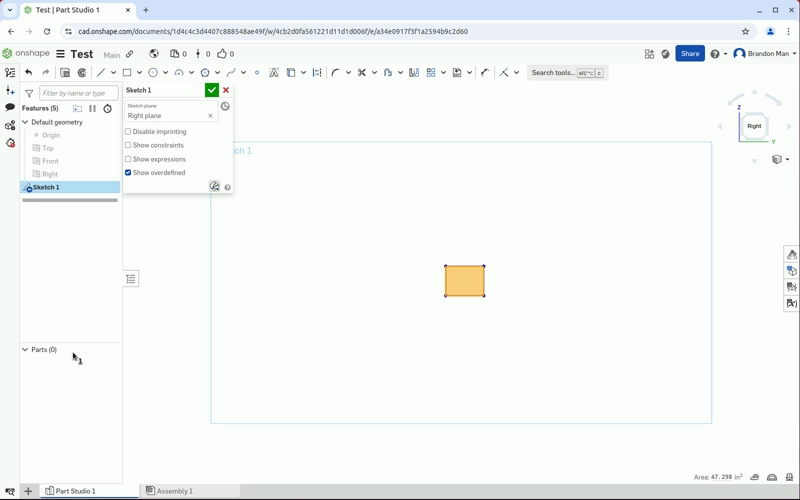
key(shift+y)
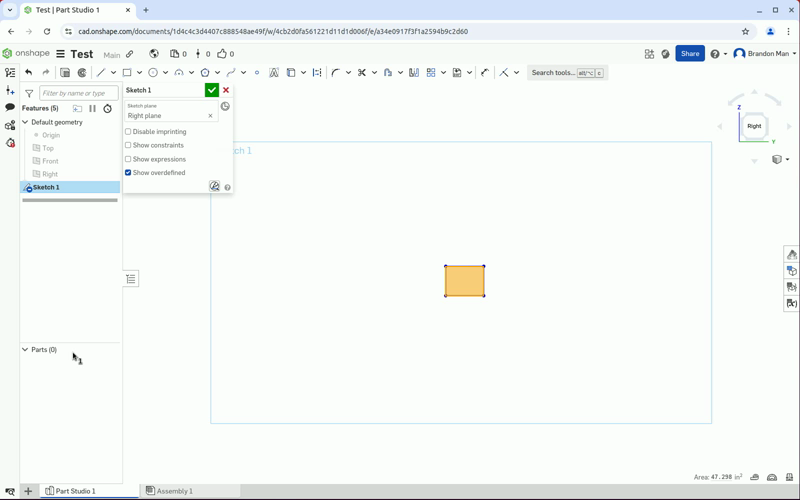
key(shift+e)
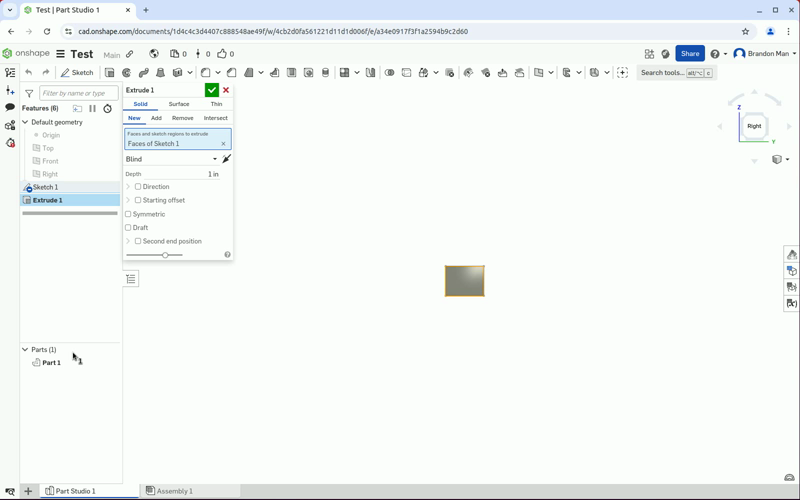
mouse_move(143, 106)
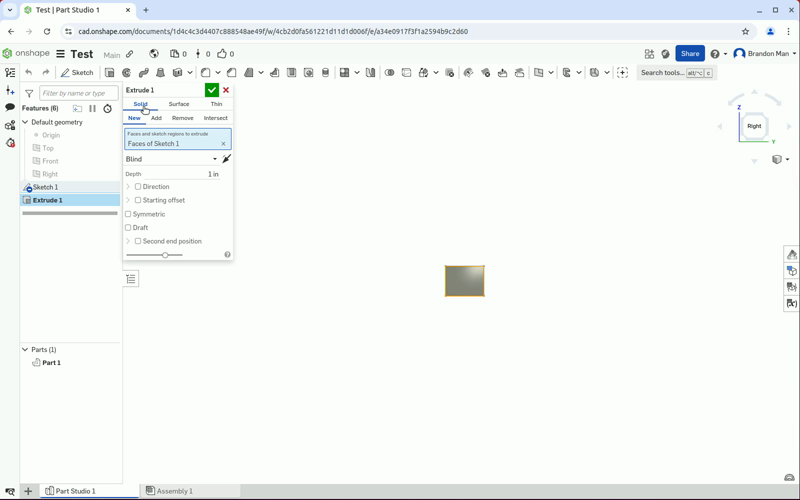
click(143, 106)
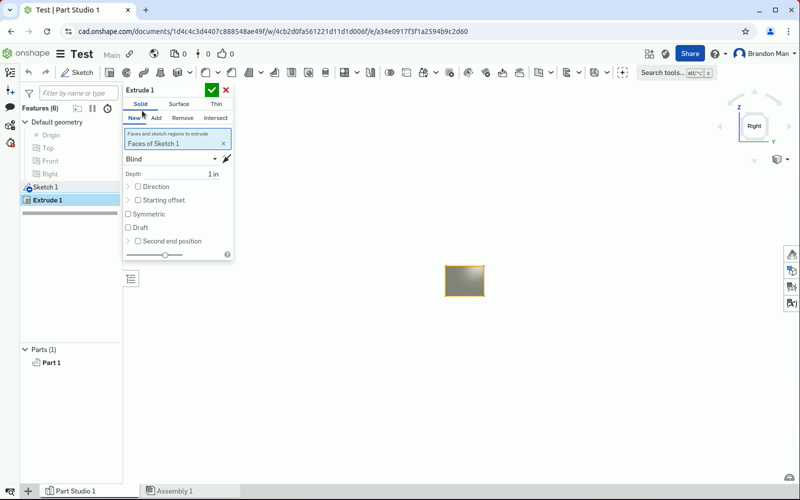
mouse_move(137, 120)
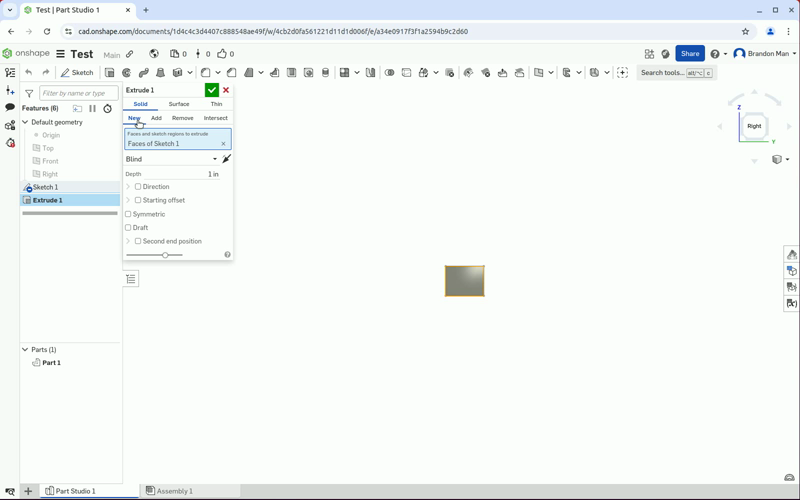
click(137, 120)
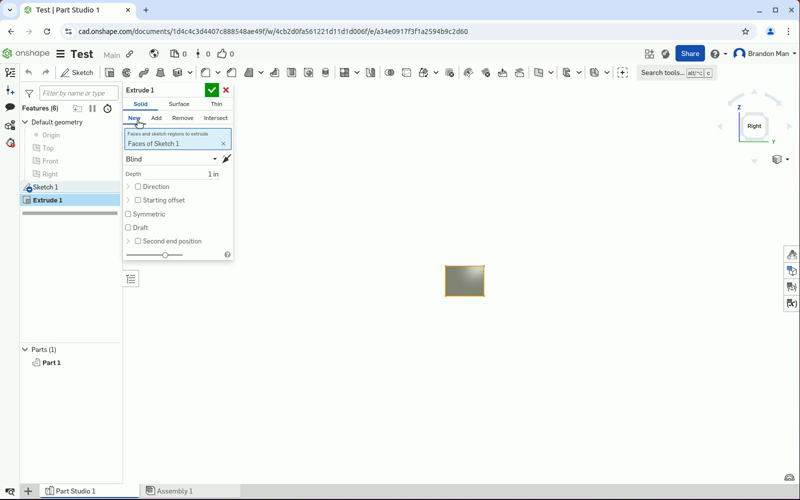
key(tab, 4)
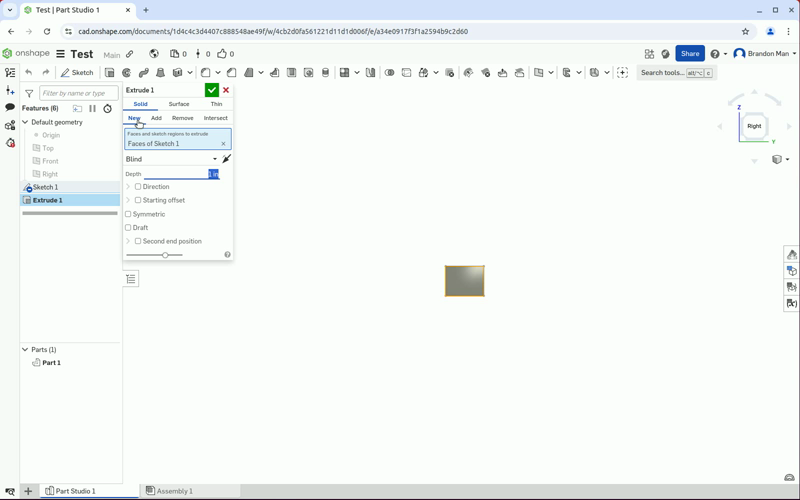
text(-23.108)
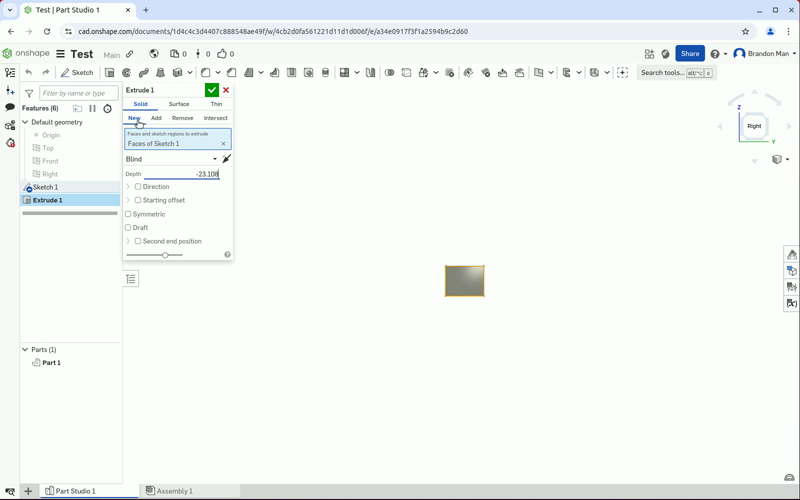
key(enter)
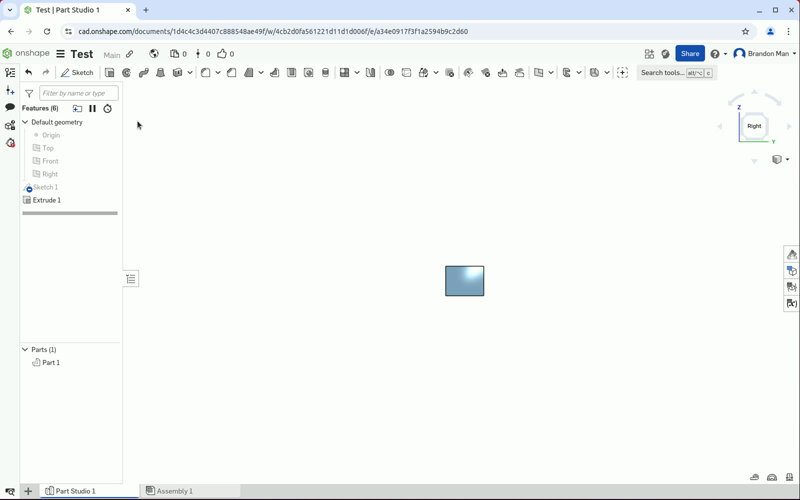
key(shift+h)
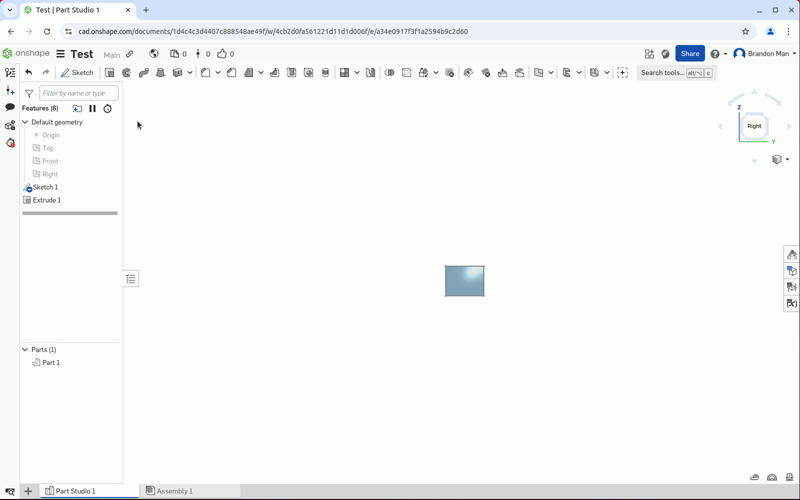
key(shift+h)
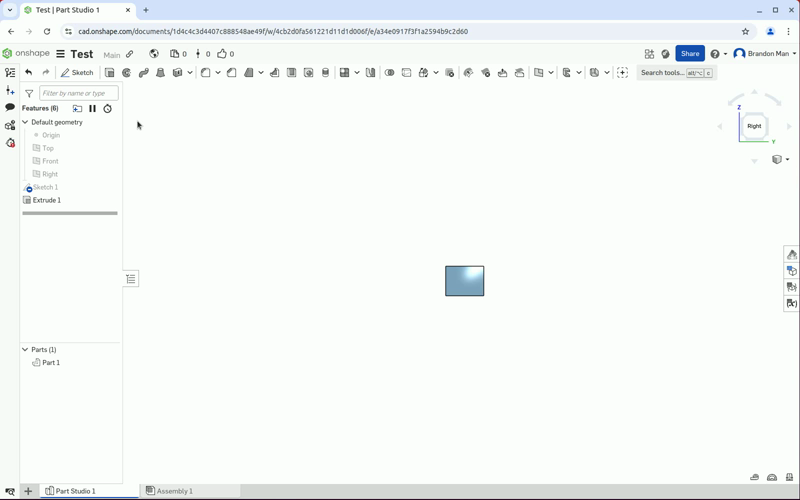
mouse_move(73, 189)
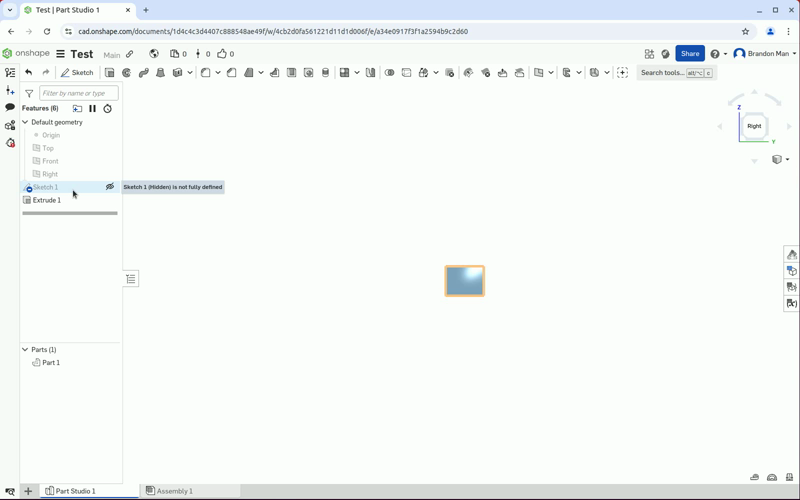
click(73, 189)
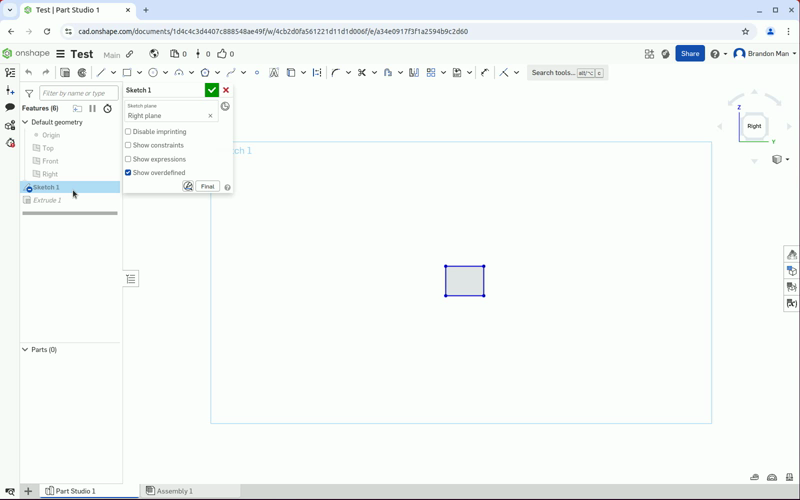
mouse_move(229, 92)
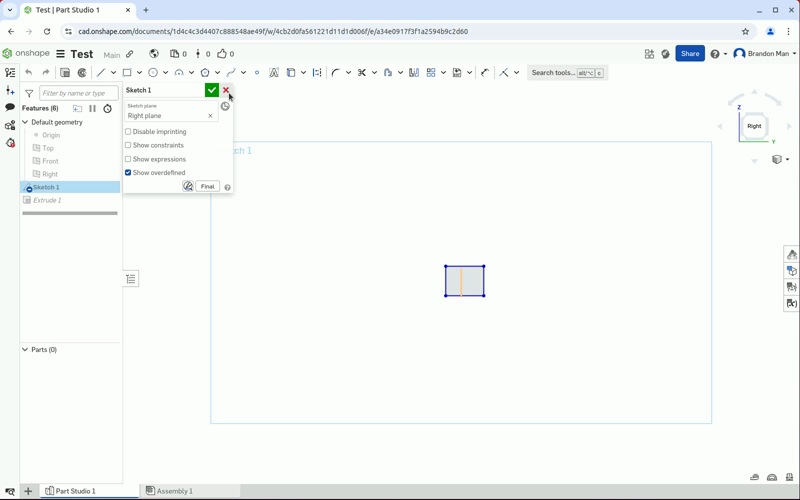
click(229, 92)
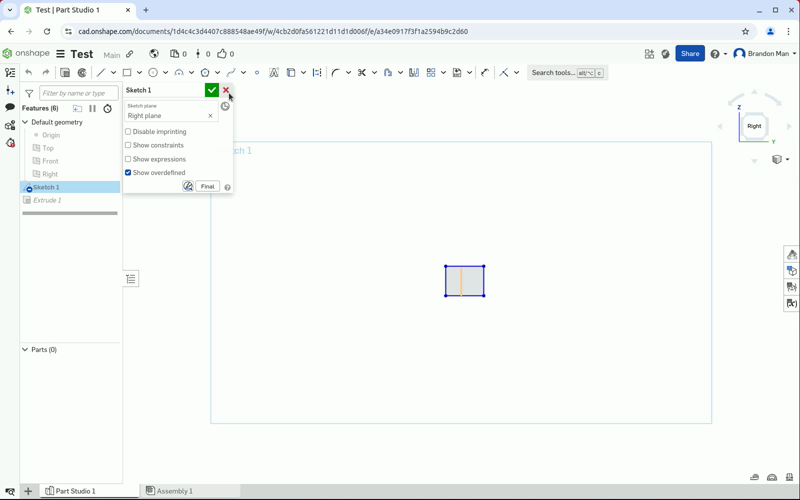
key(shift+s)
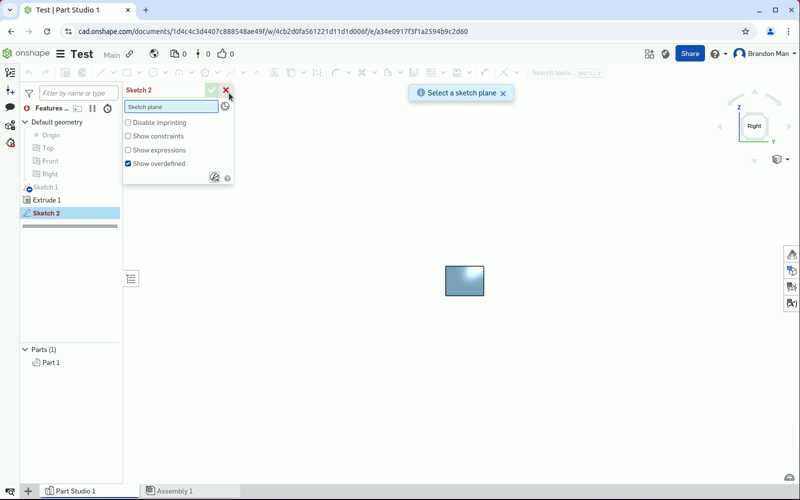
mouse_move(73, 176)
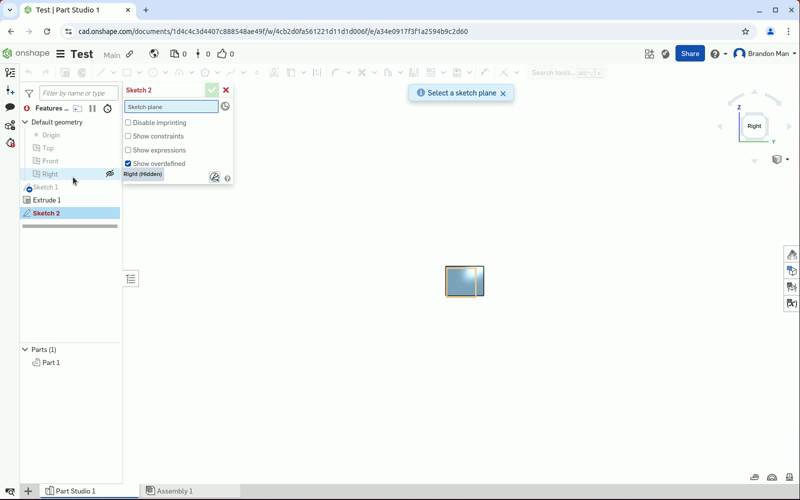
click(73, 176)
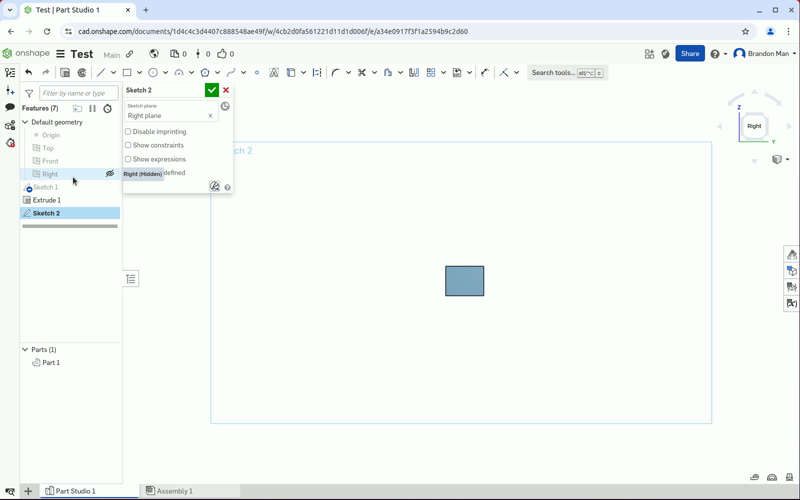
mouse_move(73, 352)
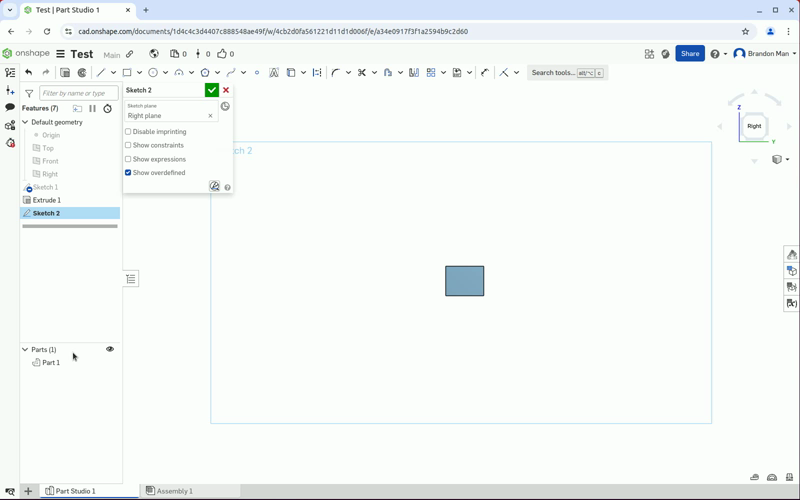
key(y)
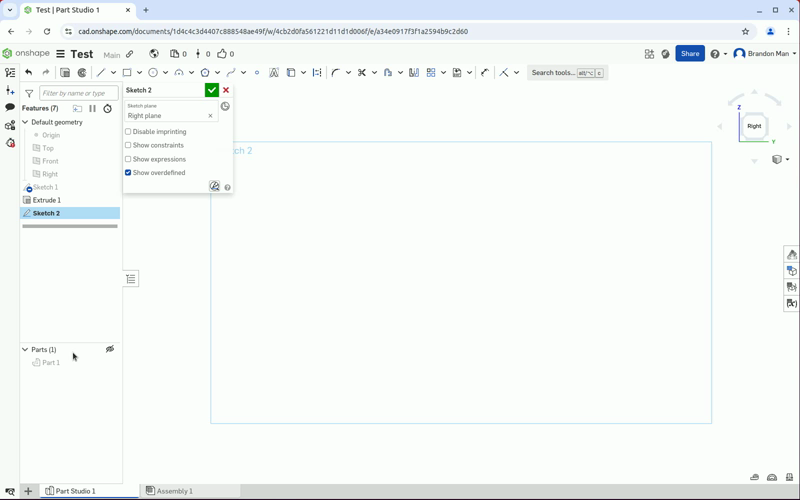
key(l)
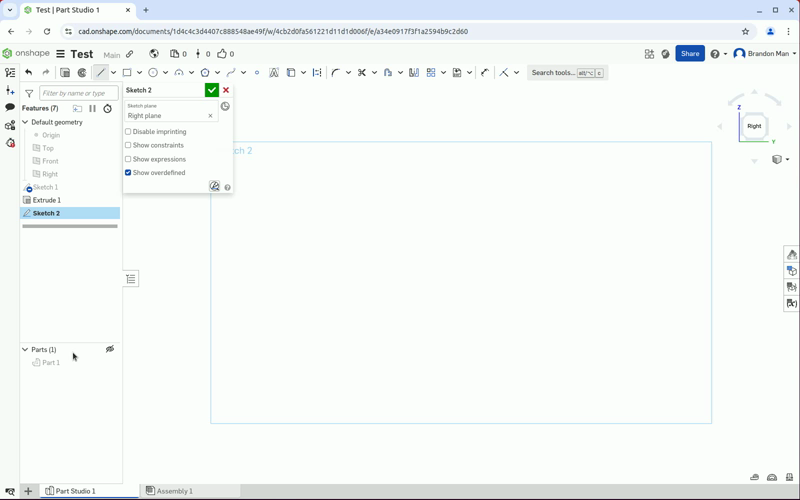
key_down(shift)
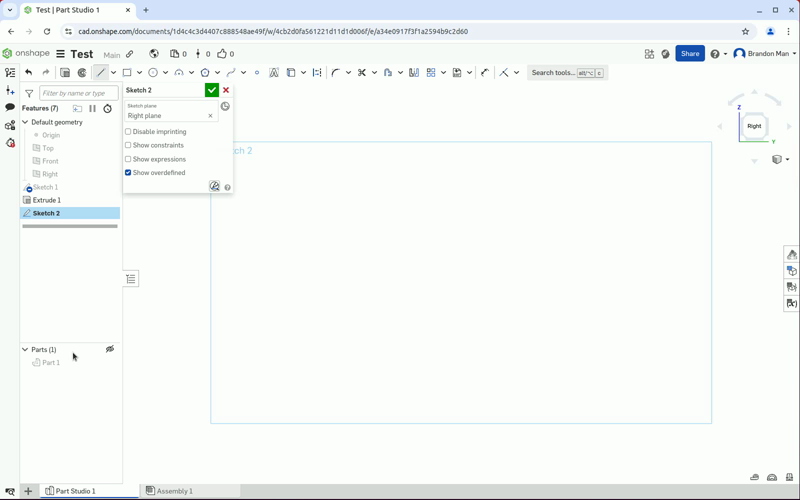
mouse_move(463, 267)
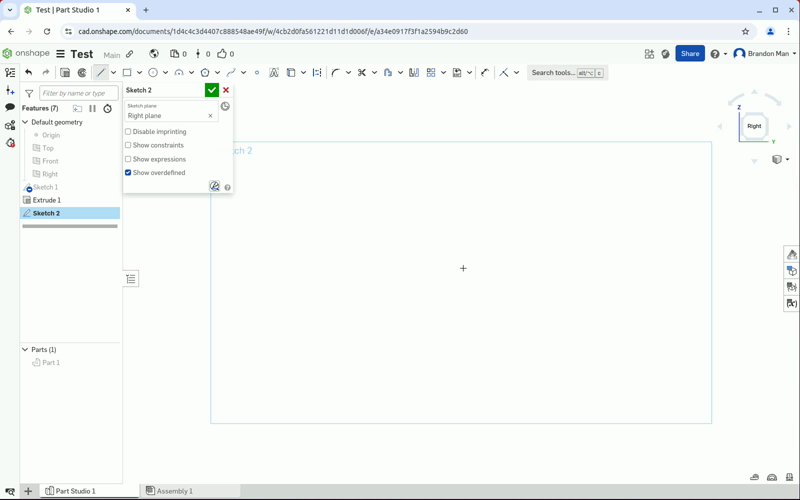
click(463, 267)
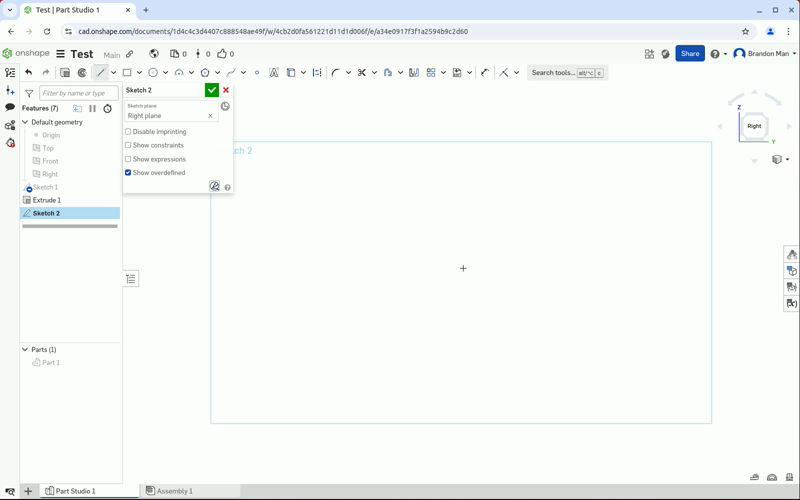
key_up(shift)
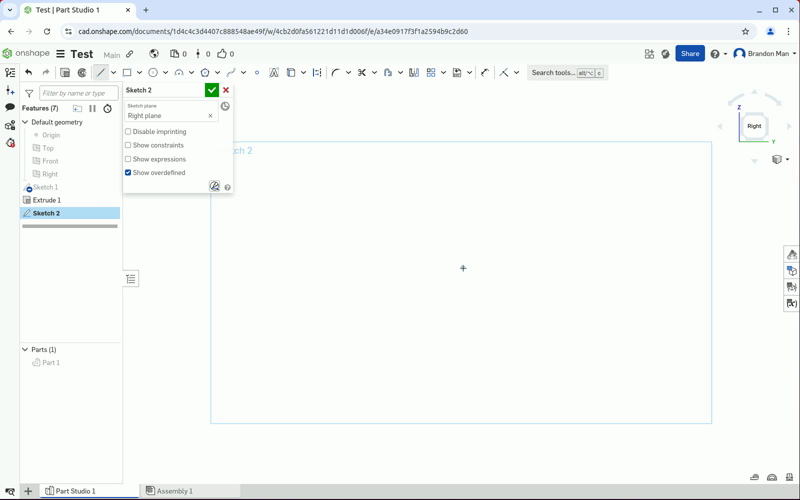
key_down(shift)
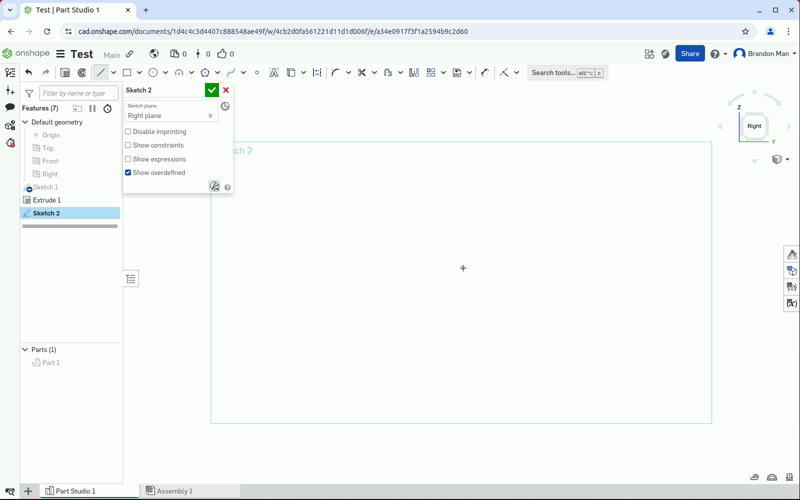
mouse_move(493, 267)
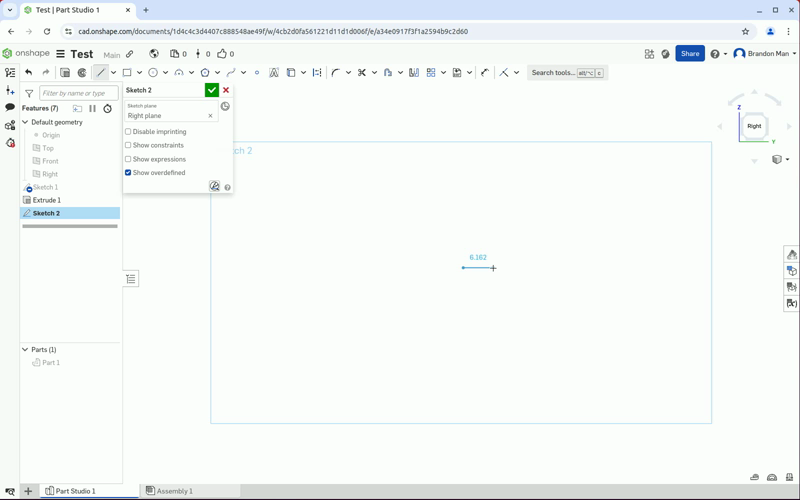
mouse_move(466, 267)
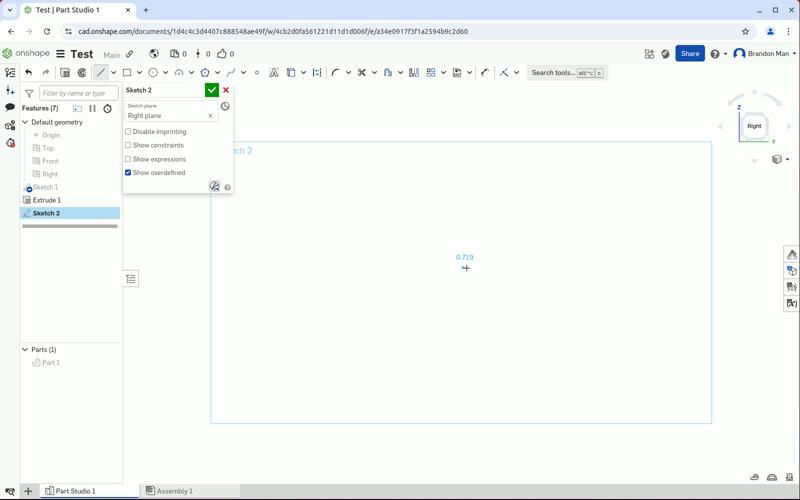
scroll(6)
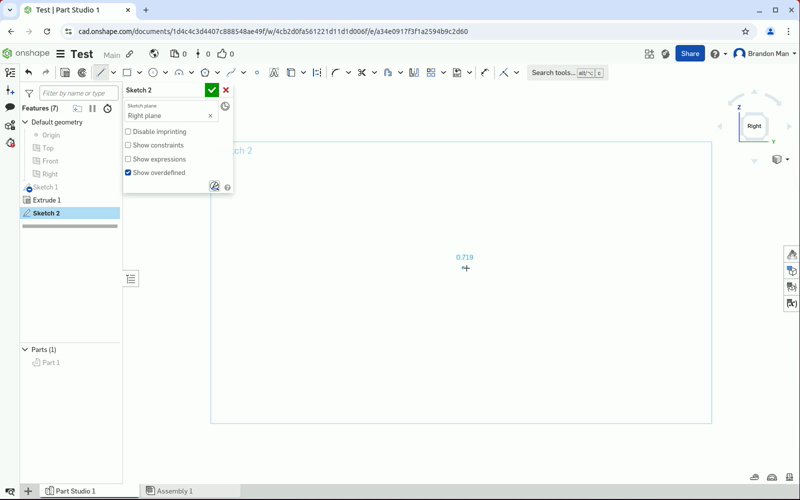
scroll(6)
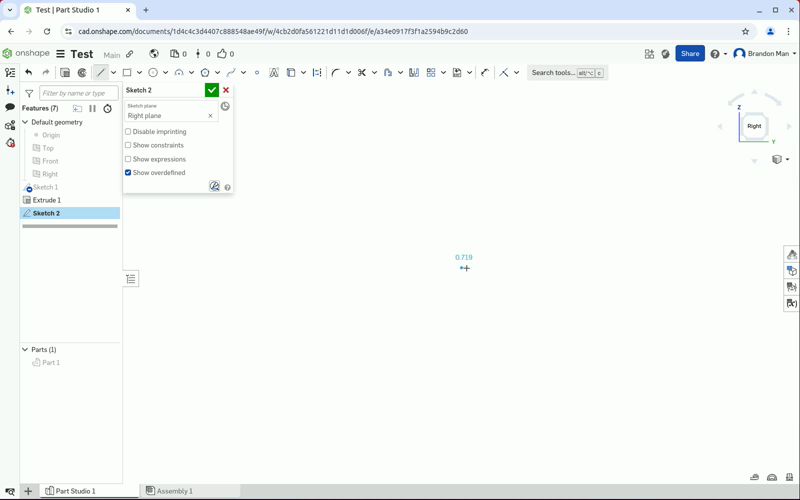
scroll(6)
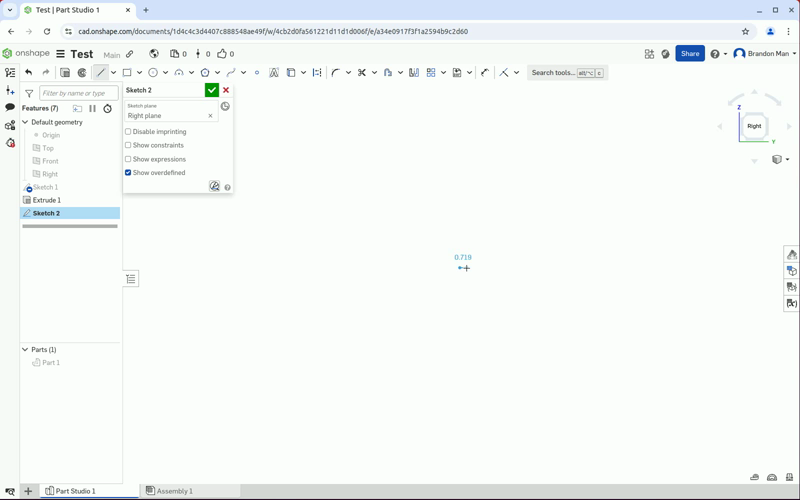
scroll(6)
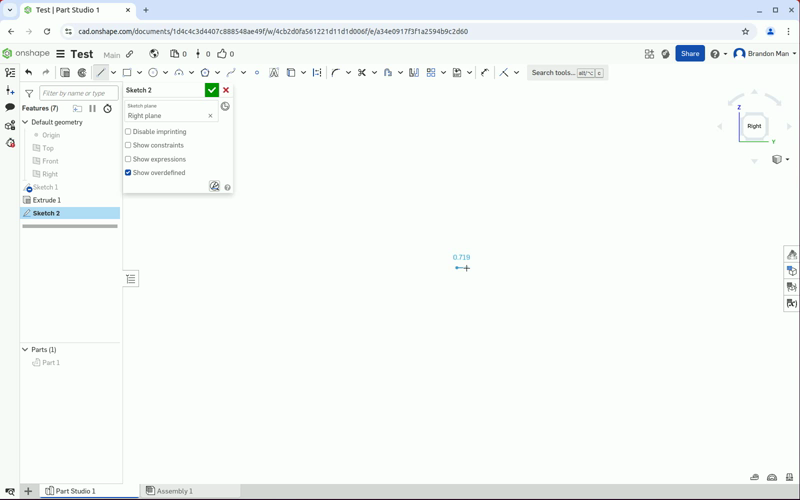
scroll(6)
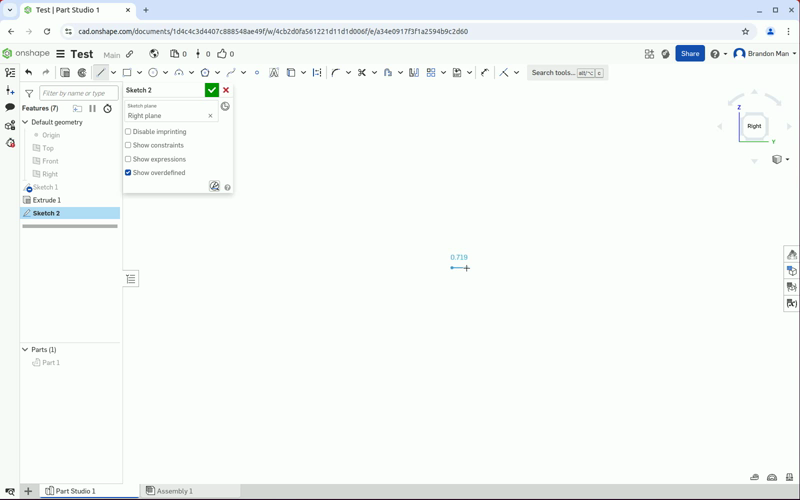
scroll(6)
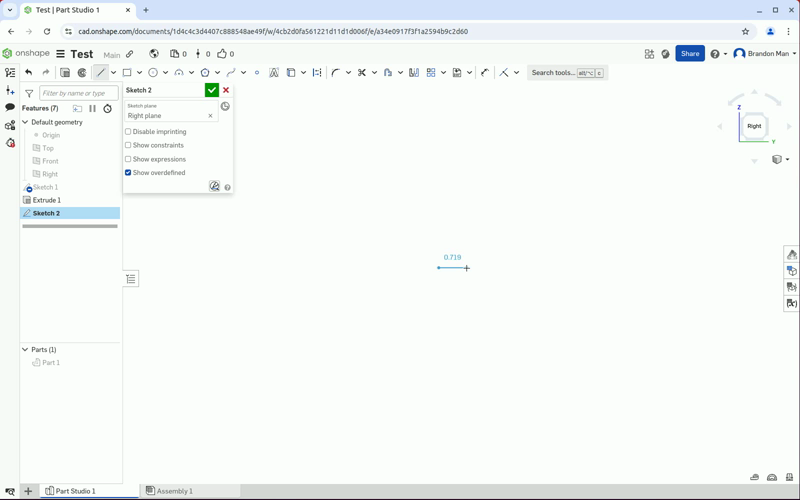
scroll(6)
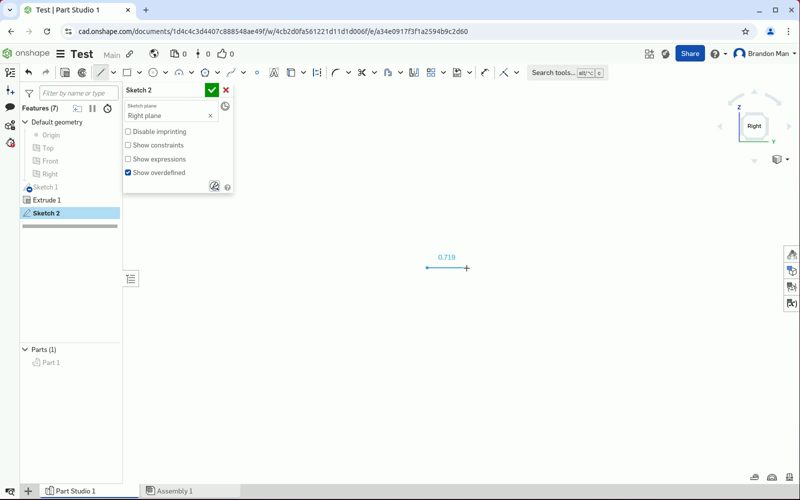
click(466, 267)
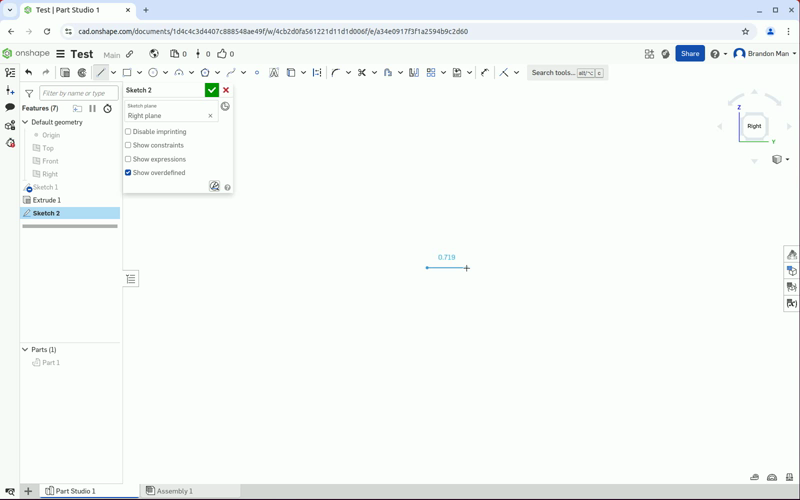
scroll(-6)
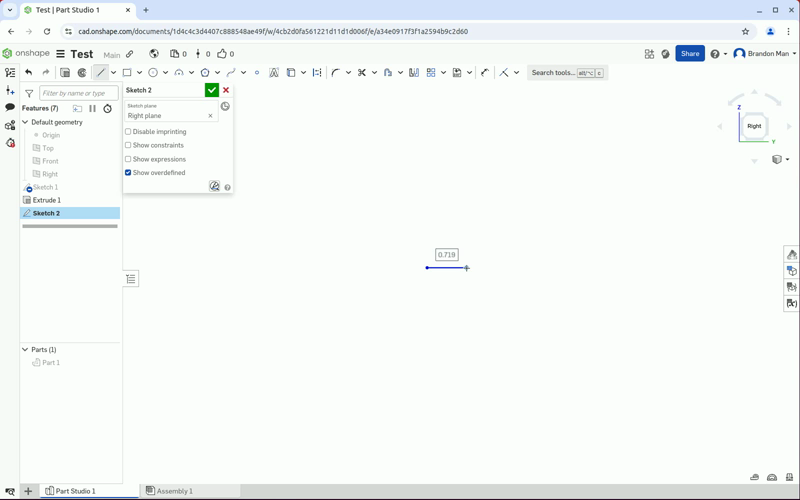
scroll(-6)
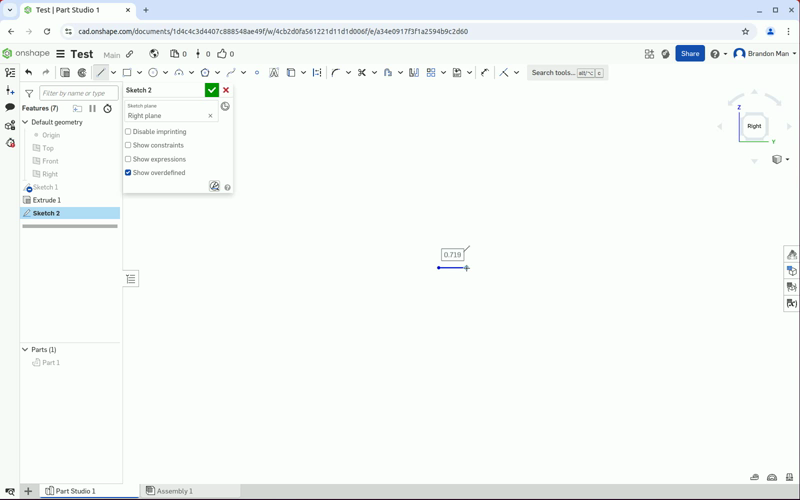
scroll(-6)
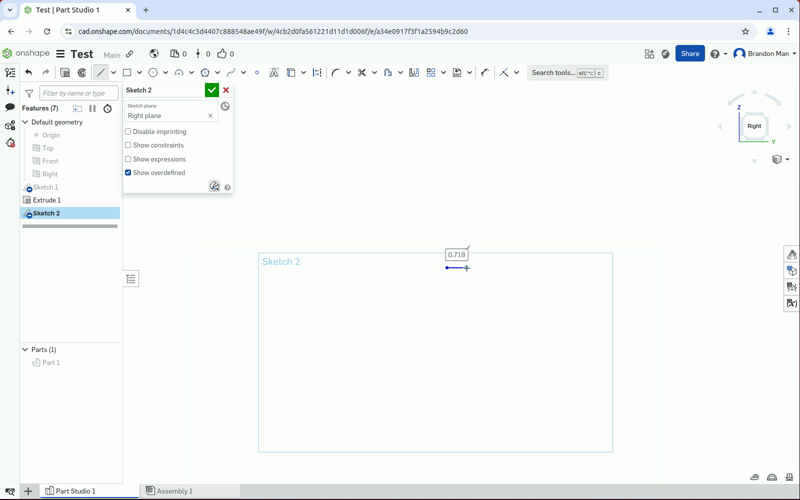
scroll(-6)
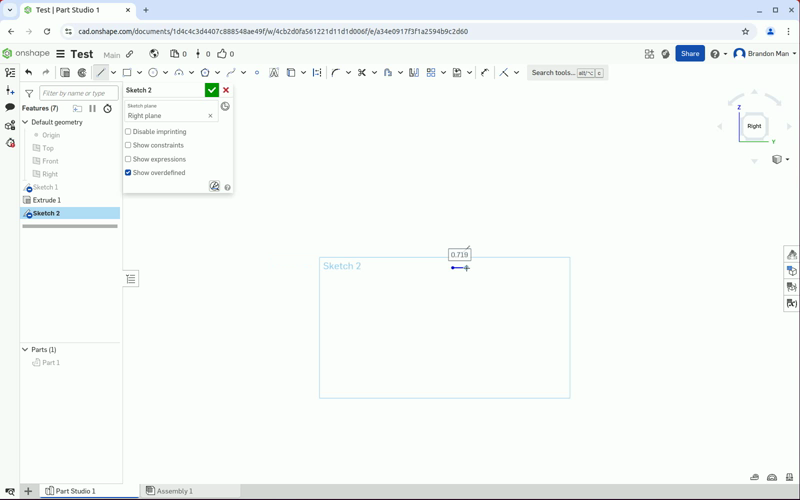
scroll(-6)
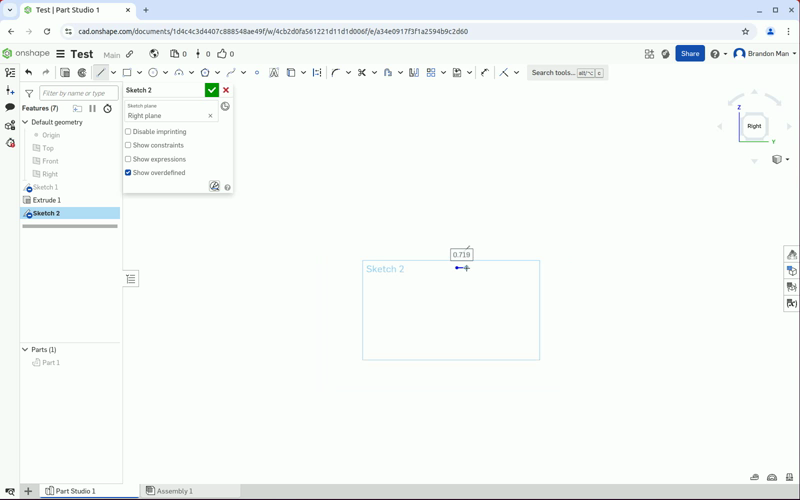
scroll(-6)
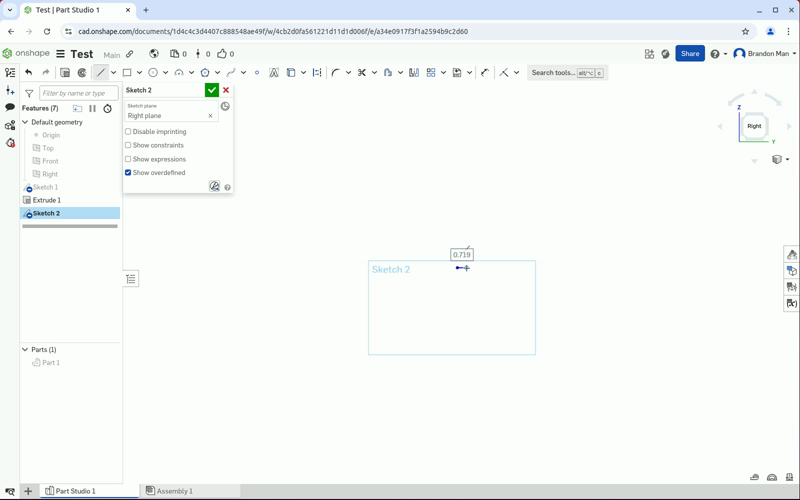
scroll(-6)
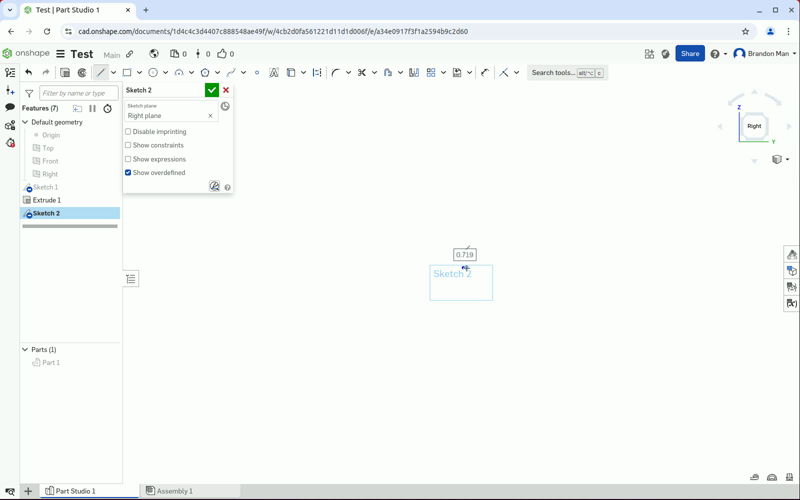
key_up(shift)
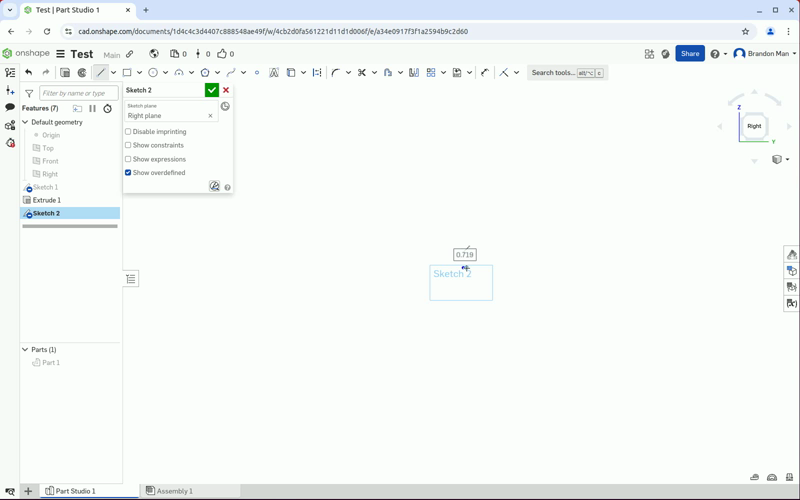
key_down(shift)
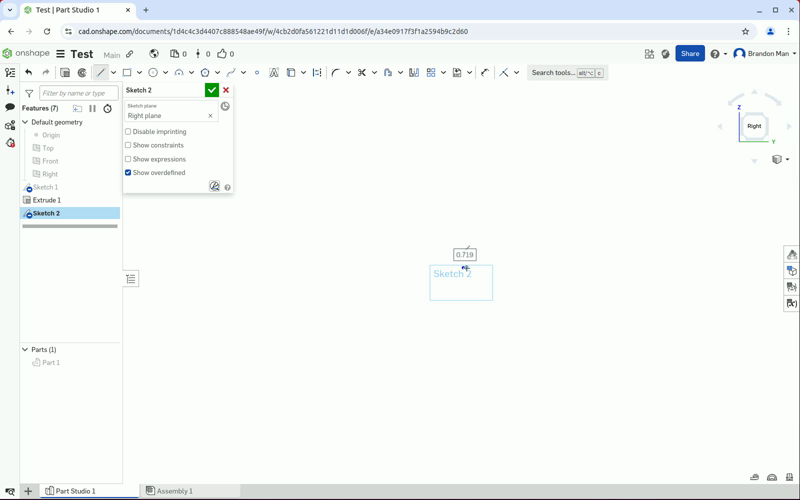
mouse_move(496, 267)
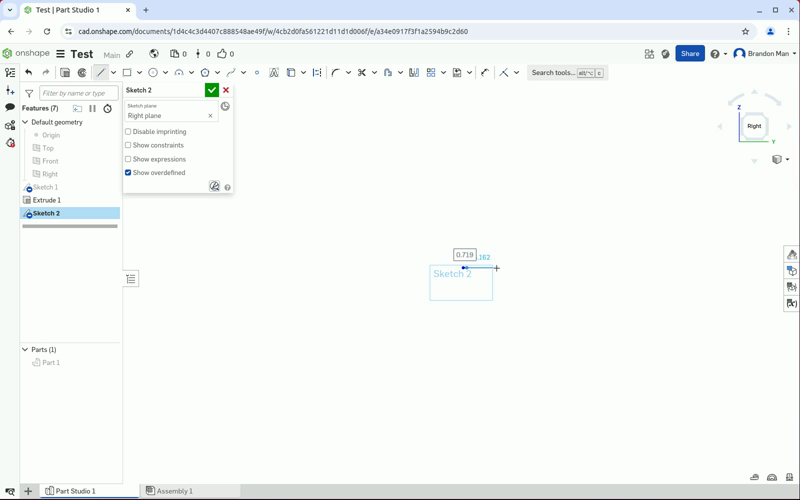
mouse_move(466, 265)
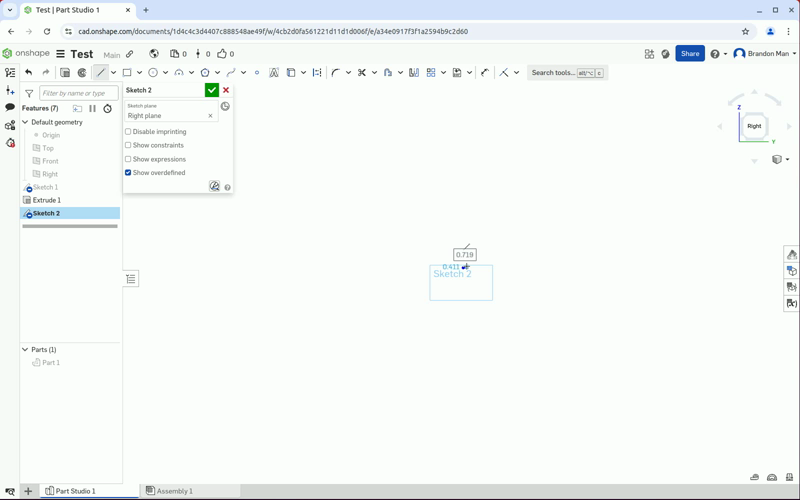
scroll(6)
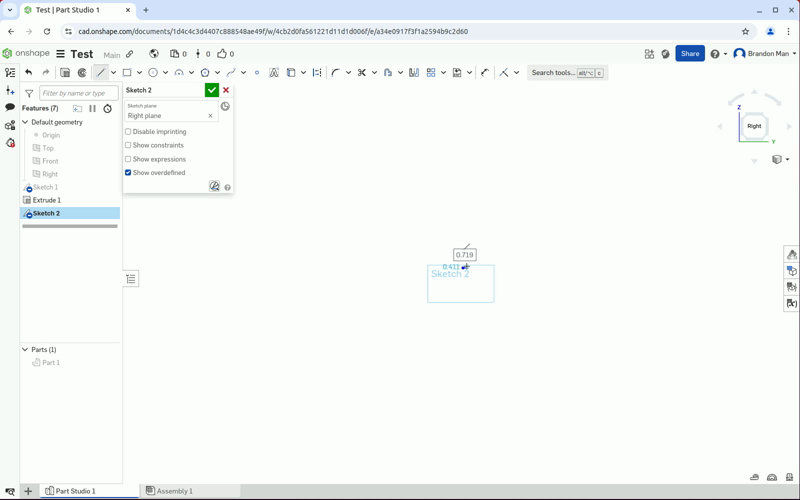
scroll(6)
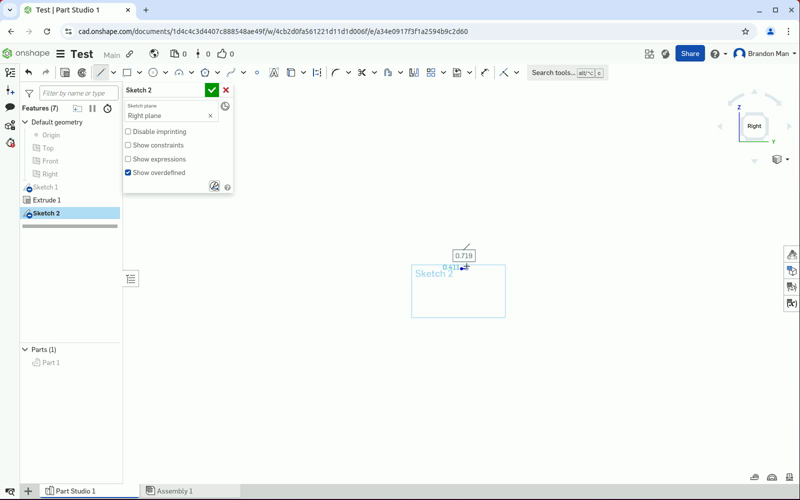
scroll(6)
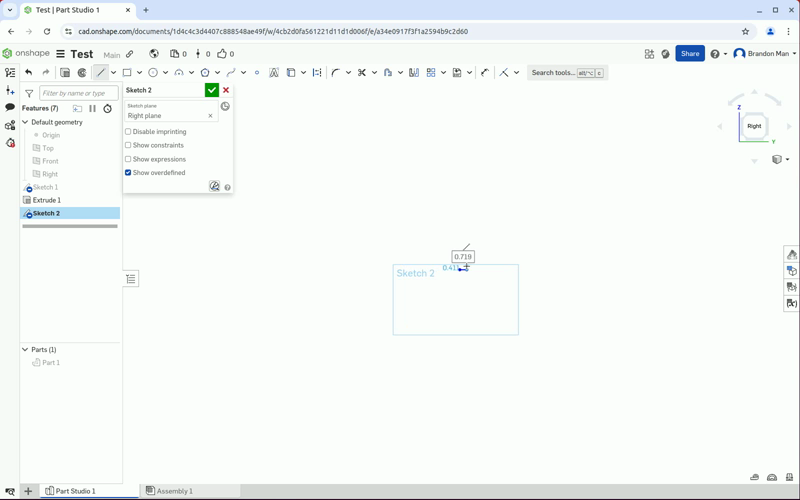
scroll(6)
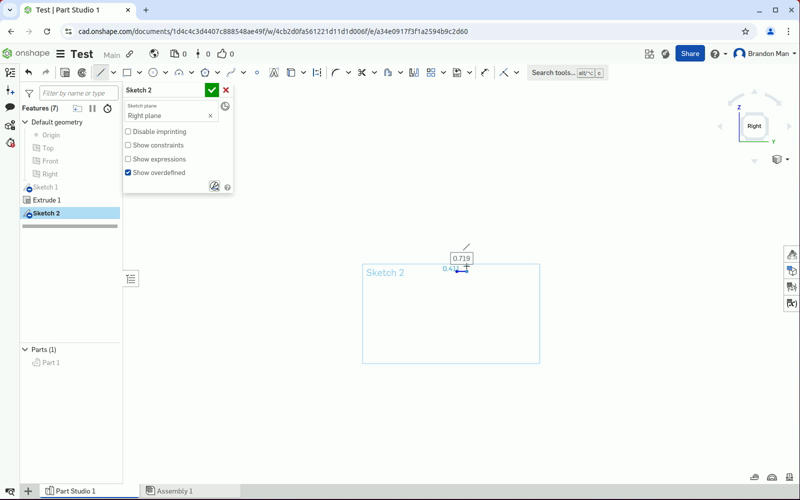
scroll(6)
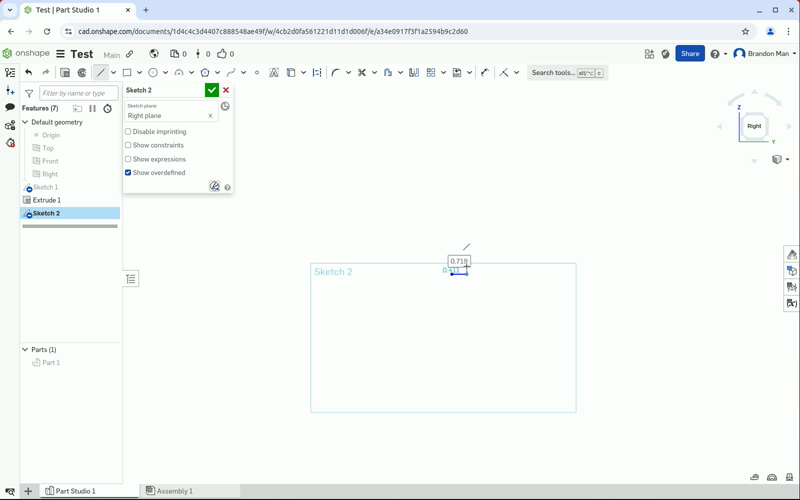
scroll(6)
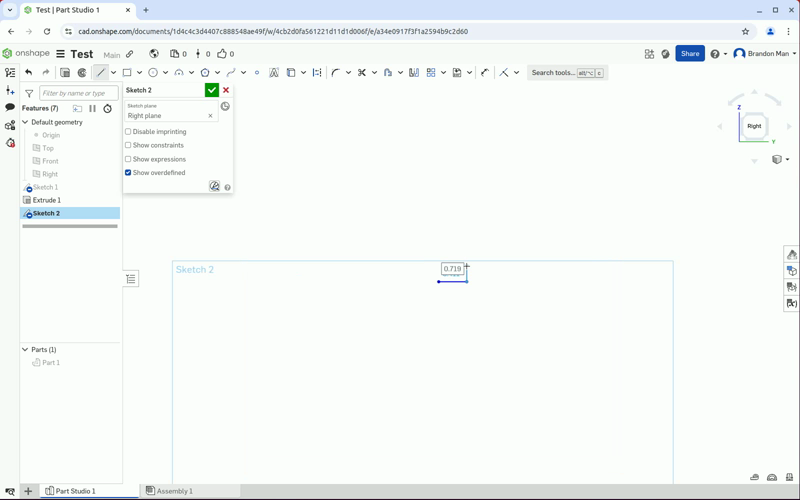
scroll(6)
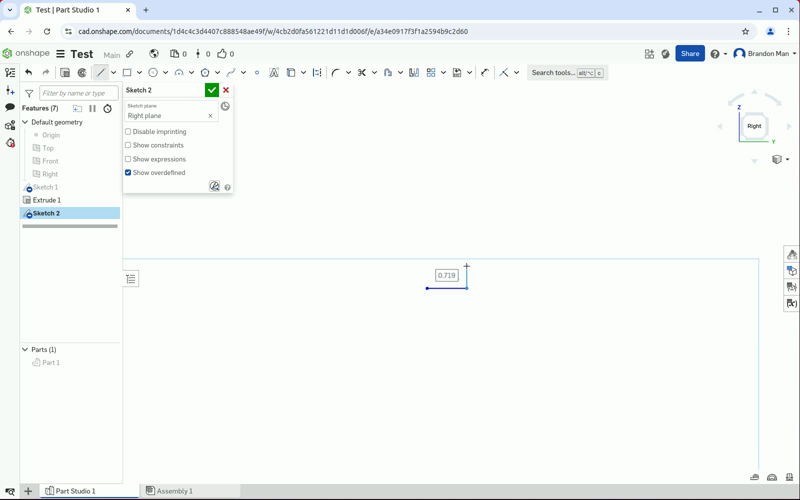
click(466, 265)
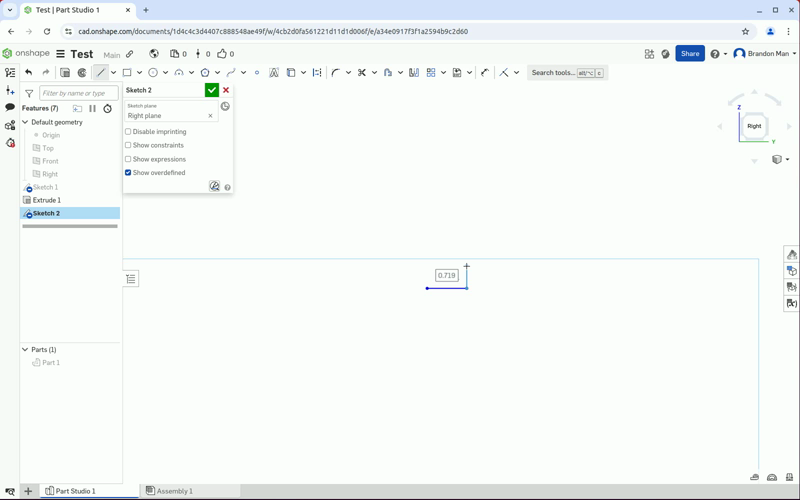
scroll(-6)
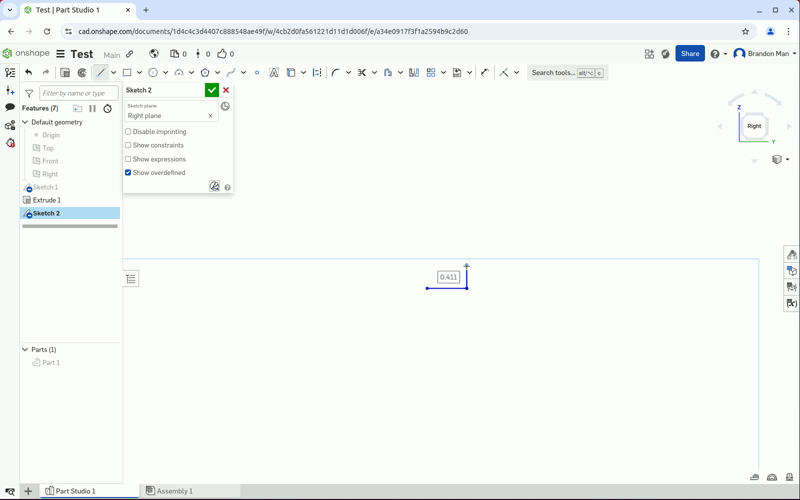
scroll(-6)
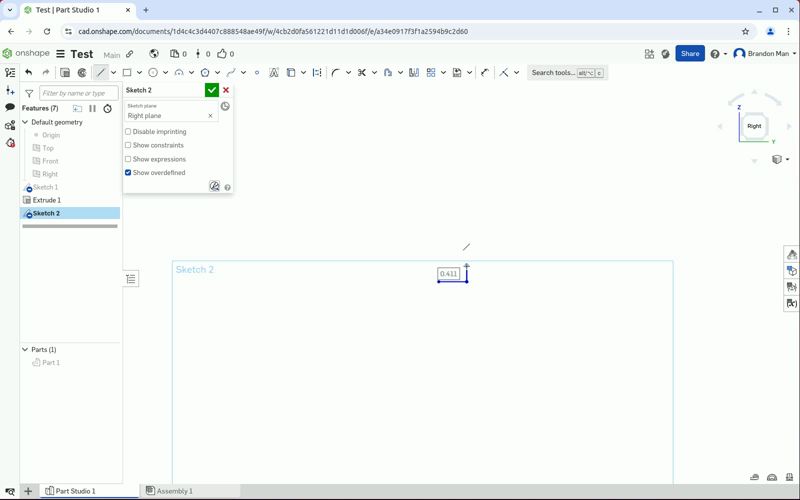
scroll(-6)
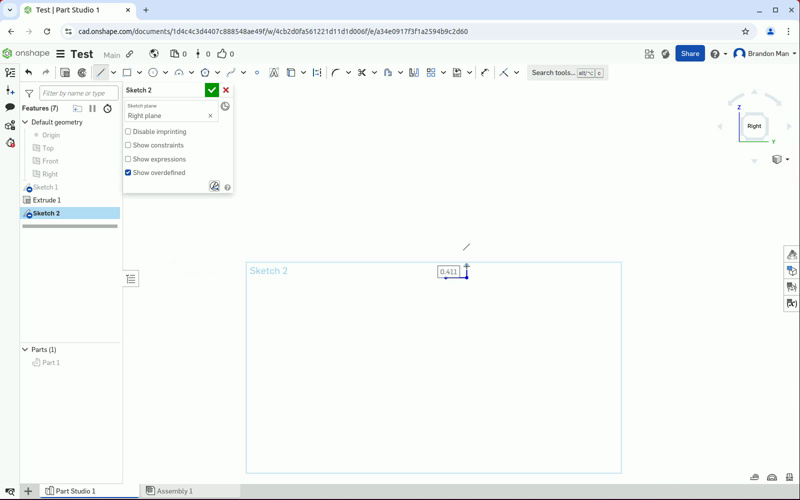
scroll(-6)
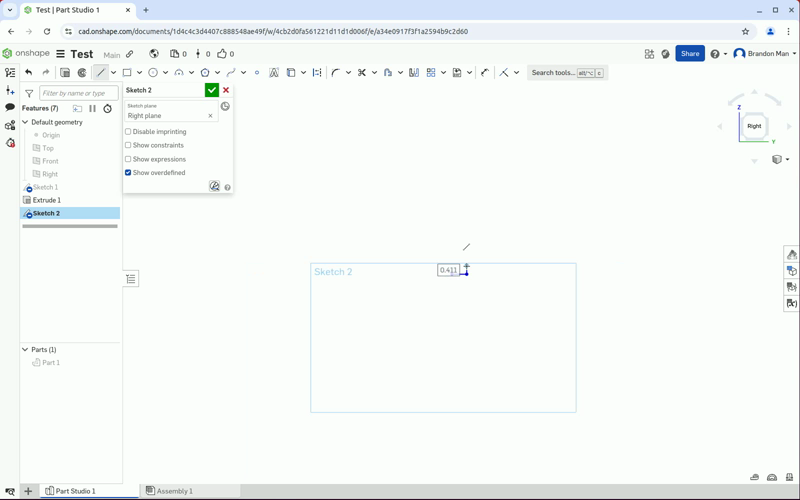
scroll(-6)
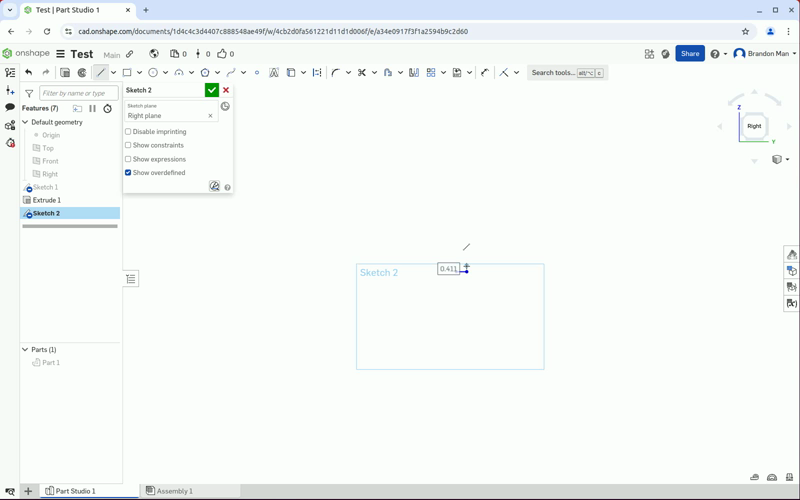
scroll(-6)
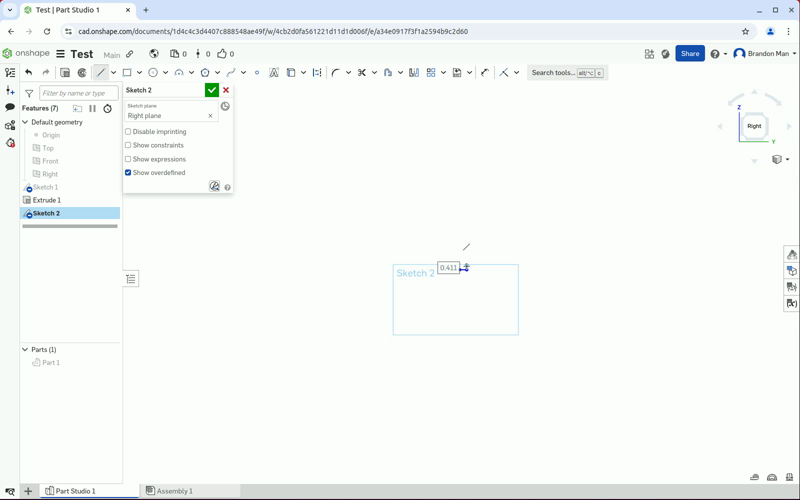
scroll(-6)
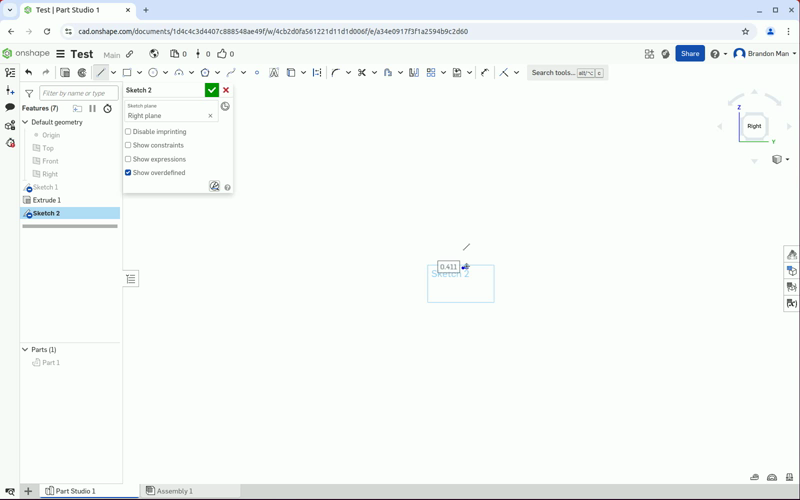
key_up(shift)
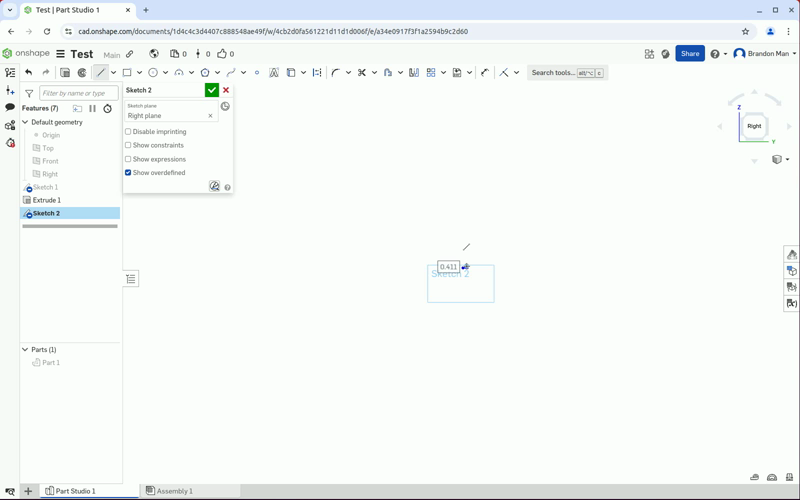
key_down(shift)
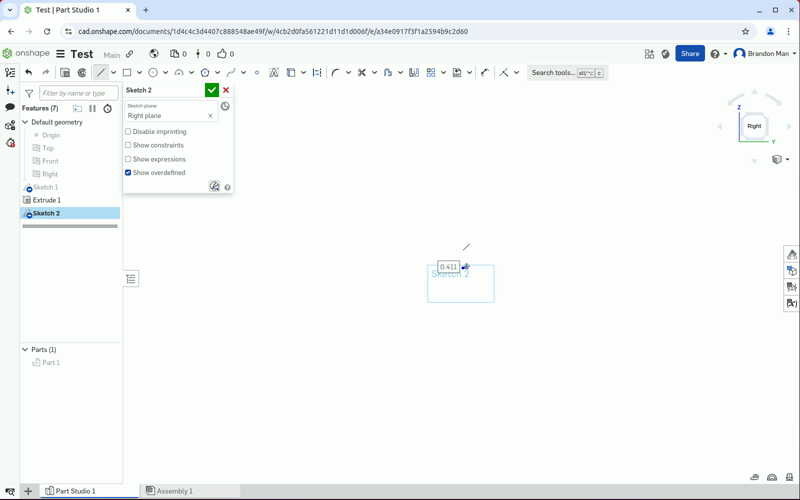
mouse_move(496, 265)
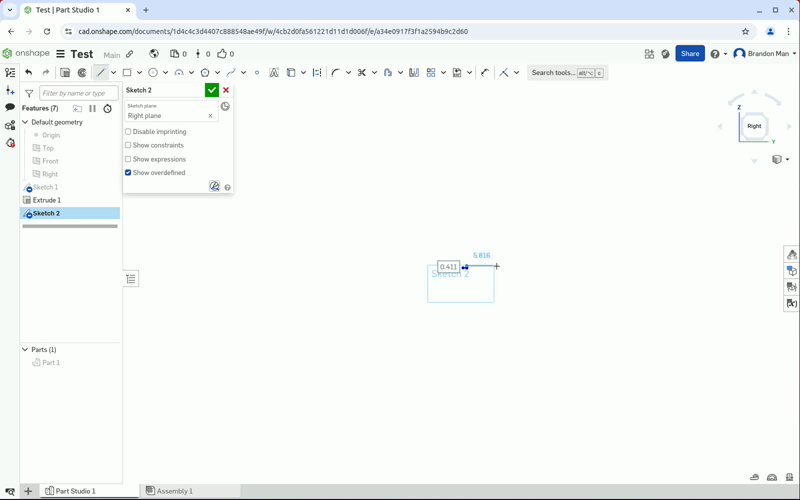
mouse_move(463, 265)
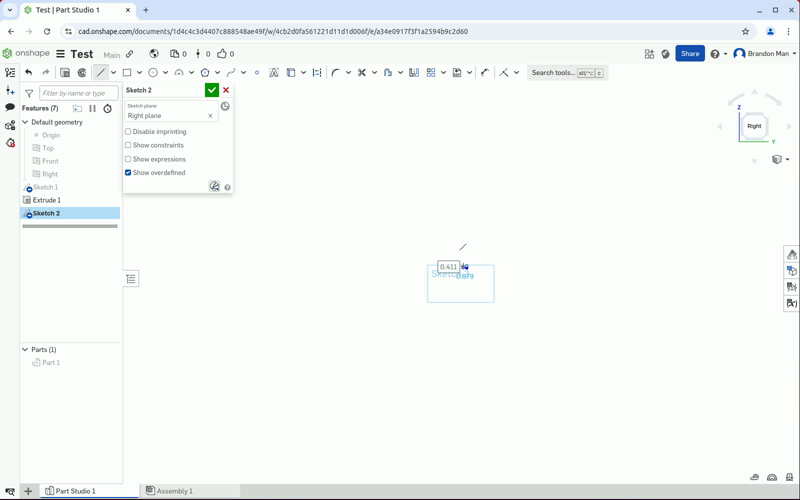
scroll(6)
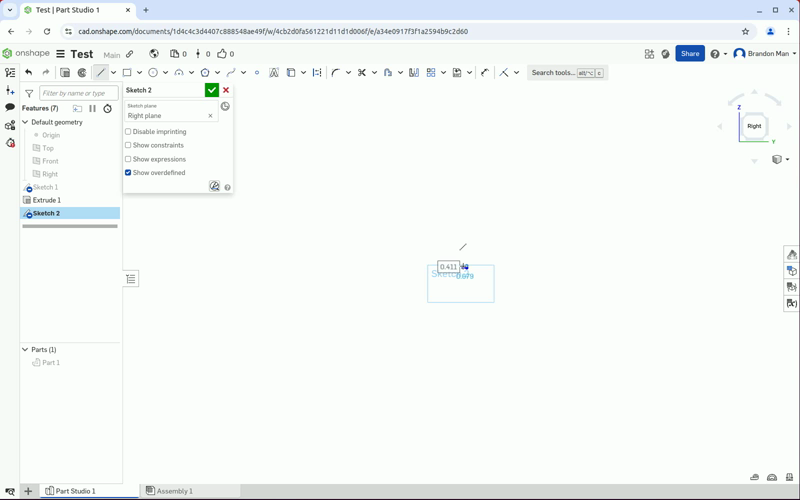
scroll(6)
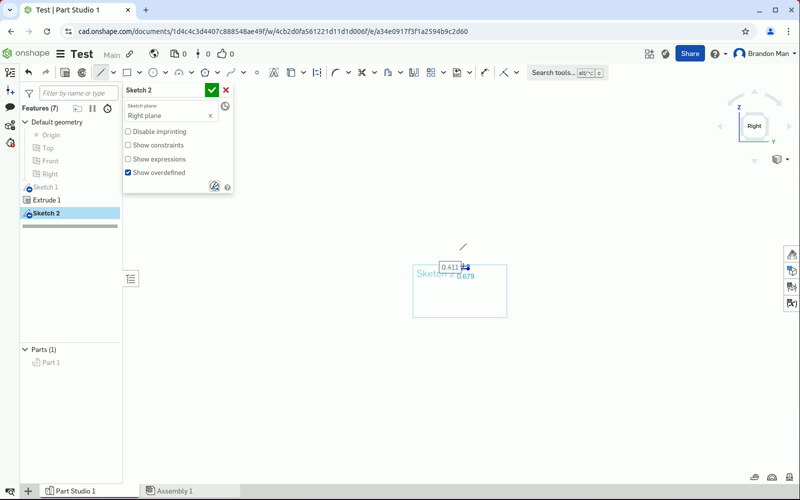
scroll(6)
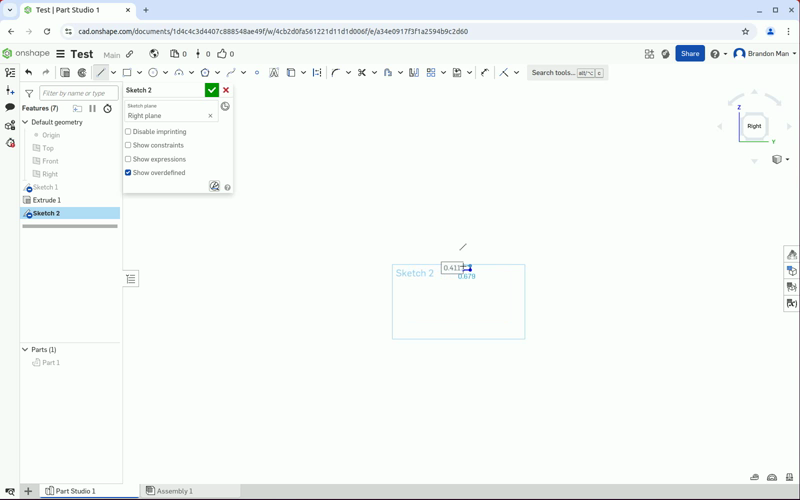
scroll(6)
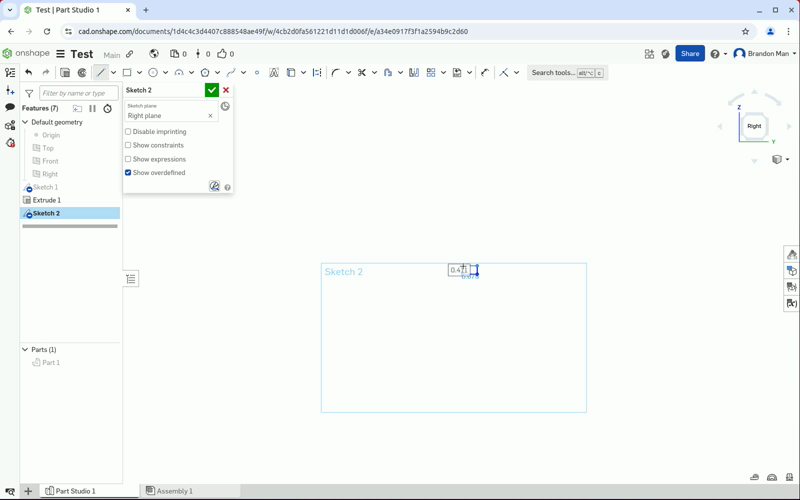
scroll(6)
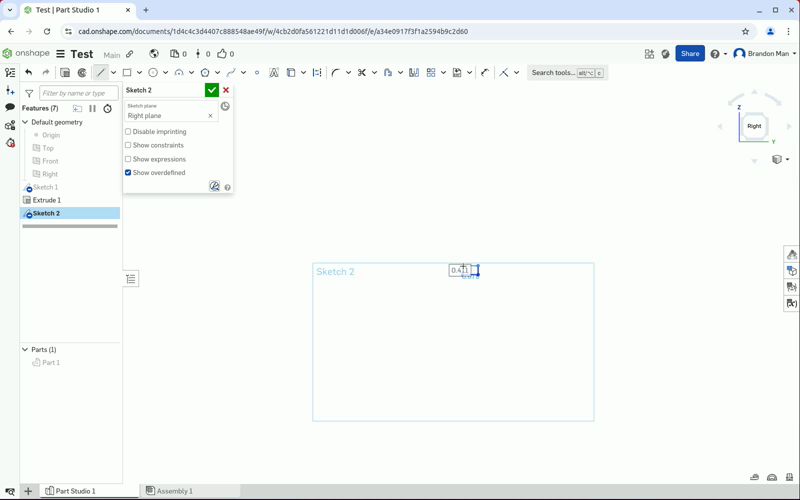
scroll(6)
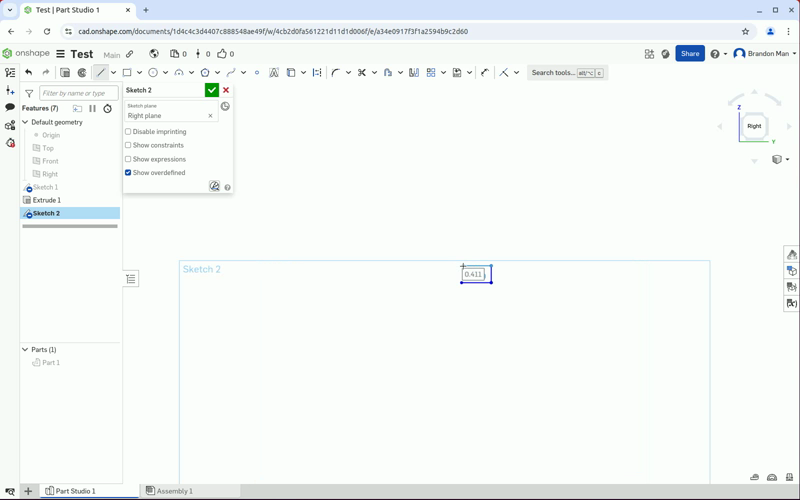
scroll(6)
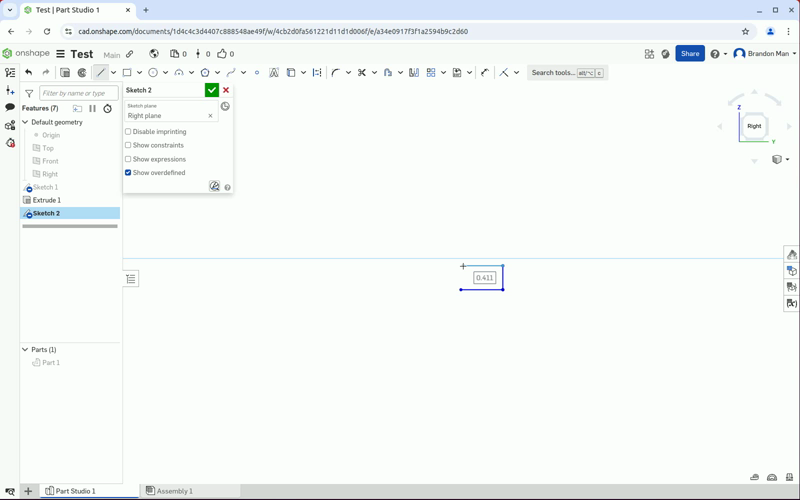
click(463, 265)
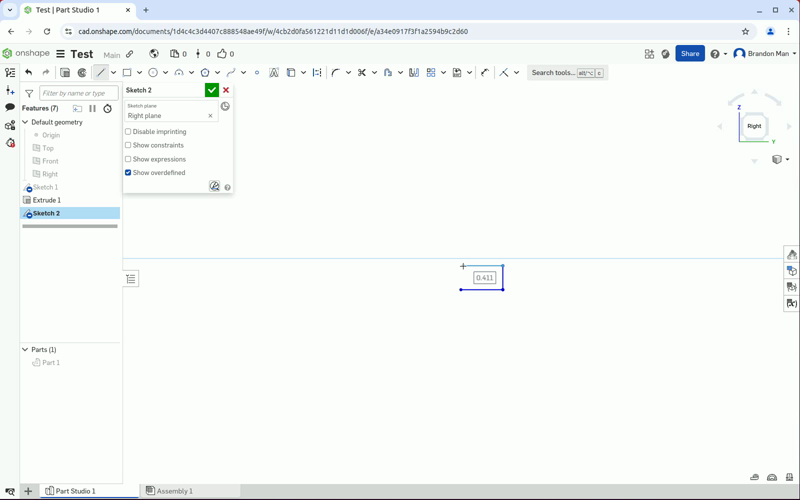
scroll(-6)
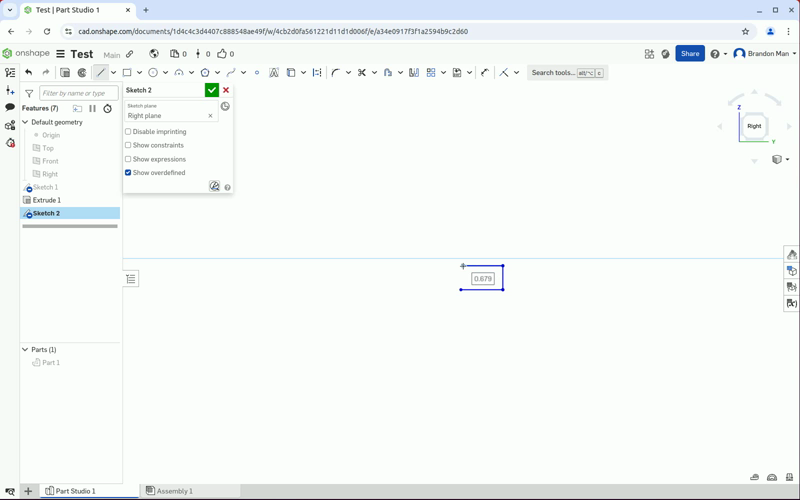
scroll(-6)
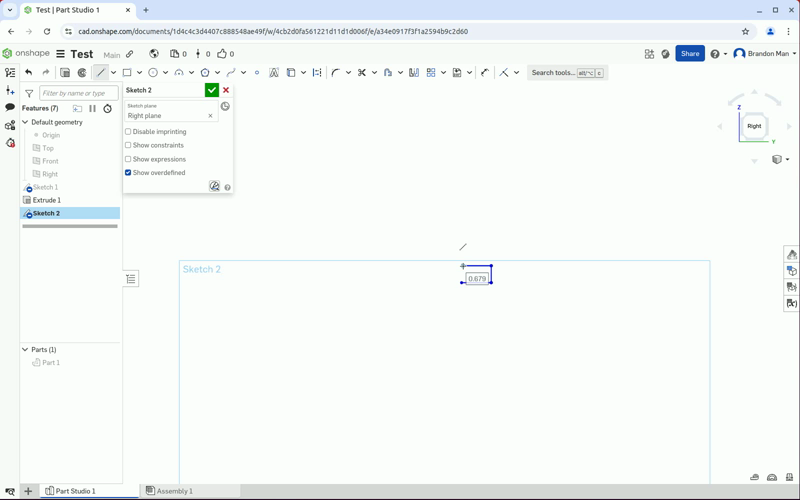
scroll(-6)
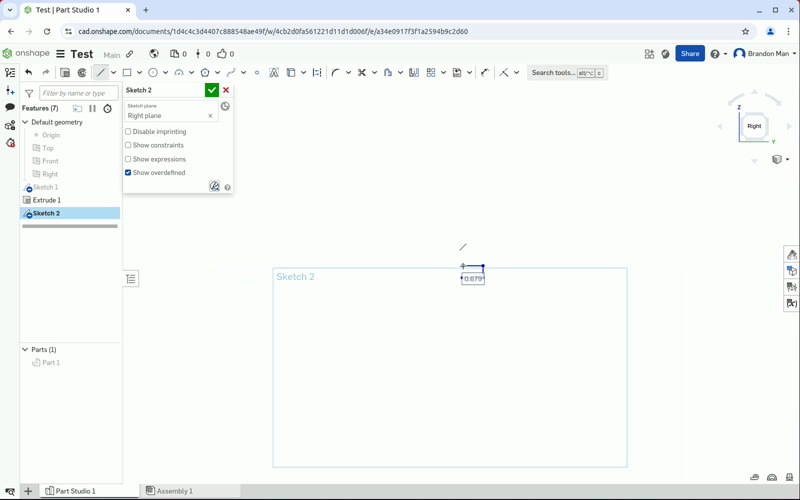
scroll(-6)
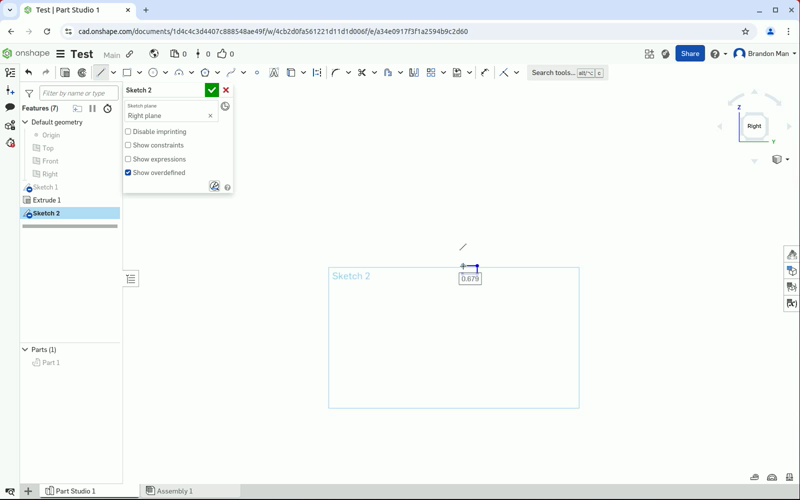
scroll(-6)
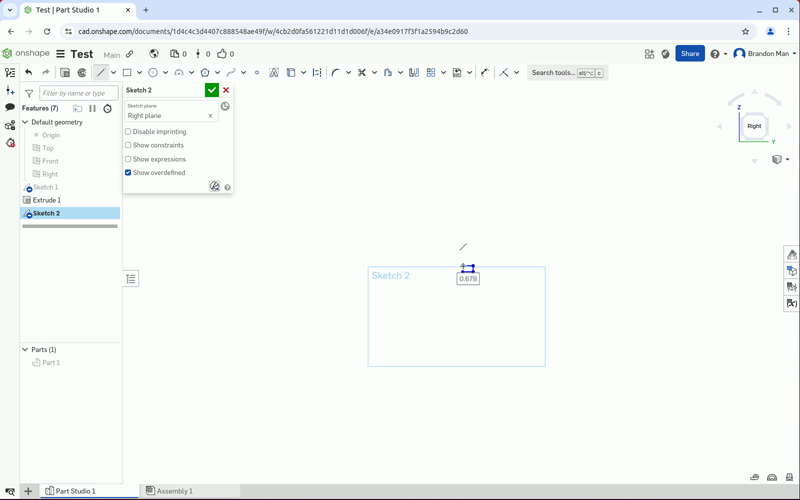
scroll(-6)
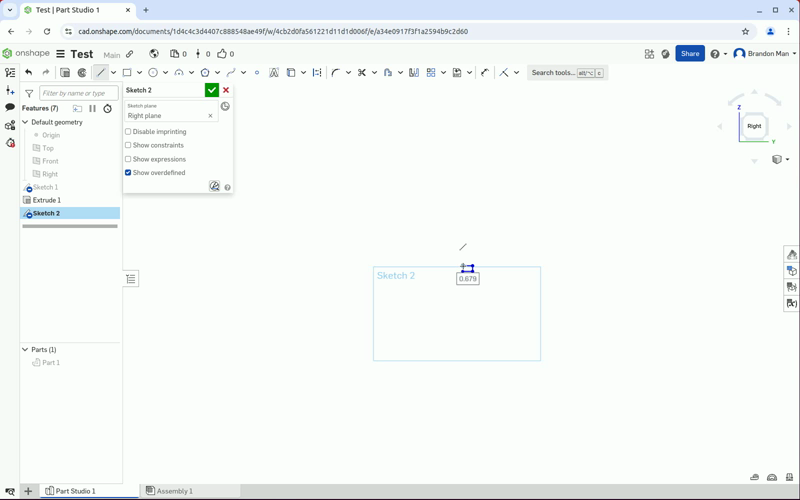
scroll(-6)
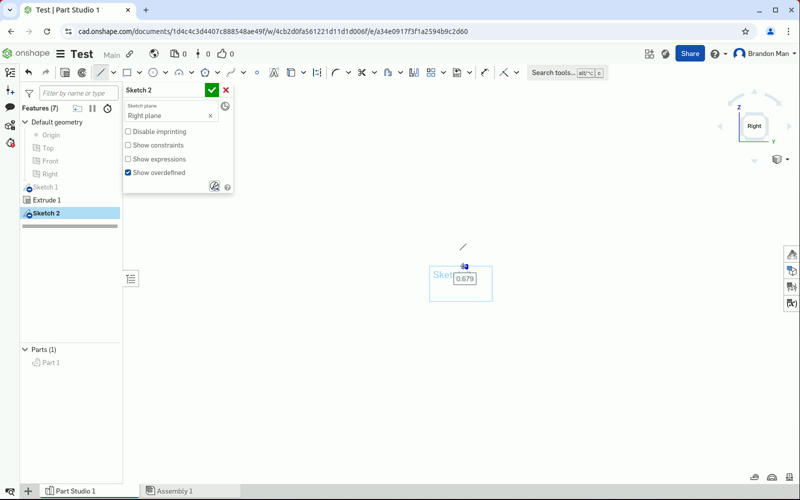
key_up(shift)
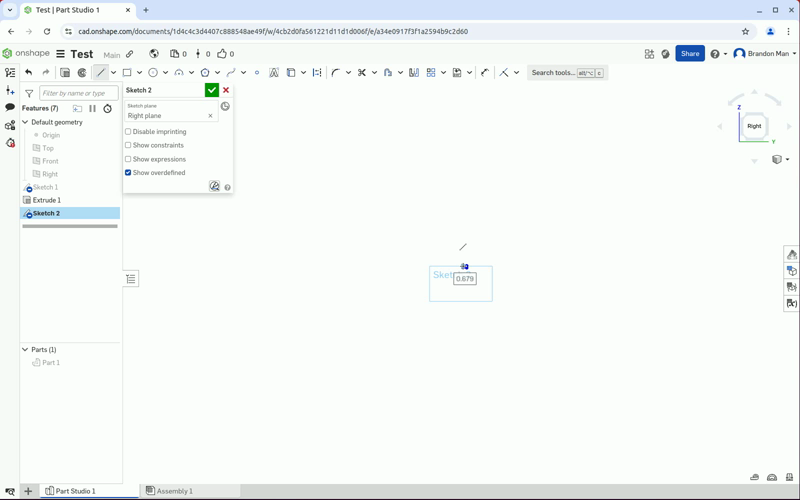
mouse_move(493, 265)
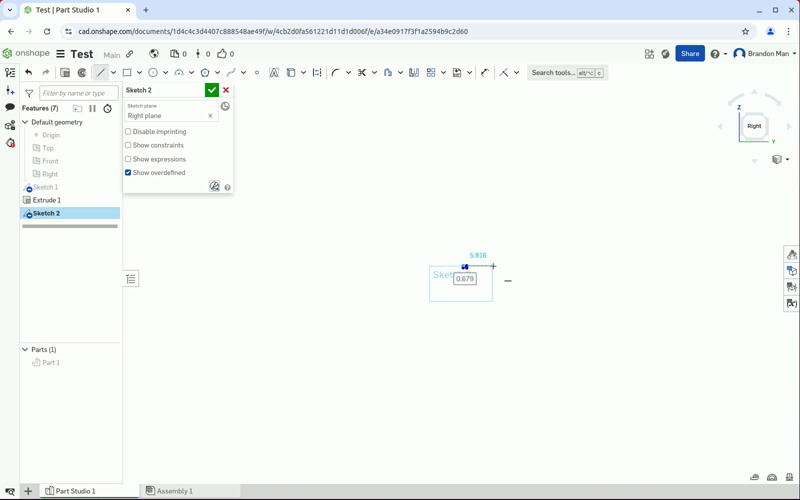
key_down(shift)
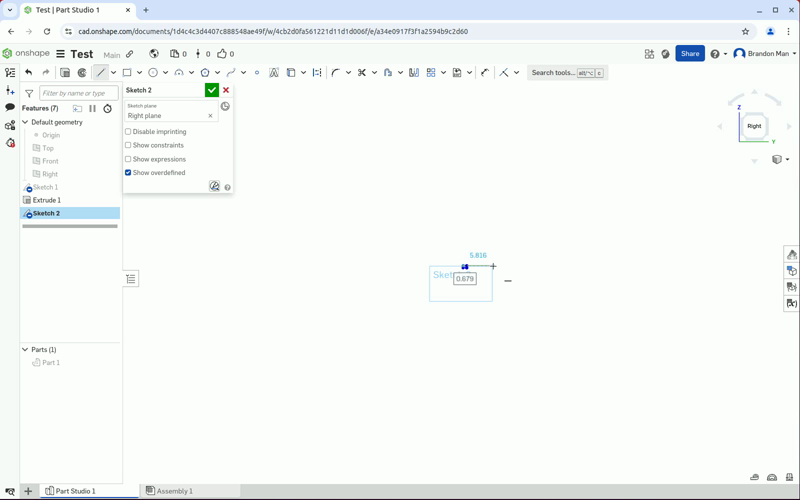
mouse_move(463, 267)
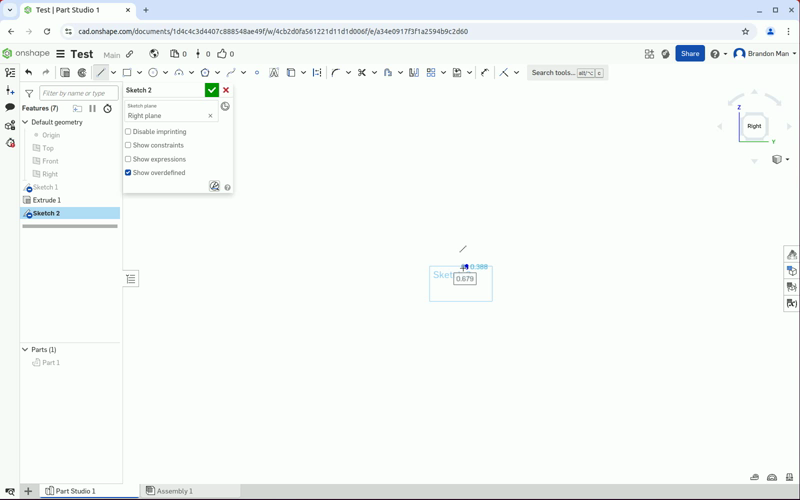
scroll(6)
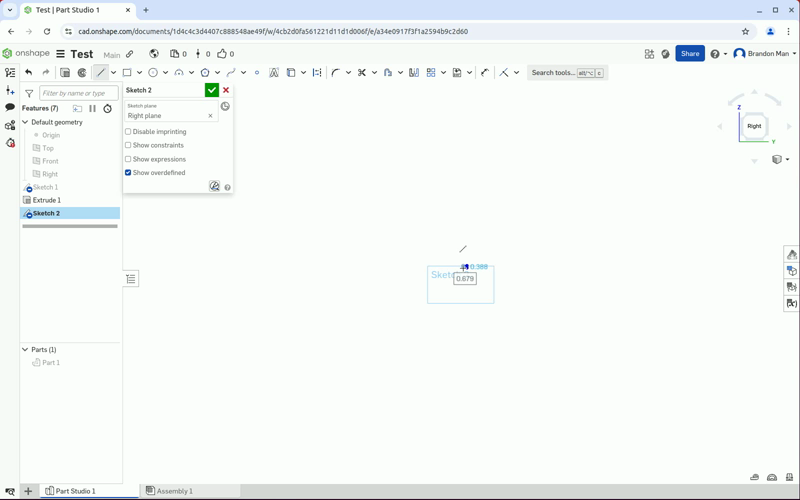
scroll(6)
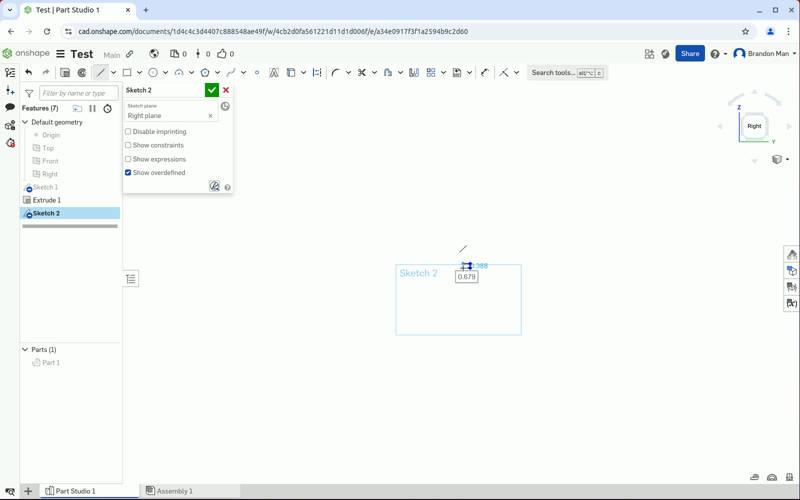
scroll(6)
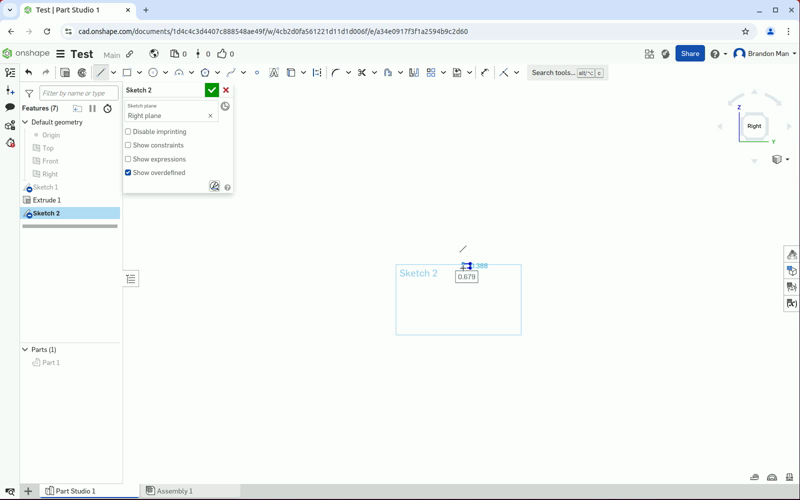
scroll(6)
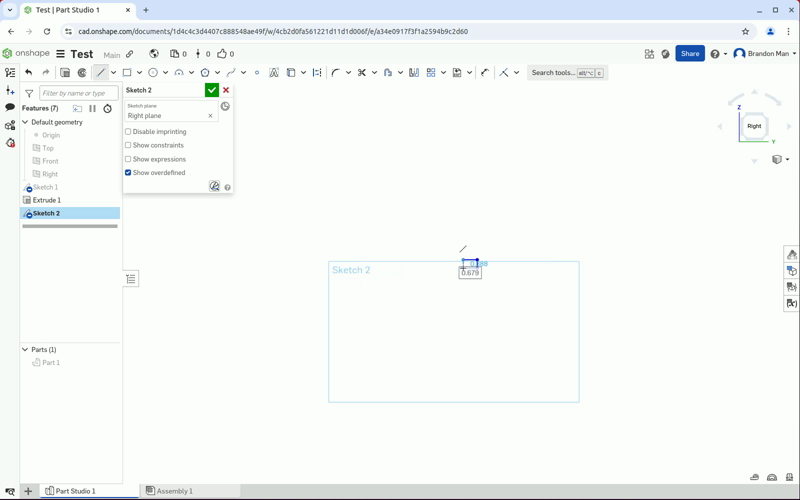
scroll(6)
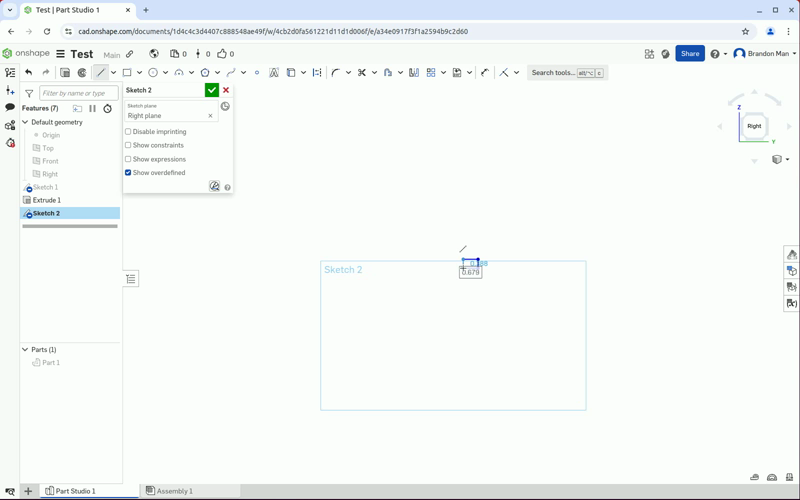
scroll(6)
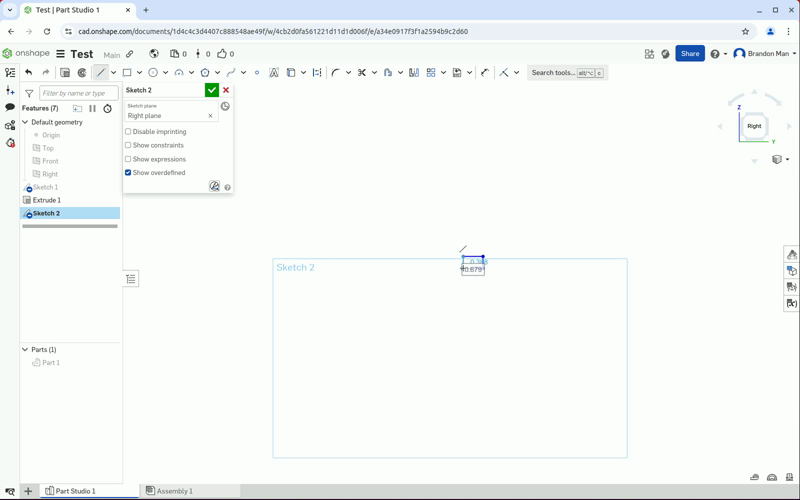
scroll(6)
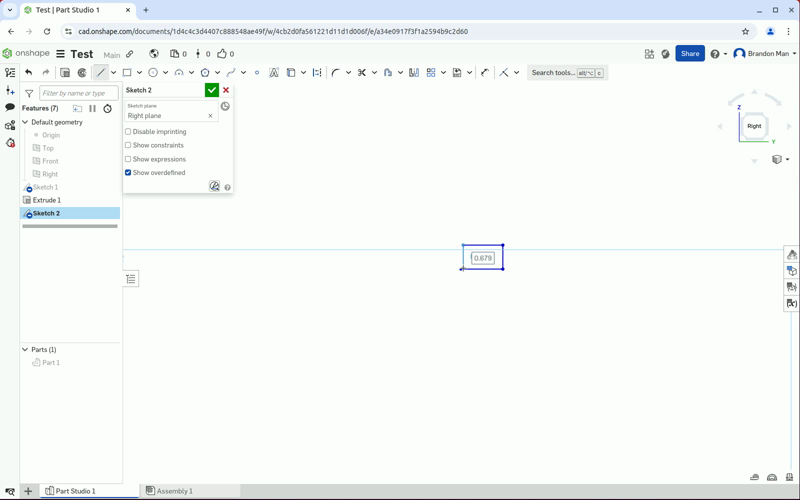
key_up(shift)
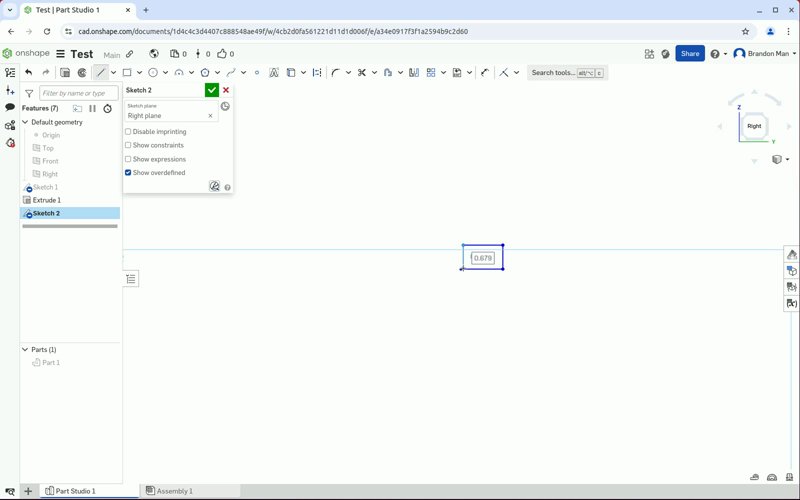
click(463, 267)
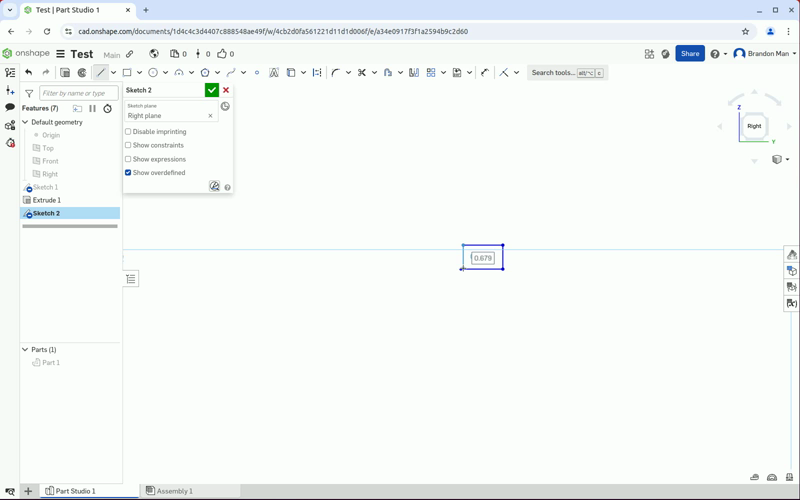
scroll(-6)
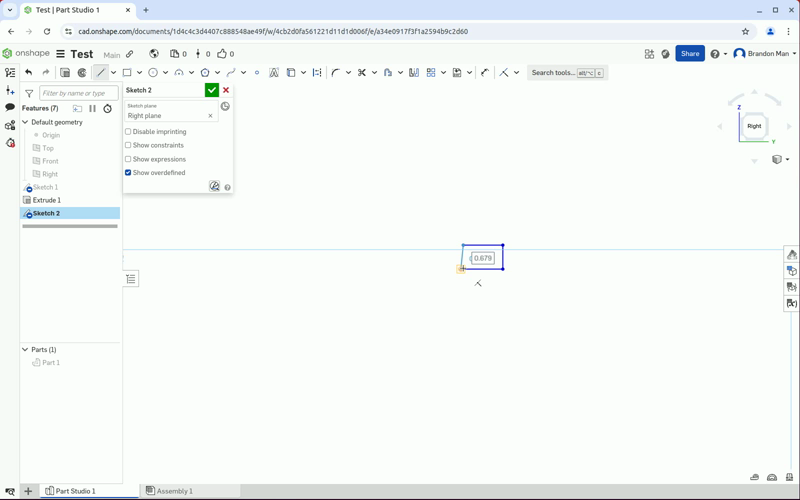
scroll(-6)
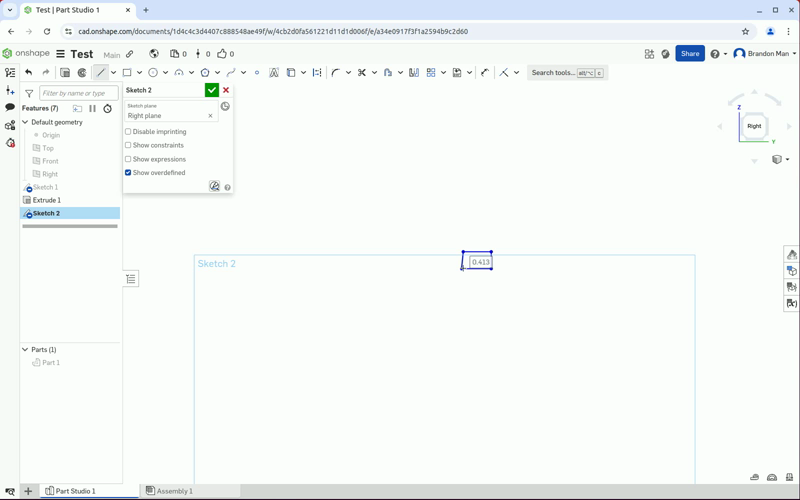
scroll(-6)
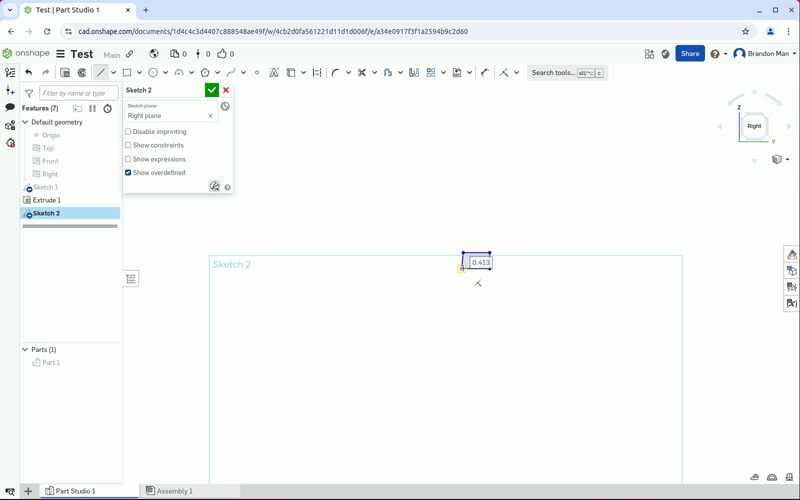
scroll(-6)
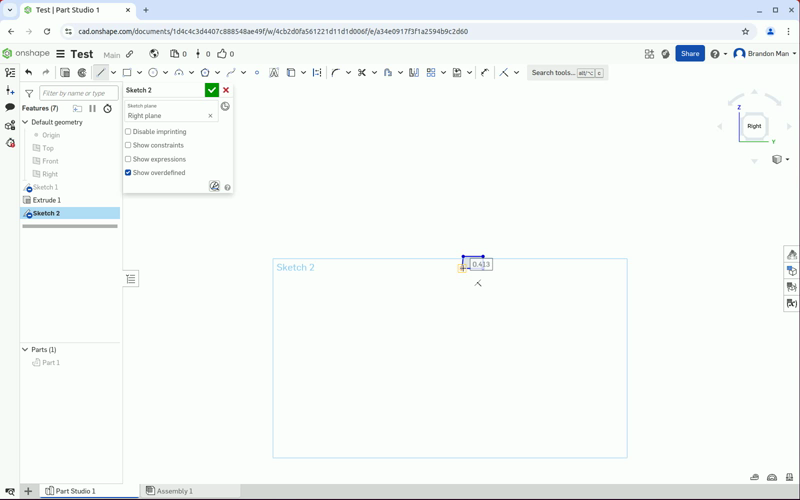
scroll(-6)
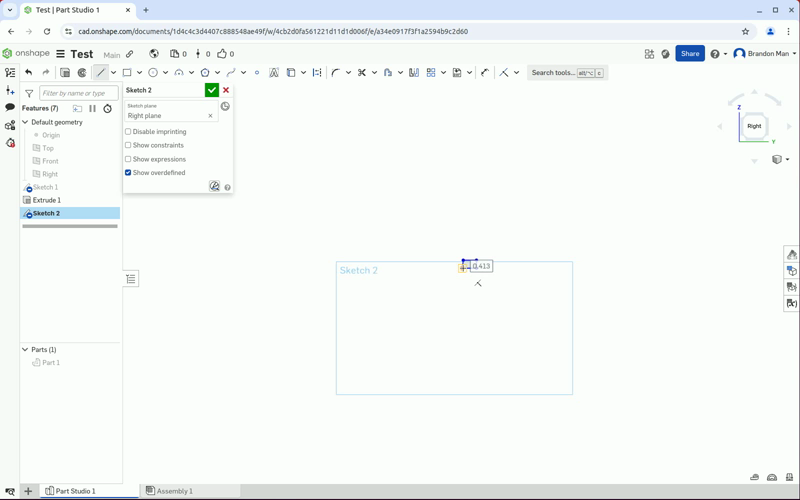
scroll(-6)
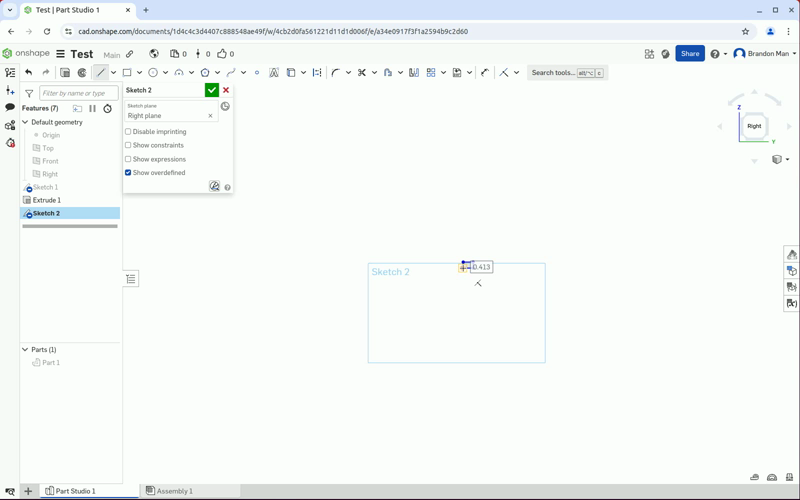
scroll(-6)
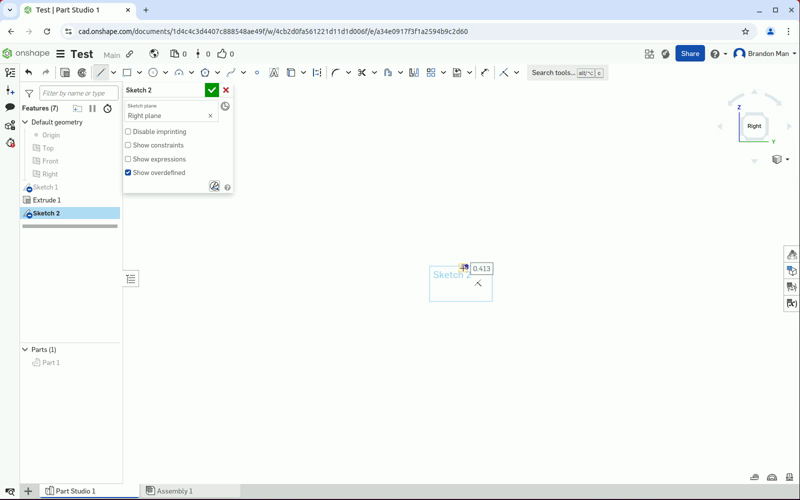
key(esc)
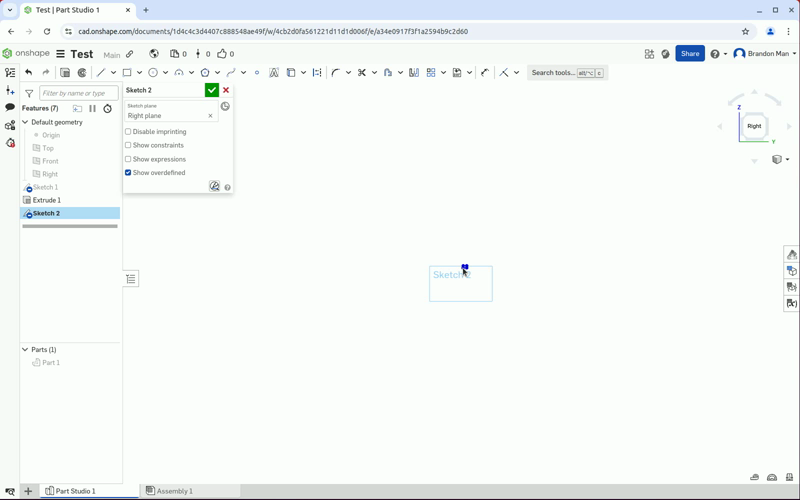
mouse_move(465, 266)
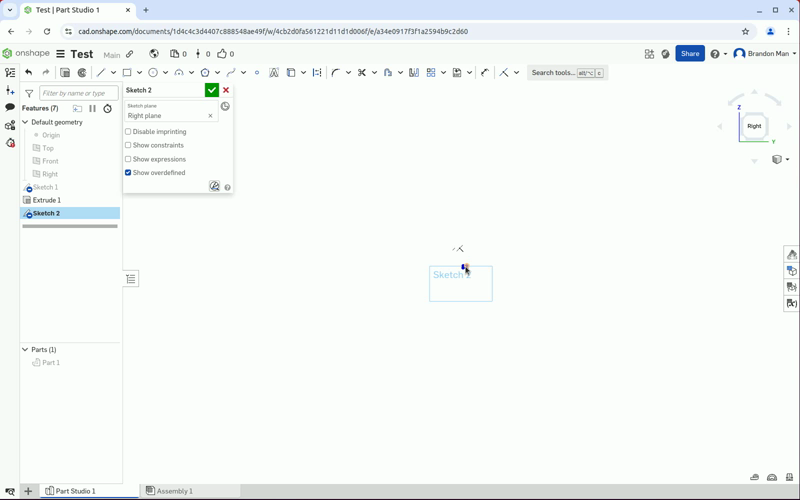
scroll(6)
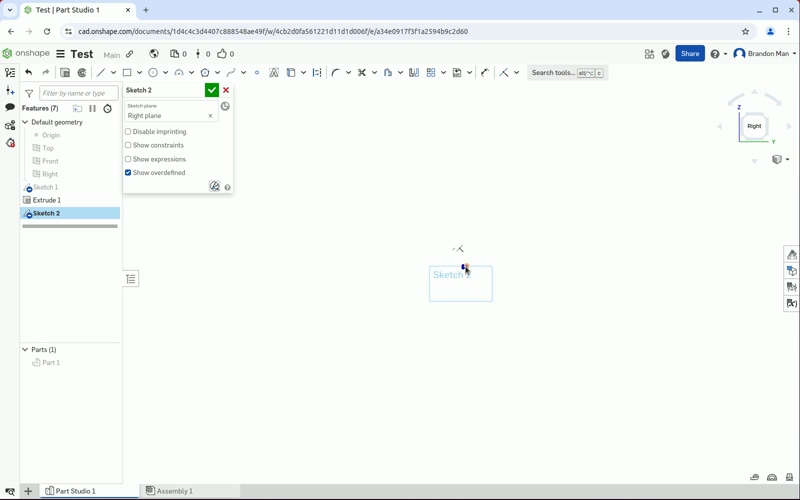
scroll(6)
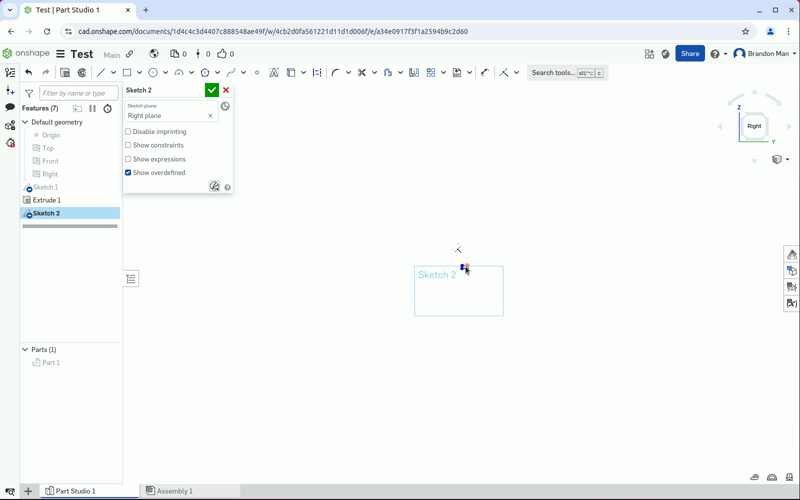
scroll(6)
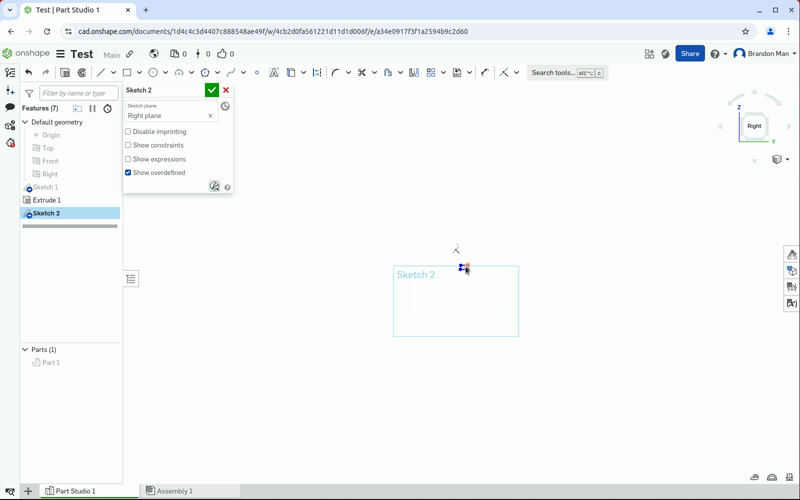
scroll(6)
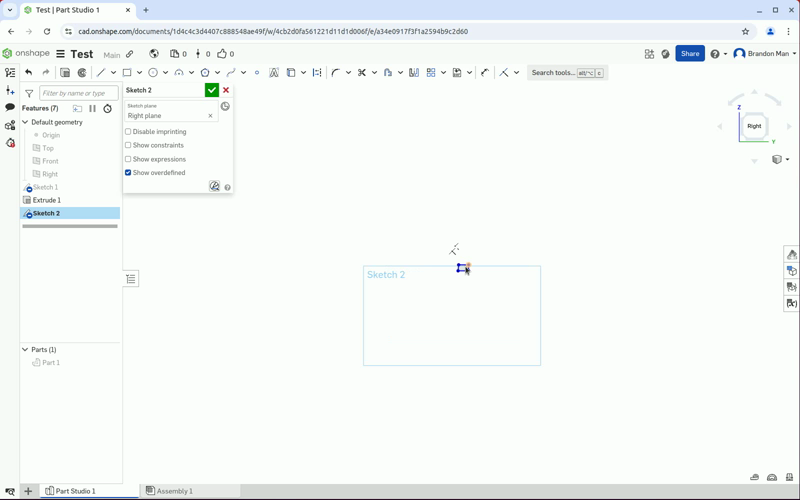
scroll(6)
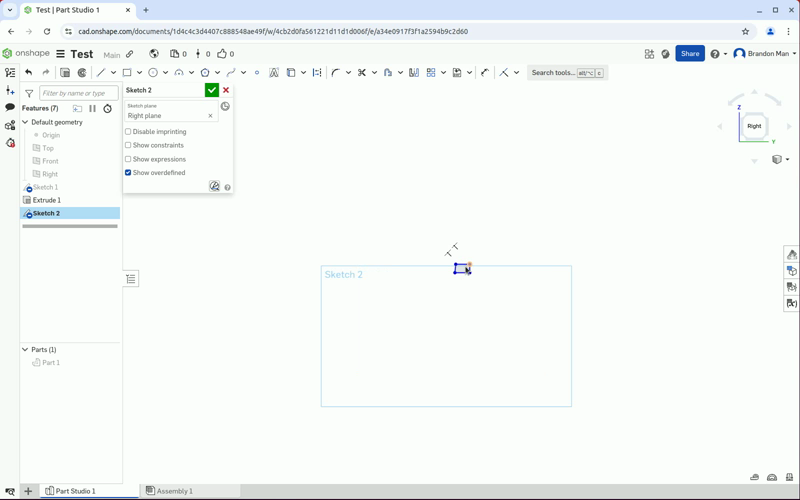
scroll(6)
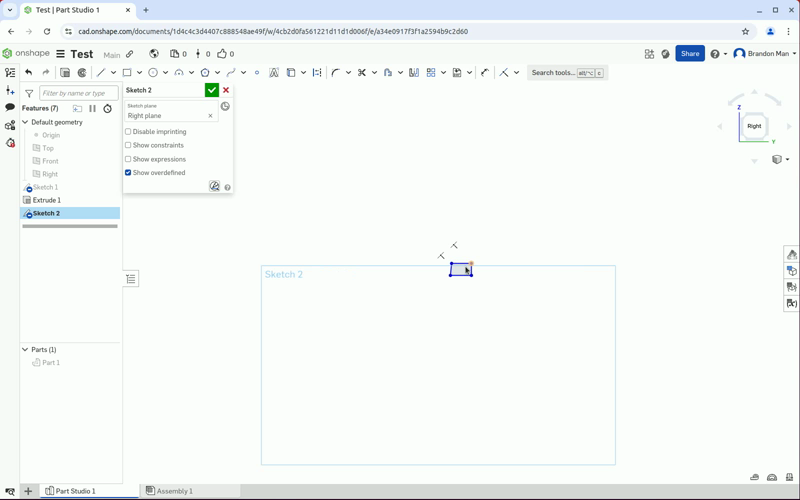
scroll(6)
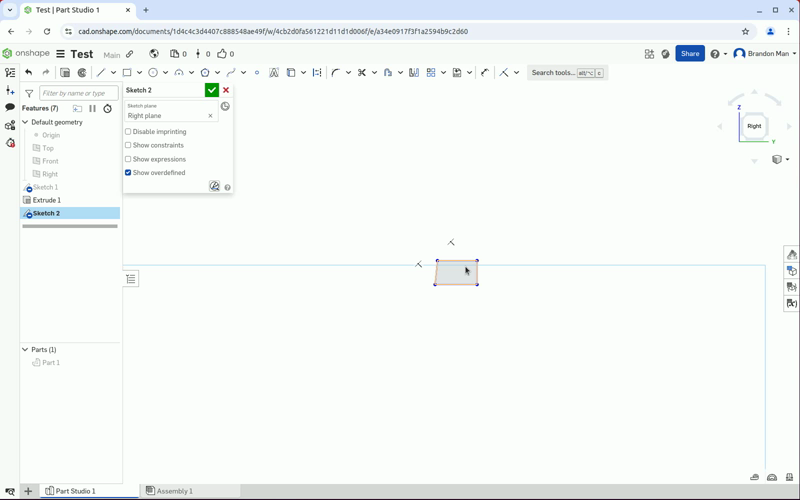
click(465, 266)
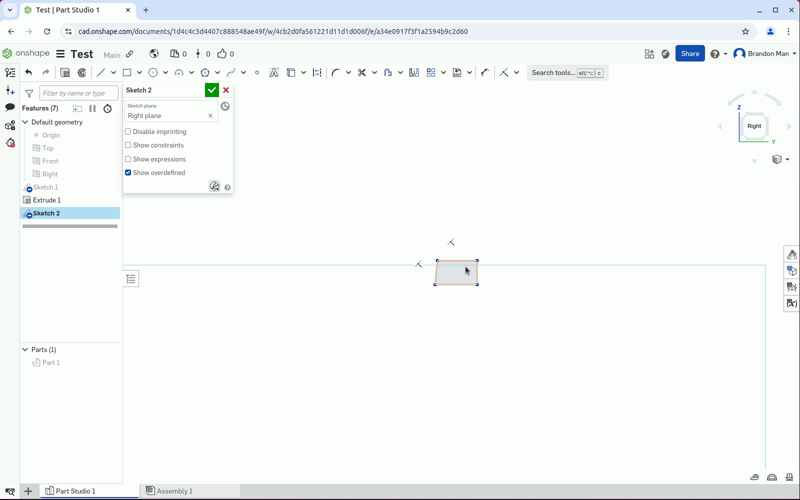
scroll(-6)
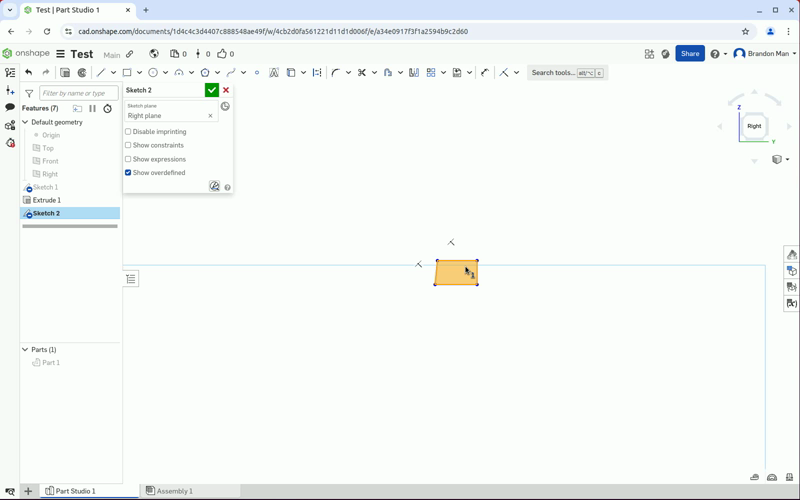
scroll(-6)
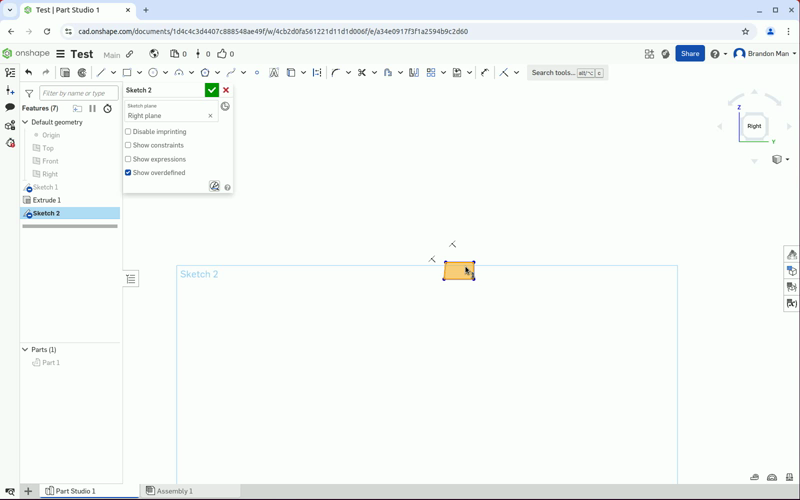
scroll(-6)
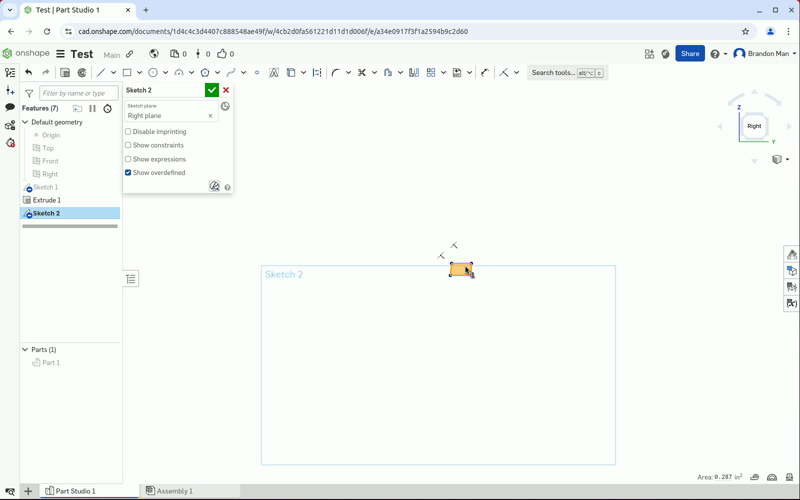
scroll(-6)
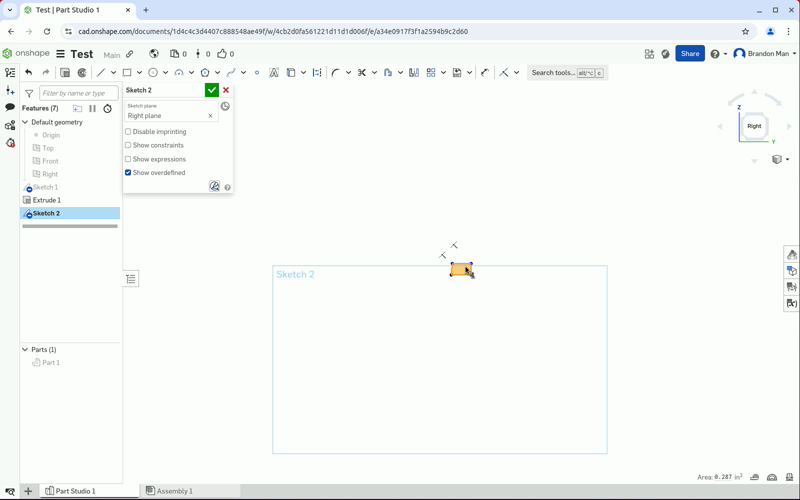
scroll(-6)
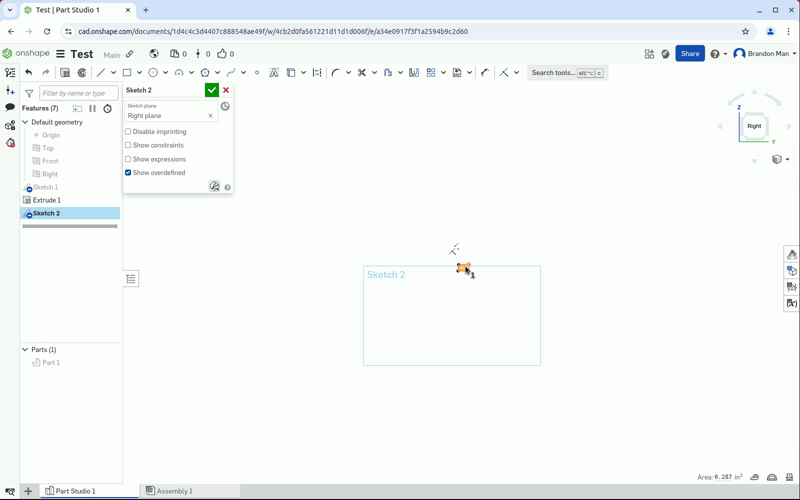
scroll(-6)
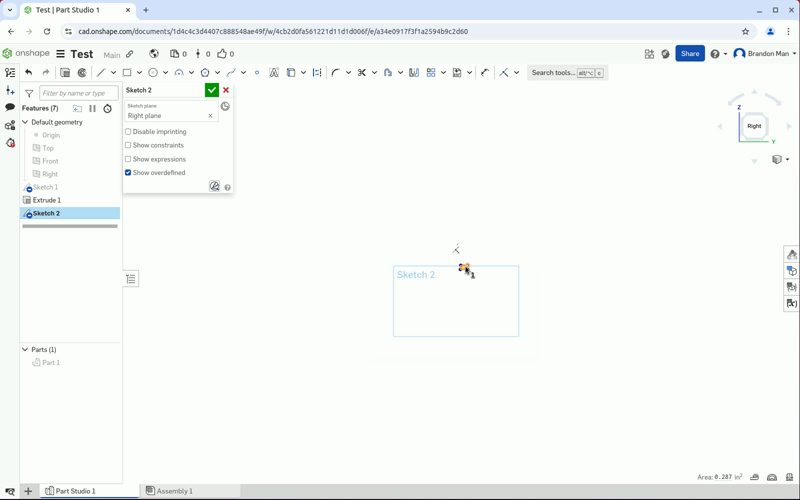
scroll(-6)
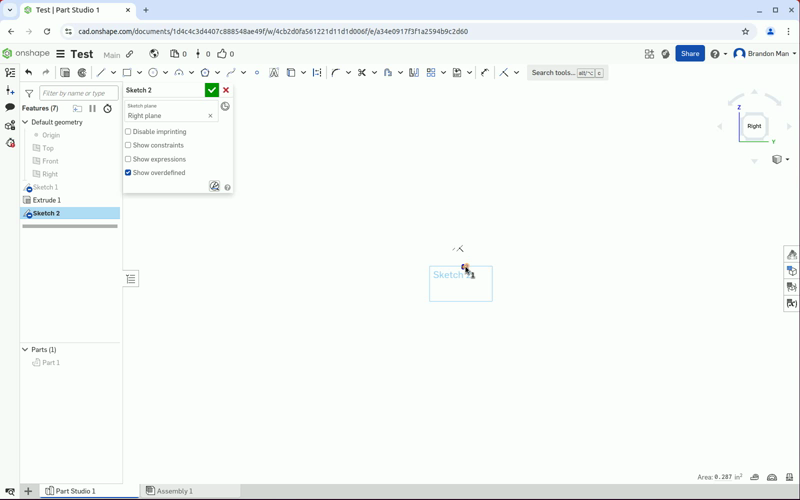
mouse_move(73, 352)
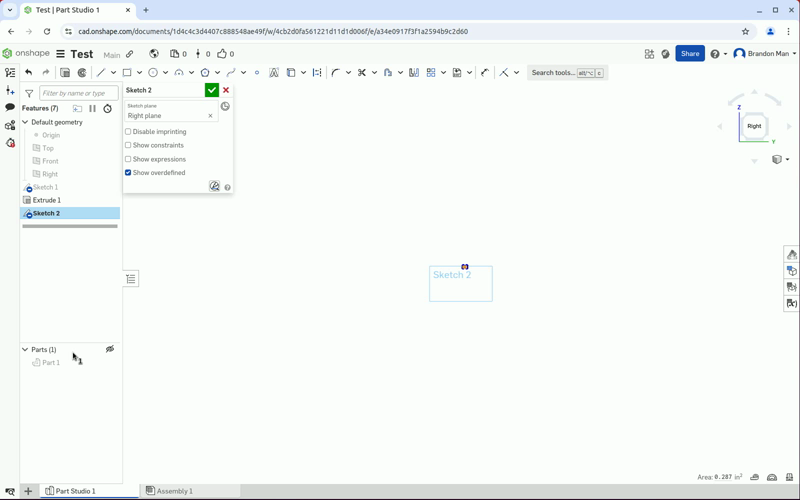
key(shift+y)
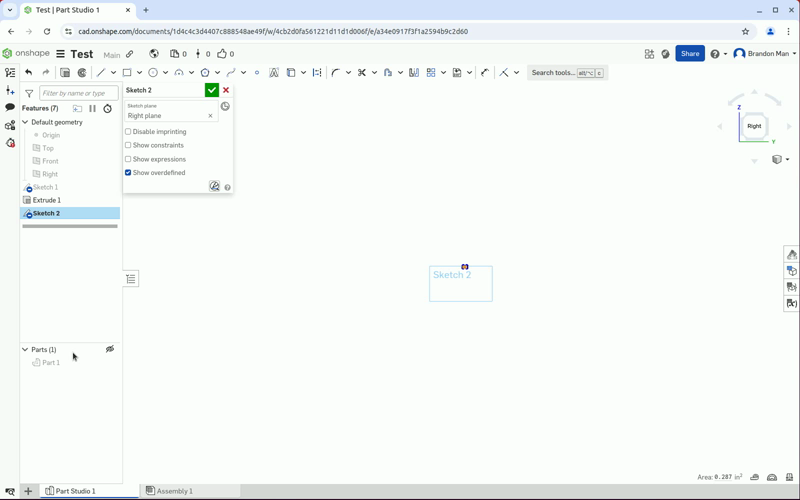
key(shift+e)
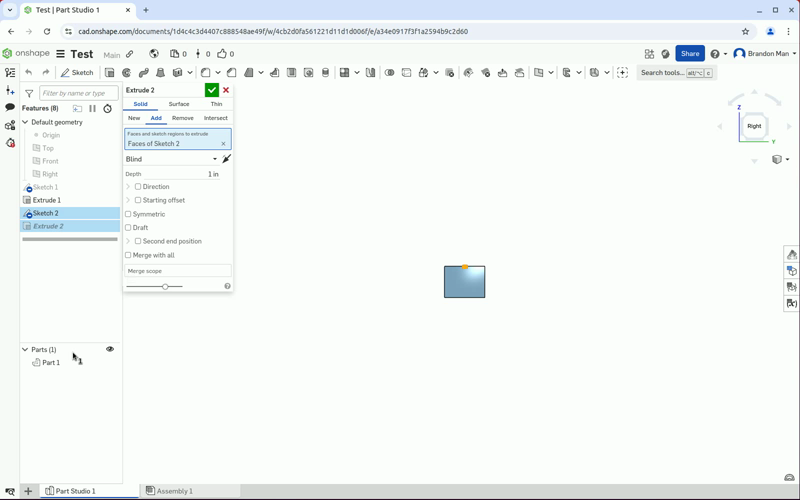
mouse_move(143, 106)
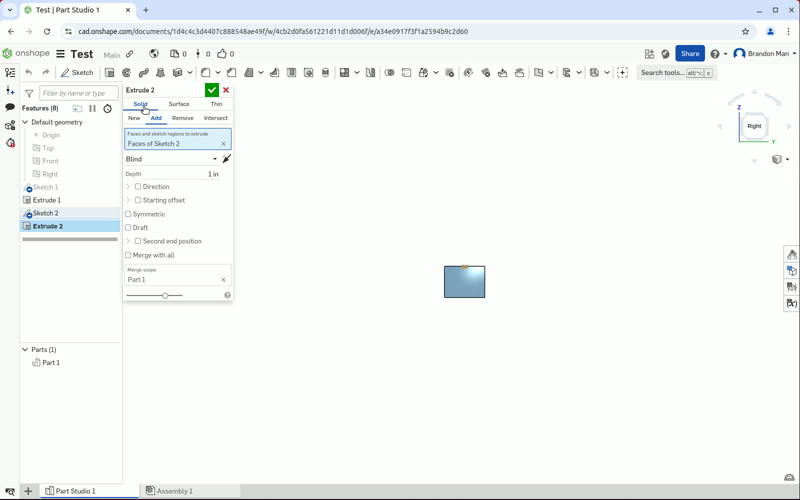
click(143, 106)
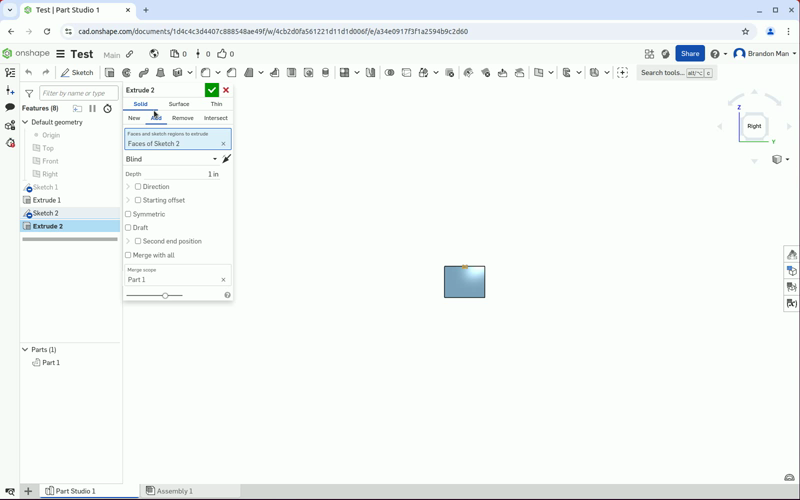
mouse_move(186, 120)
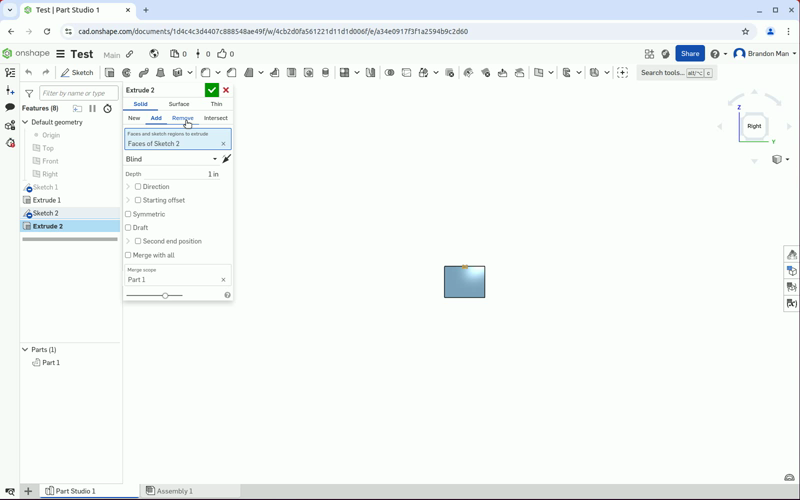
click(186, 120)
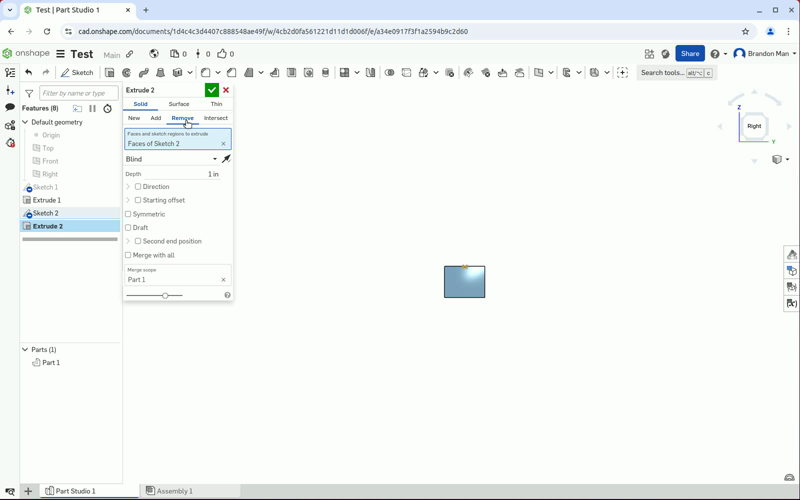
key(tab, 4)
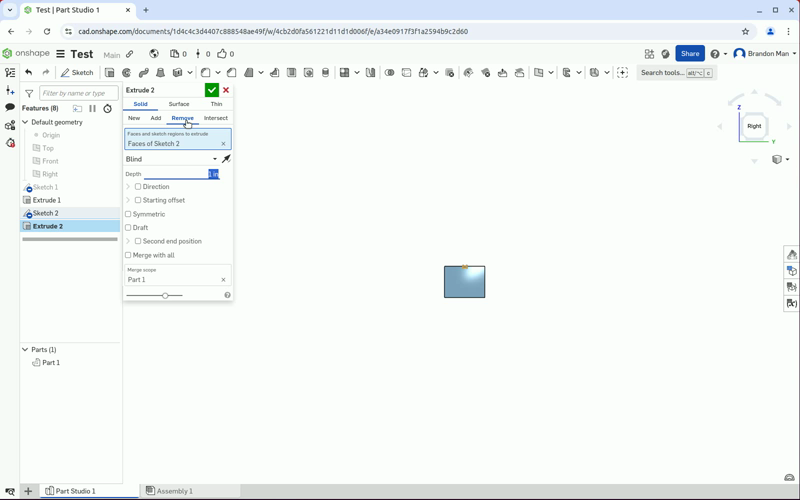
text(24.071)
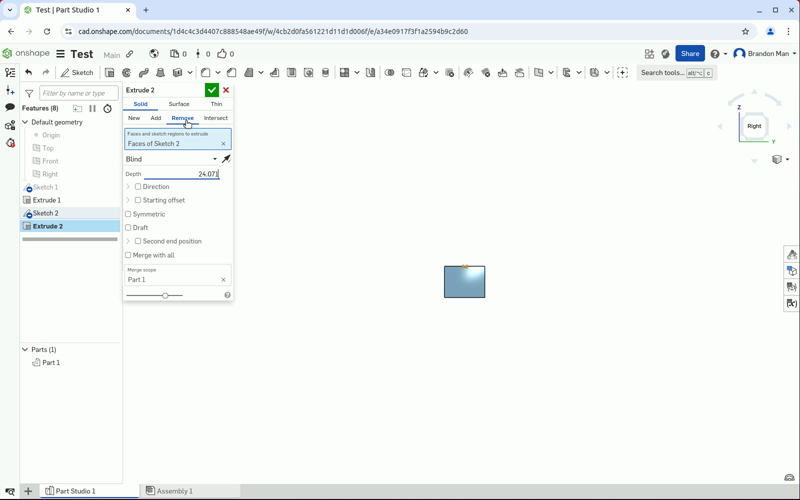
key(tab, 6)
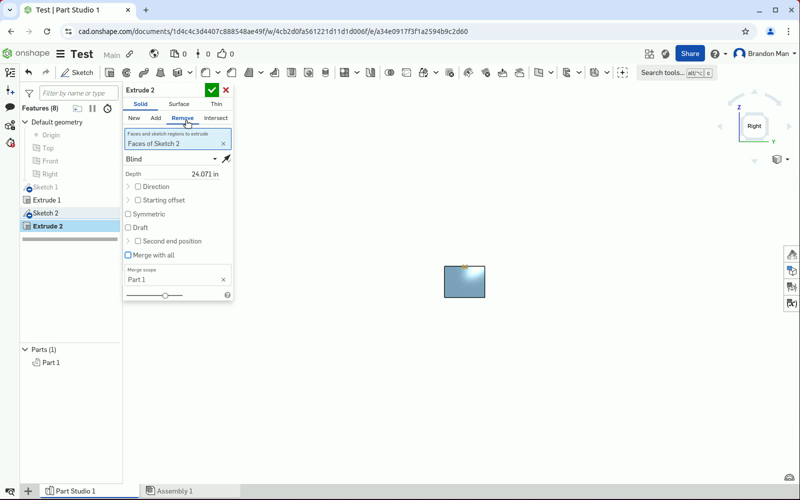
key(space)
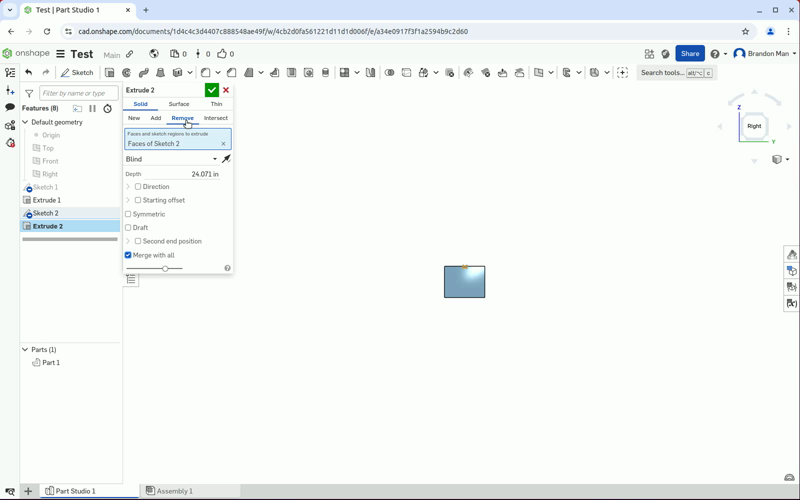
key(enter)
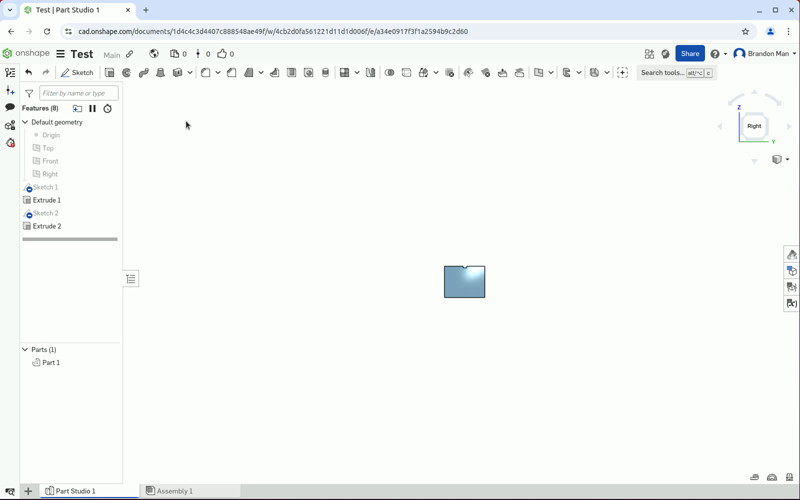
key(shift+h)
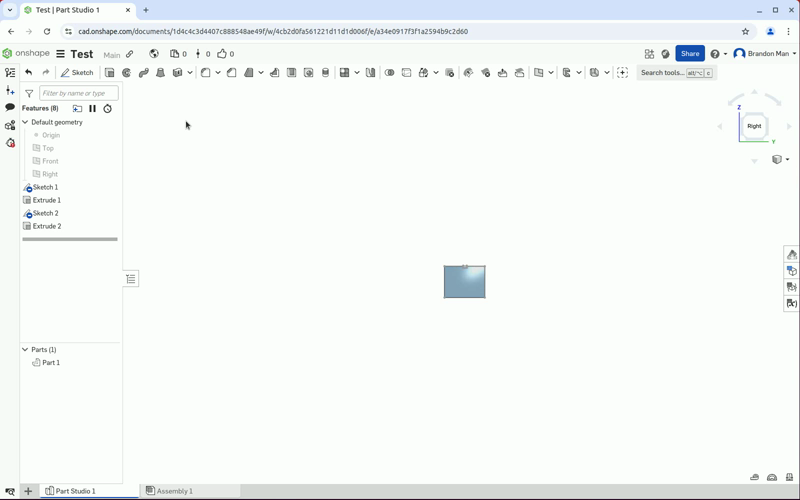
key(shift+h)
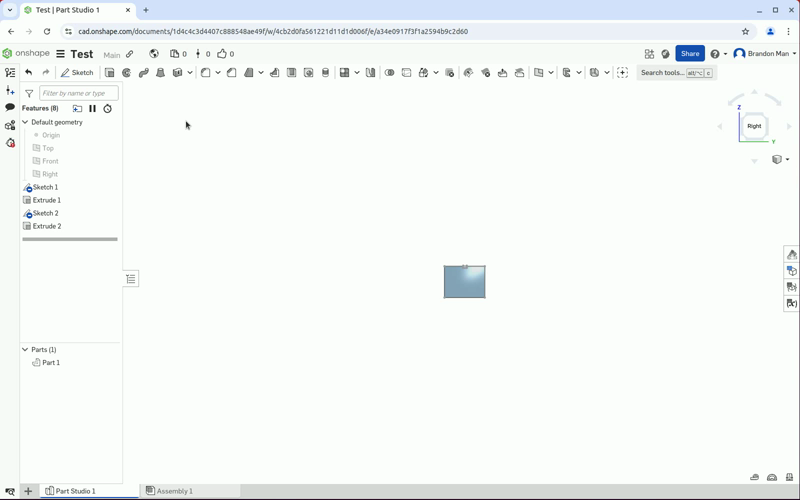
key(shift+7)
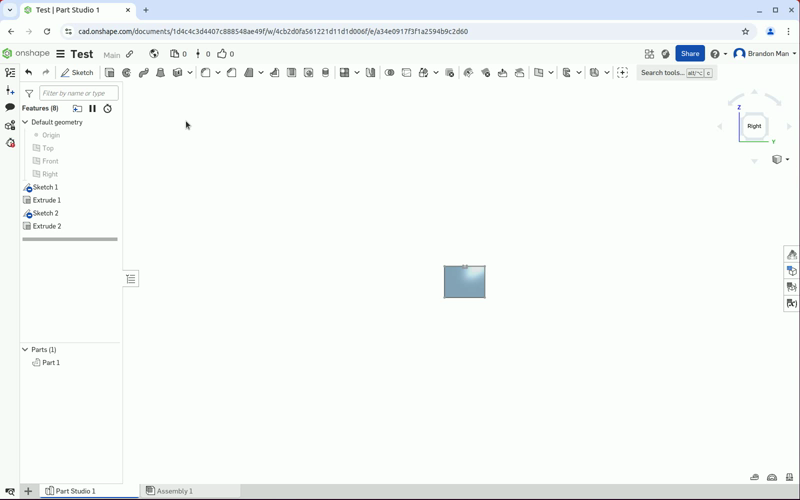
key(right, 2)
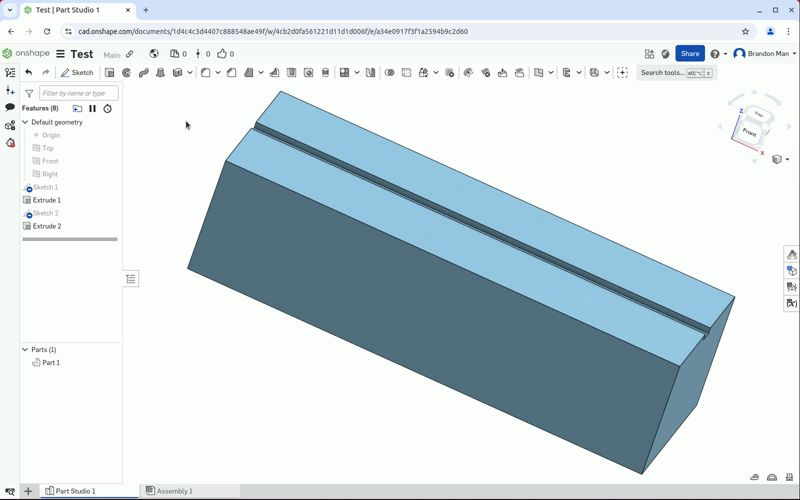
key(down, 2)
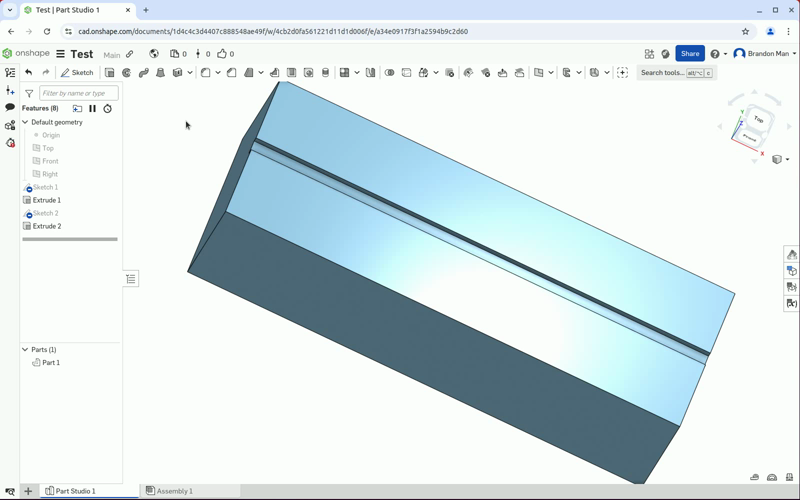
key(up, 2)
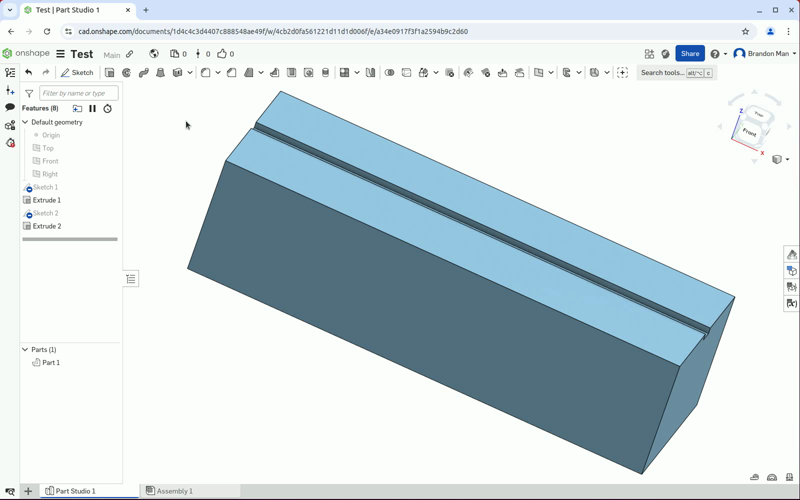
key(left, 2)
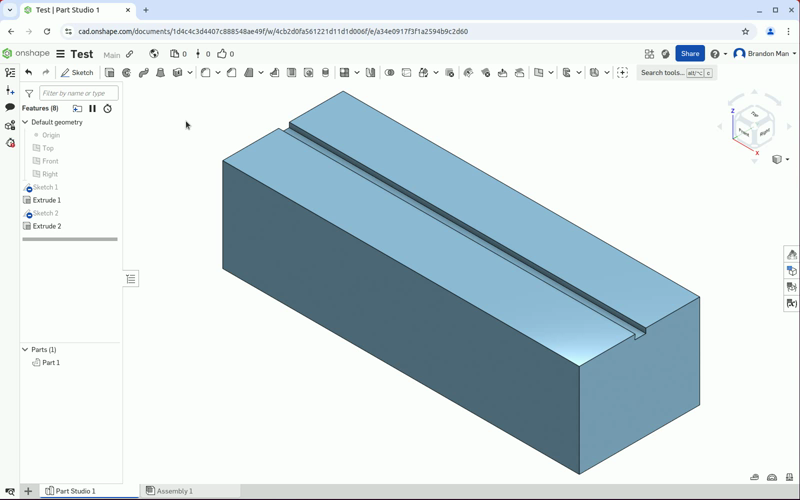
mouse_move(73, 189)
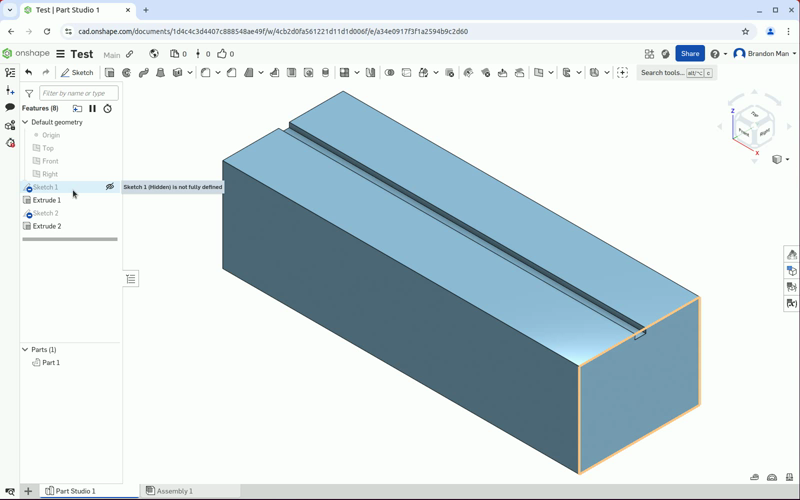
click(73, 189)